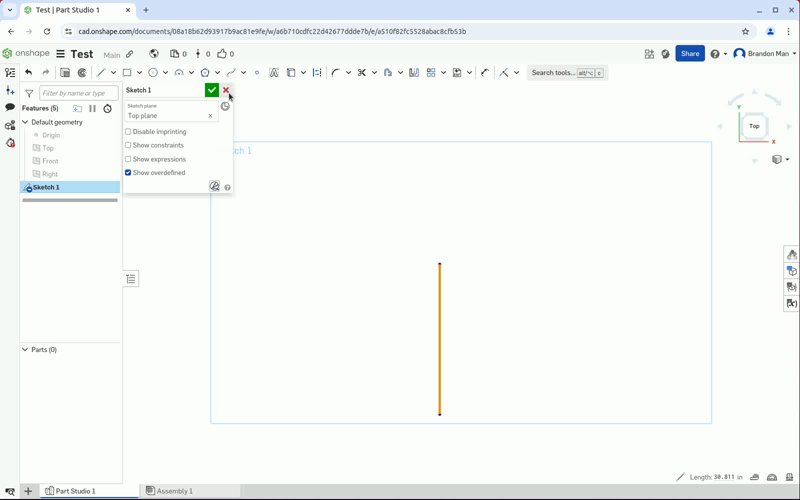
key(shift+h)
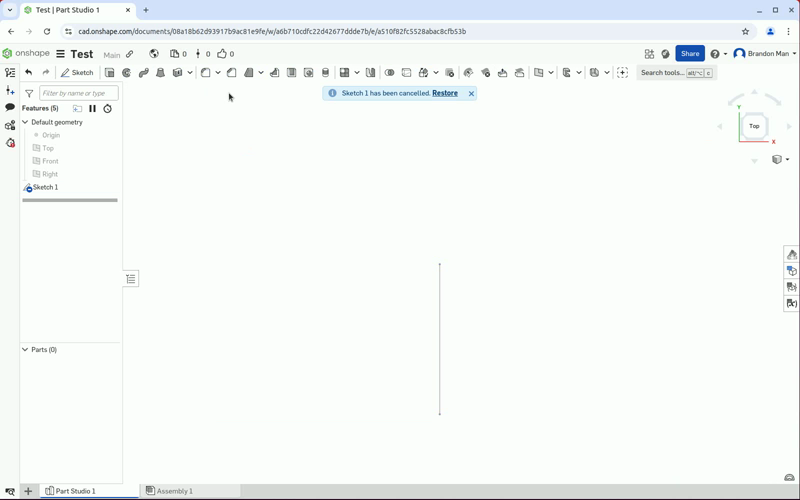
key(shift+s)
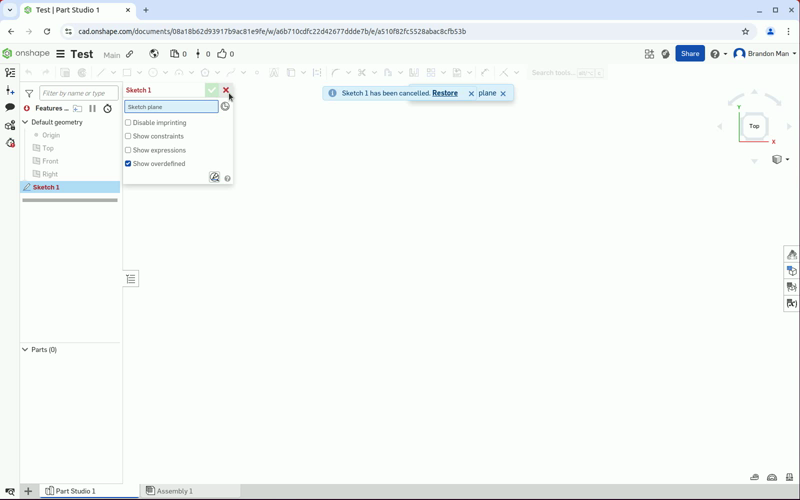
mouse_move(73, 150)
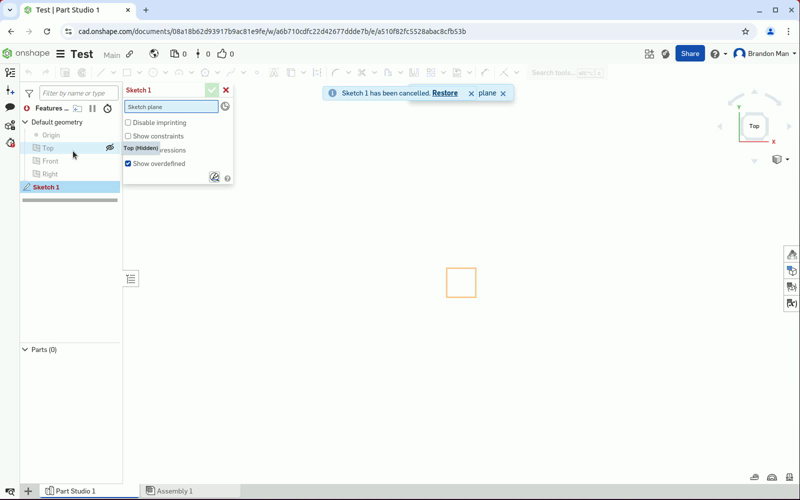
click(73, 150)
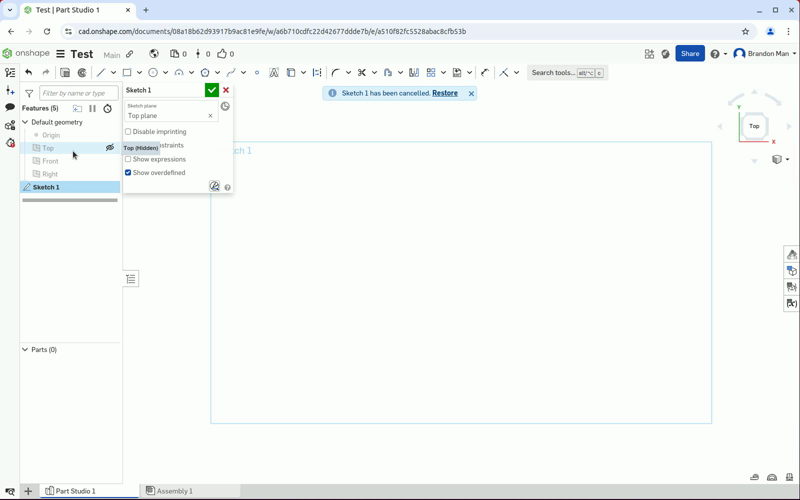
mouse_move(73, 352)
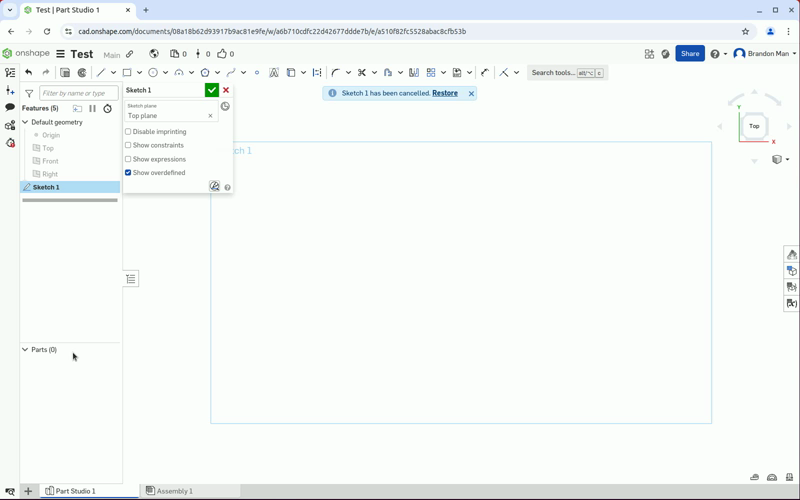
key(y)
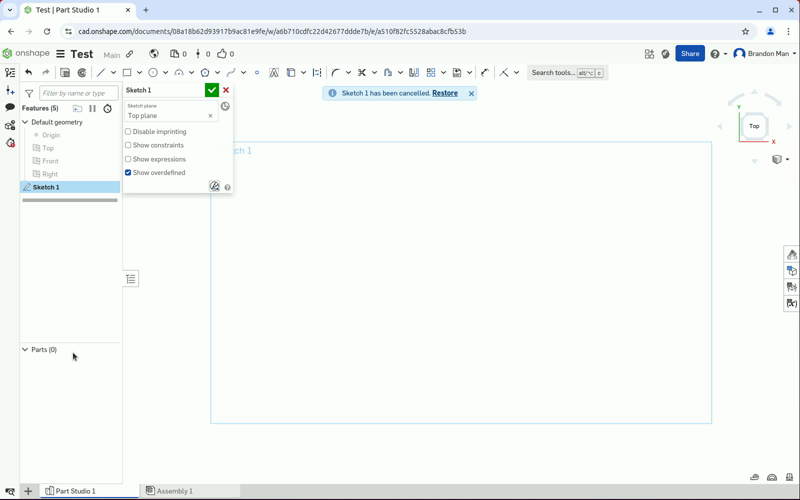
key(l)
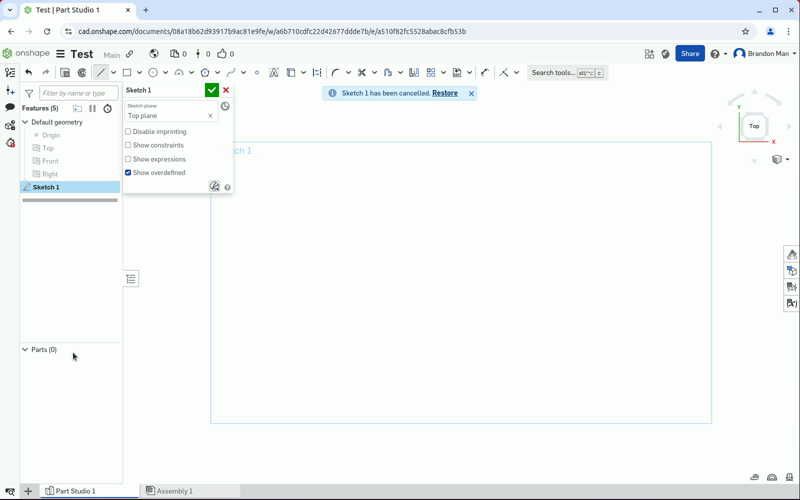
key_down(shift)
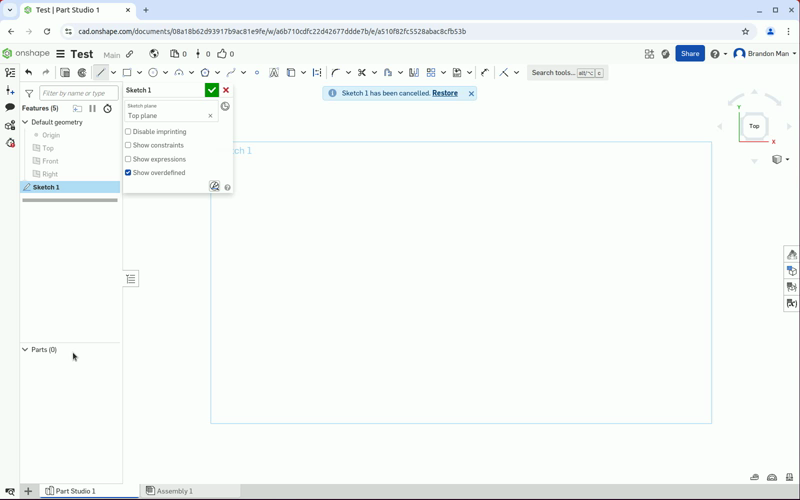
mouse_move(389, 213)
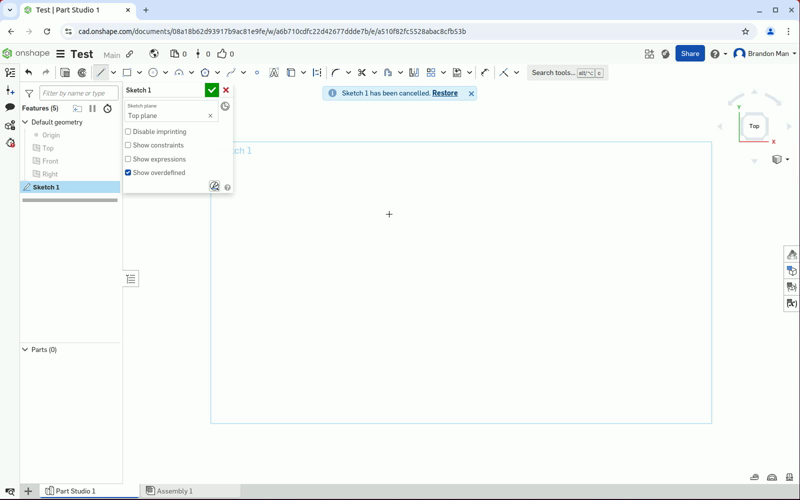
click(389, 213)
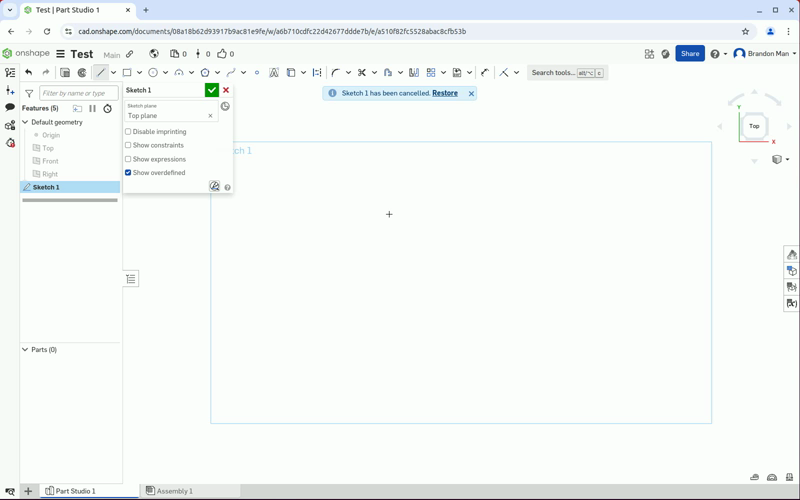
key_up(shift)
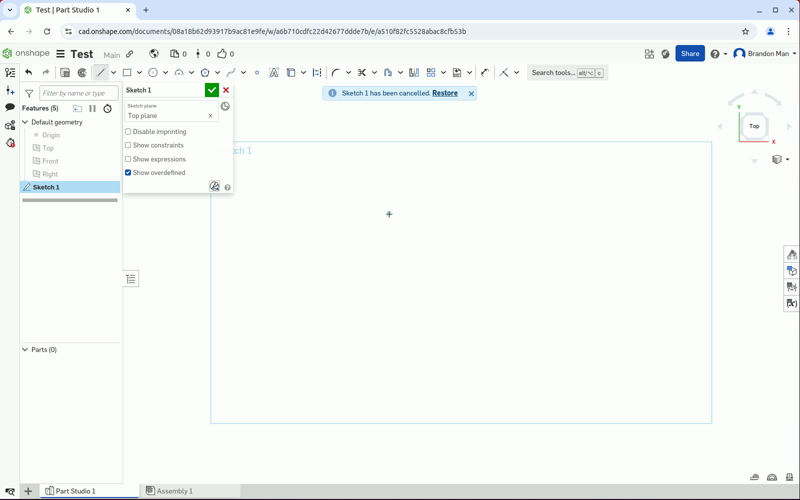
key_down(shift)
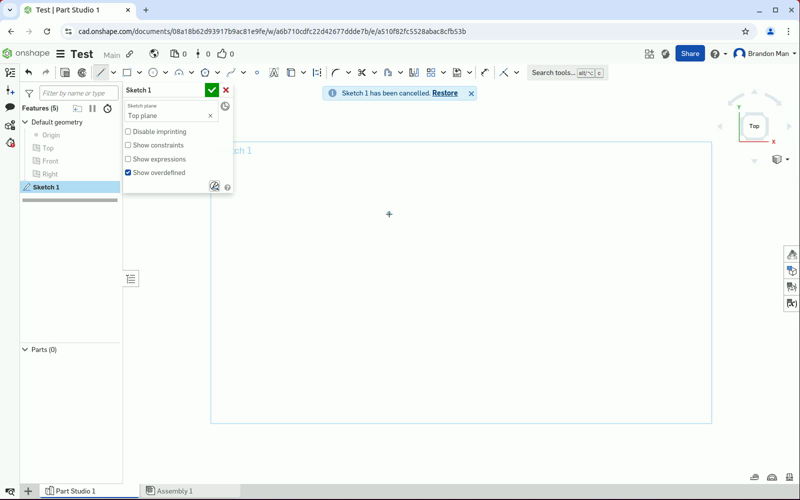
mouse_move(531, 213)
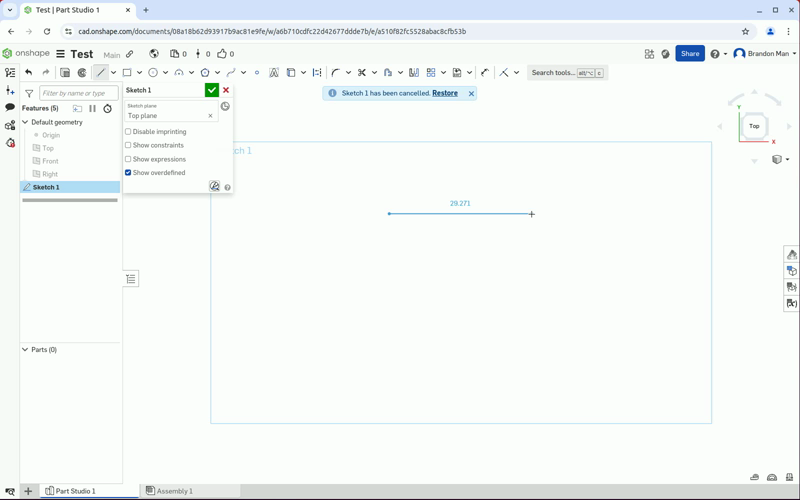
click(531, 213)
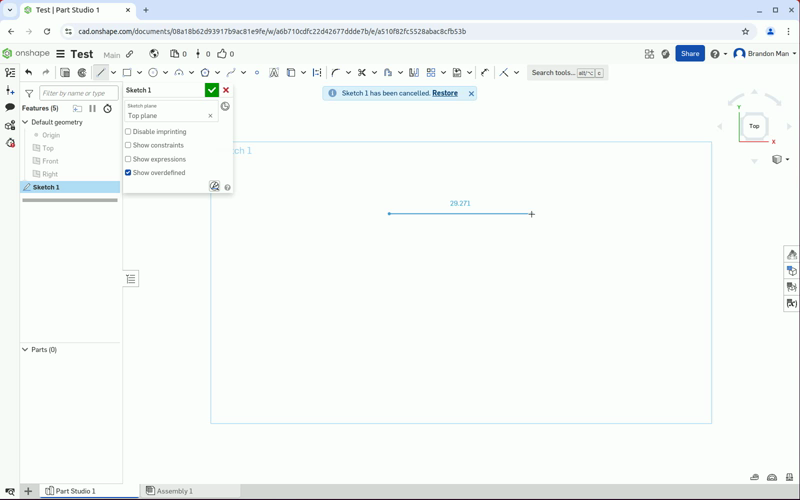
key_up(shift)
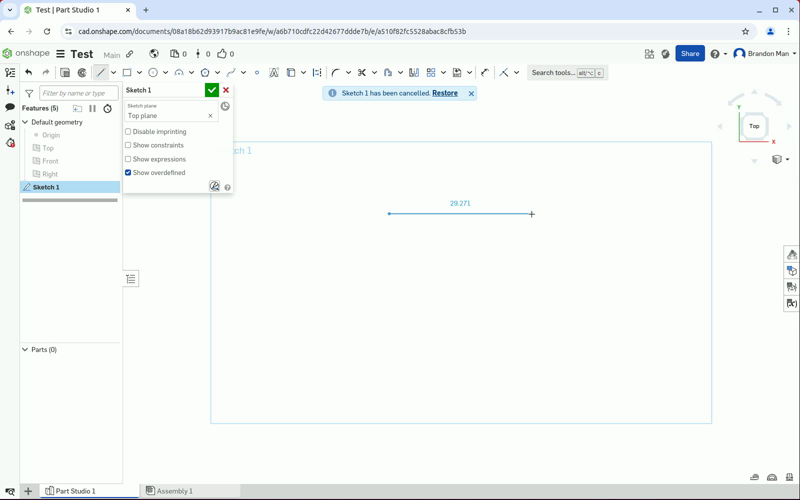
key_down(shift)
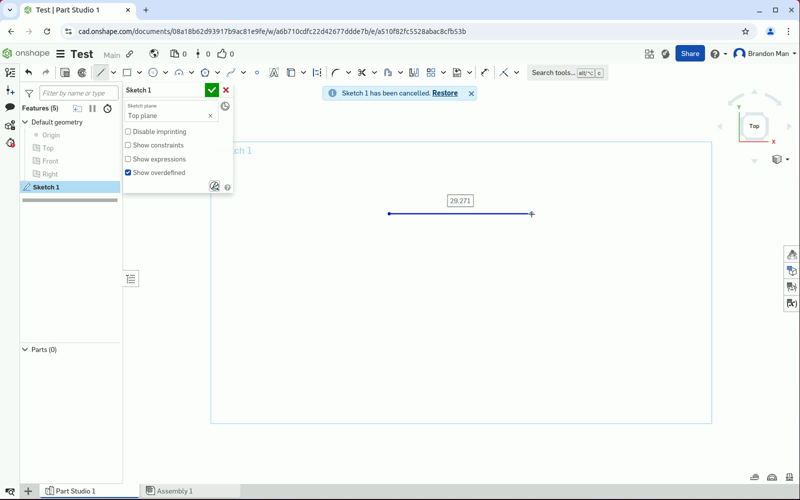
mouse_move(561, 213)
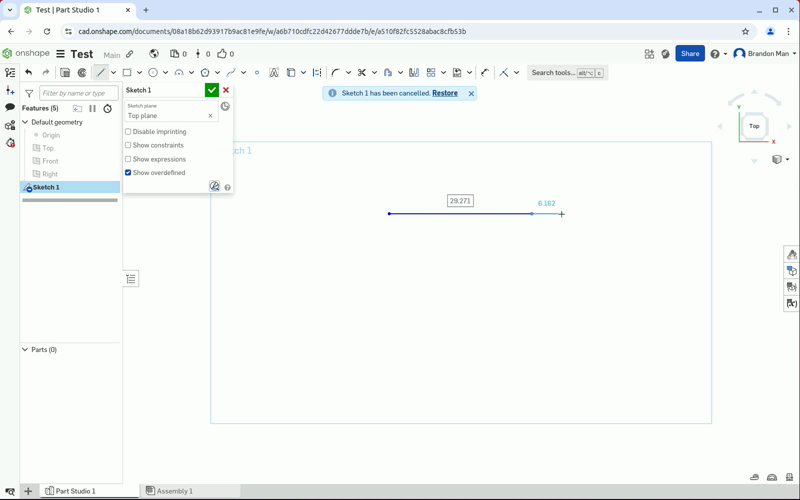
mouse_move(531, 170)
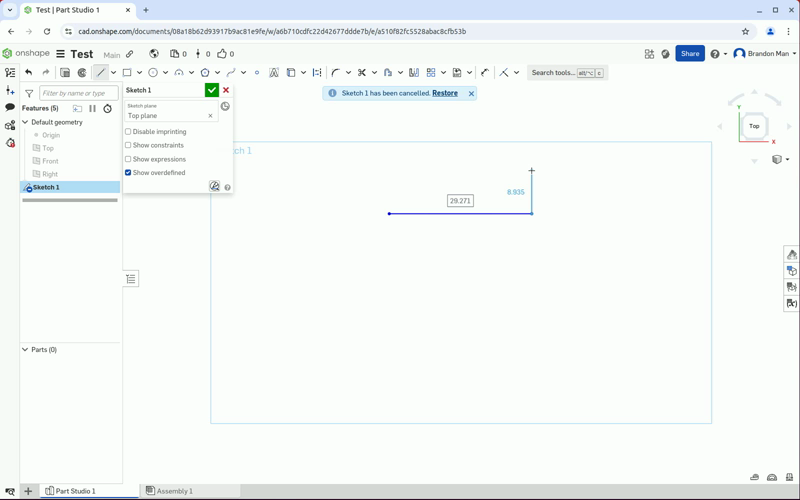
click(531, 170)
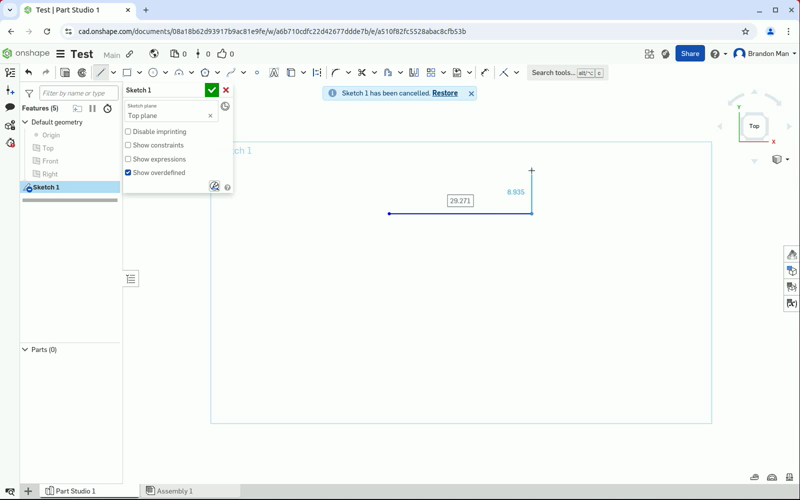
key_up(shift)
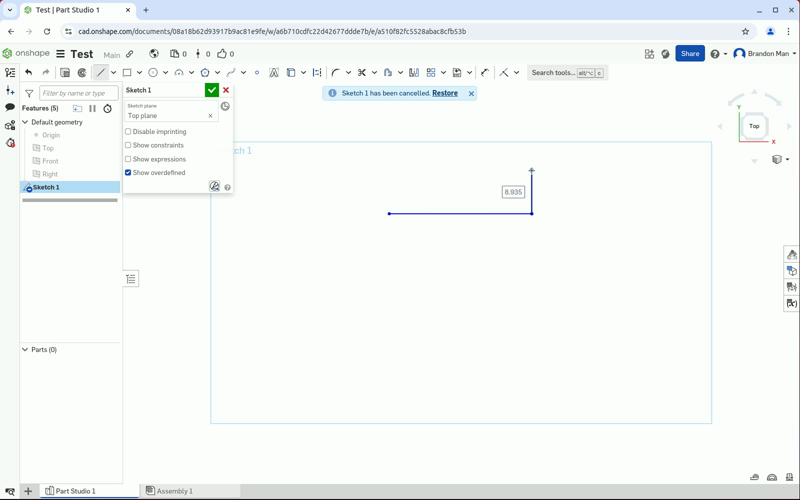
key_down(shift)
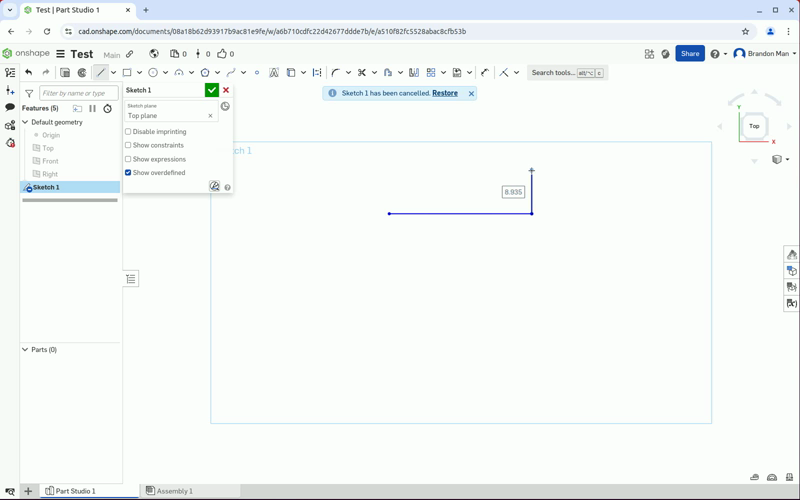
mouse_move(389, 170)
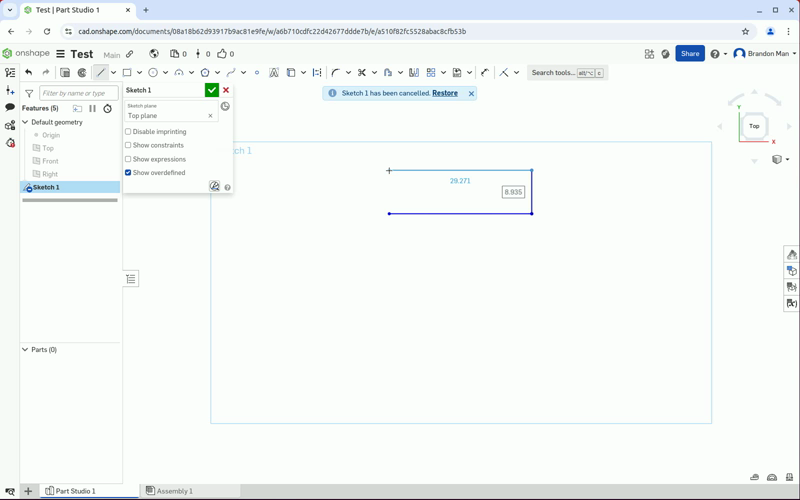
click(389, 170)
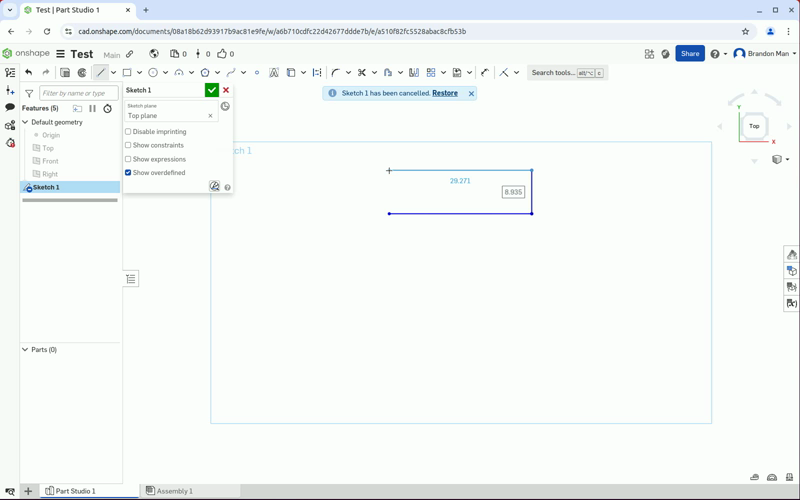
key_up(shift)
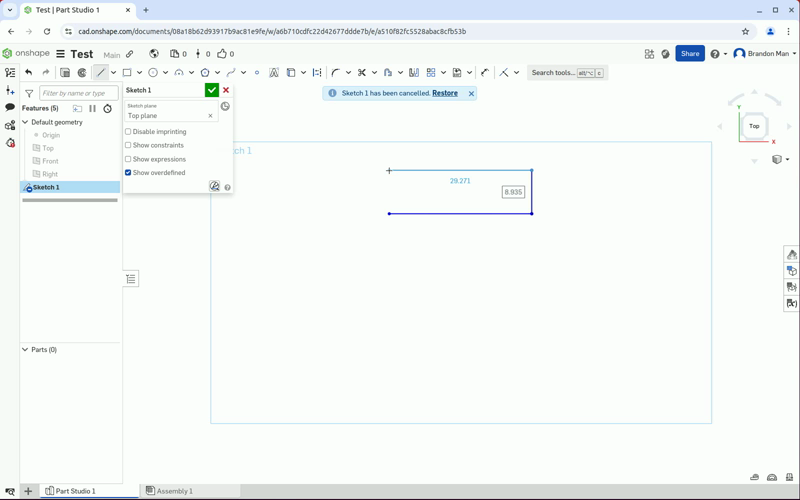
mouse_move(419, 170)
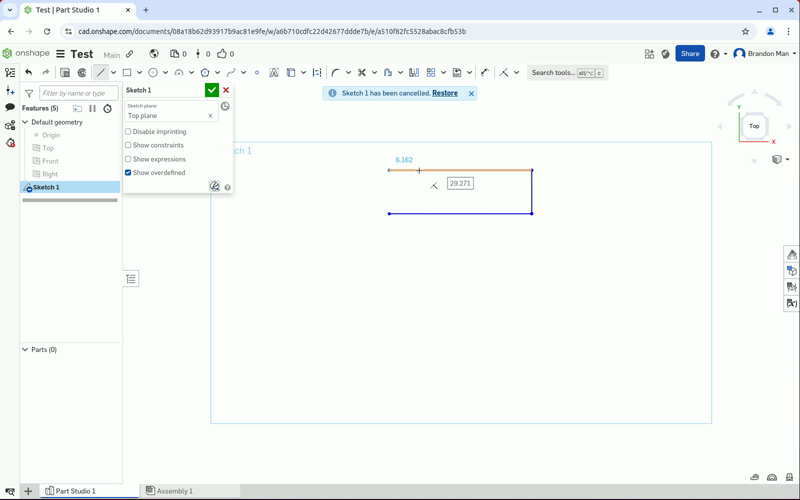
key_down(shift)
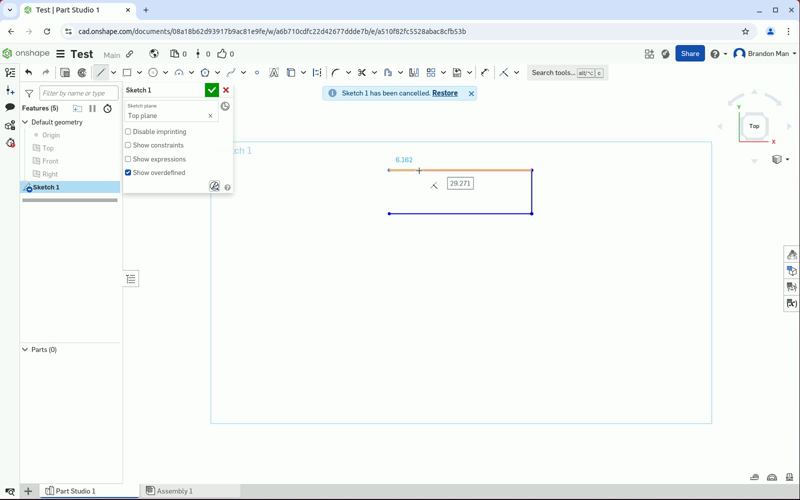
mouse_move(389, 213)
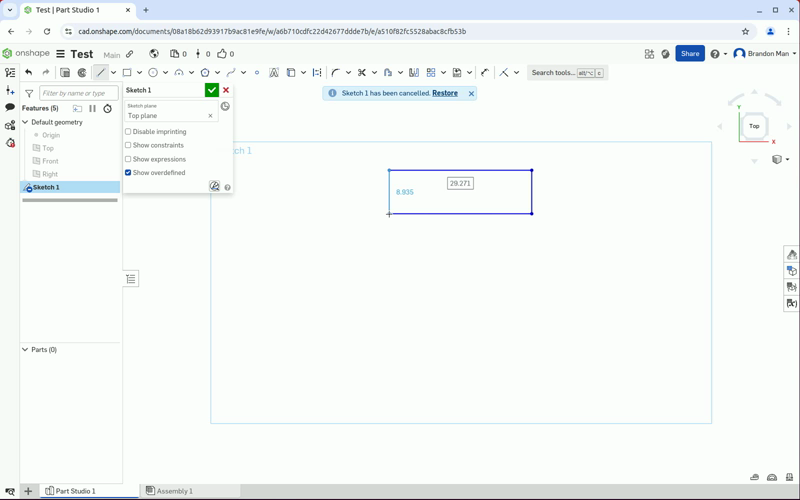
key_up(shift)
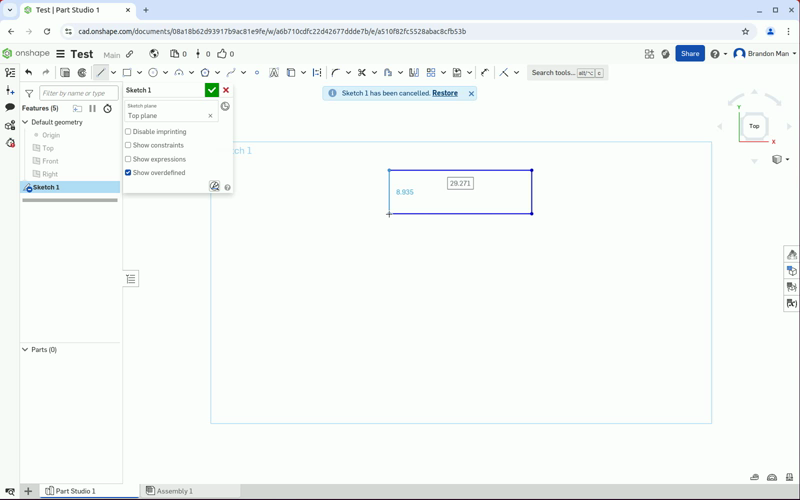
click(389, 213)
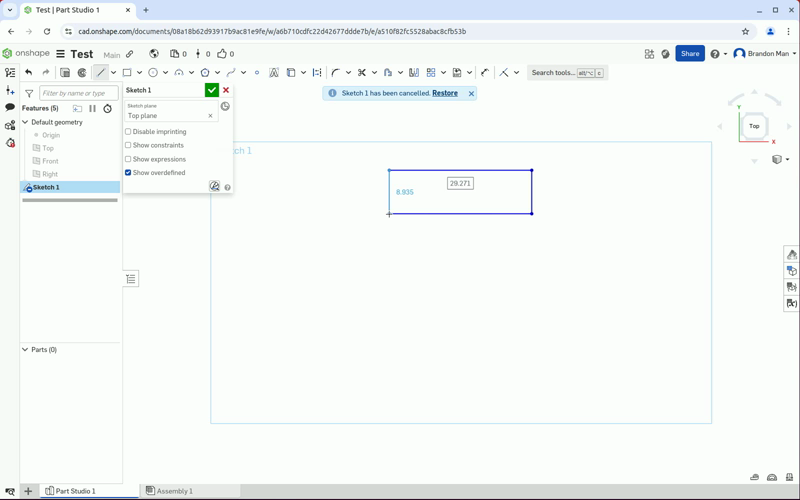
key(esc)
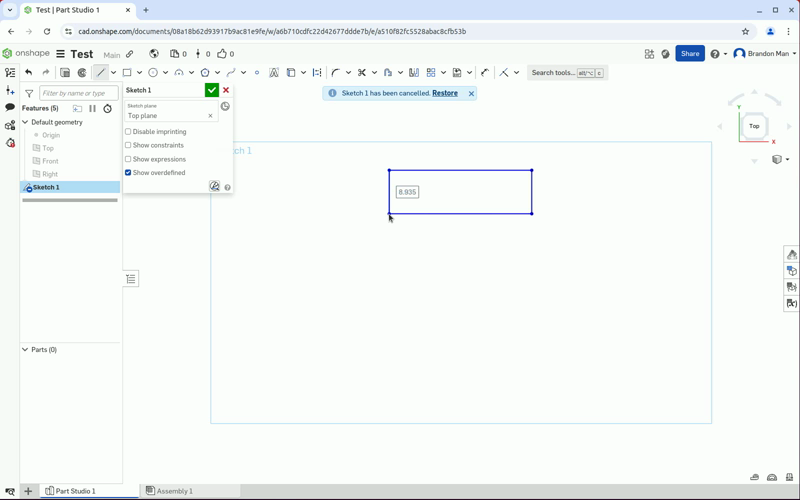
mouse_move(494, 175)
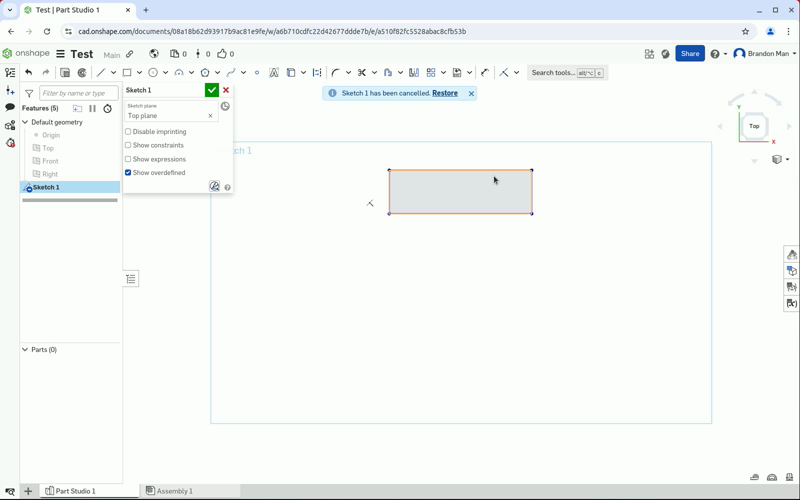
click(494, 175)
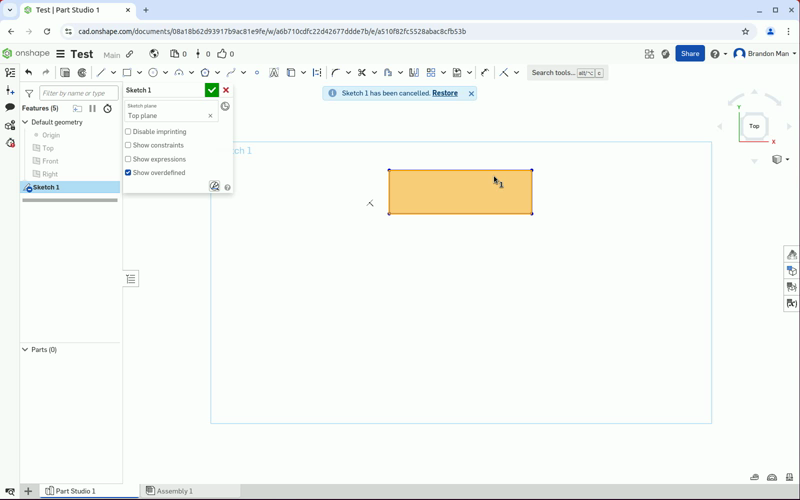
mouse_move(73, 352)
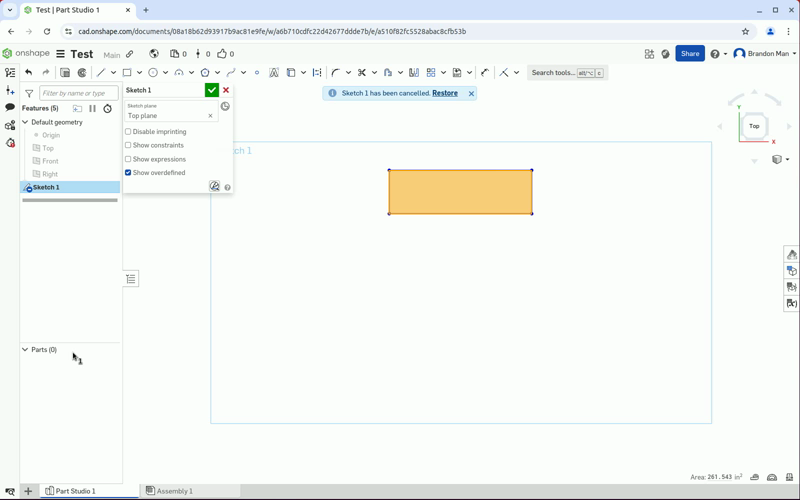
key(shift+y)
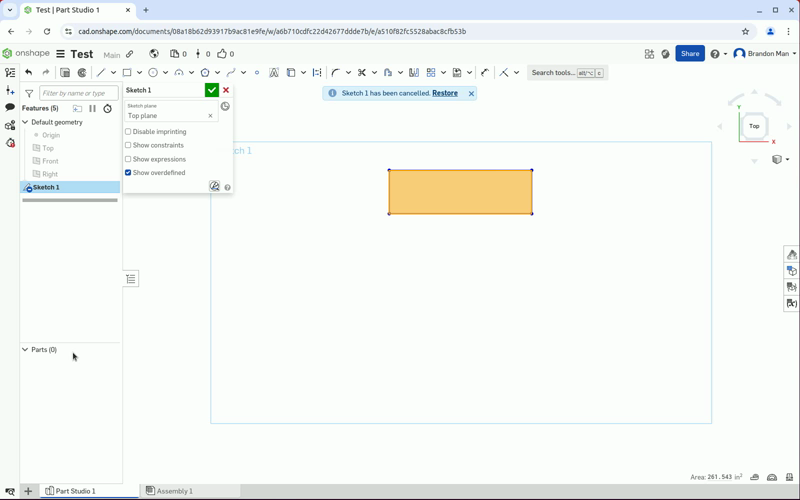
key(shift+e)
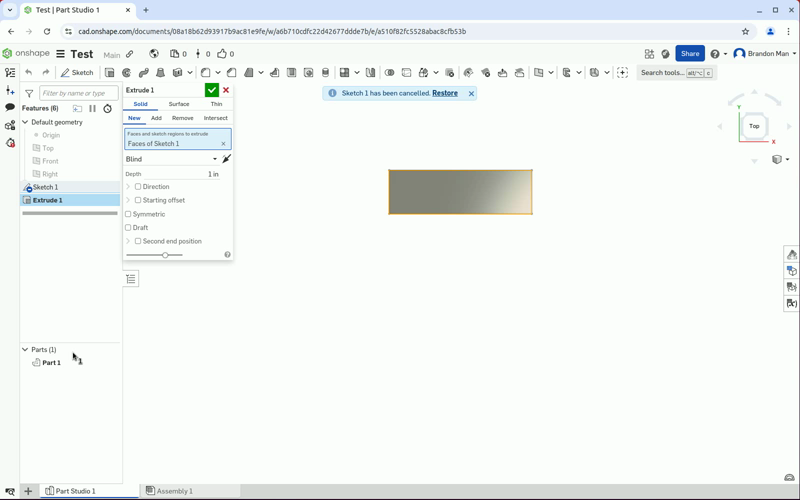
mouse_move(143, 106)
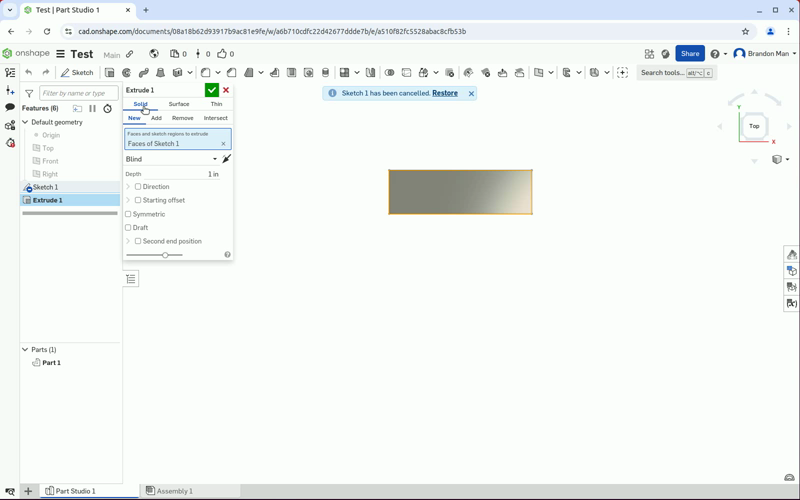
click(143, 106)
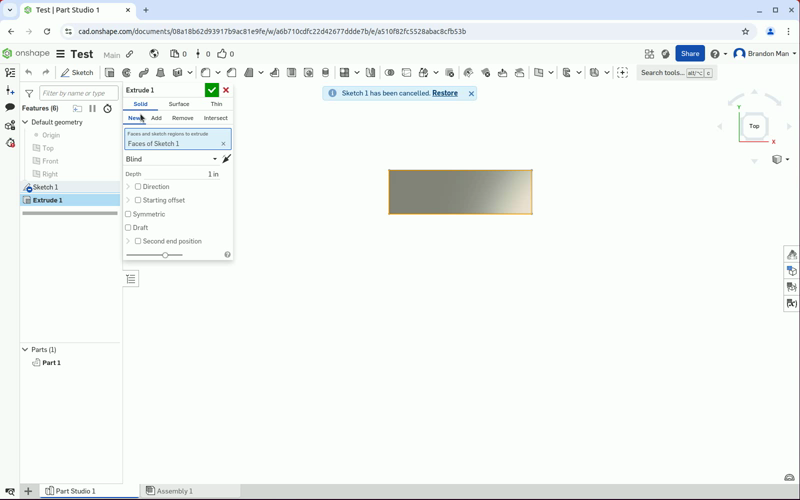
mouse_move(137, 120)
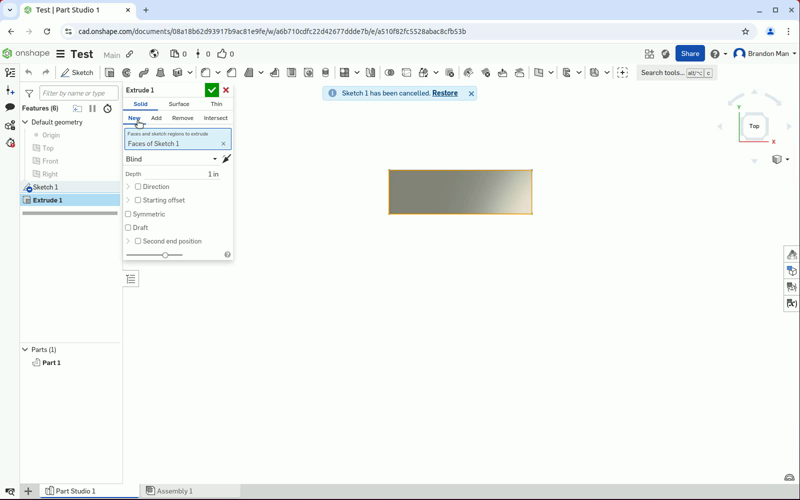
click(137, 120)
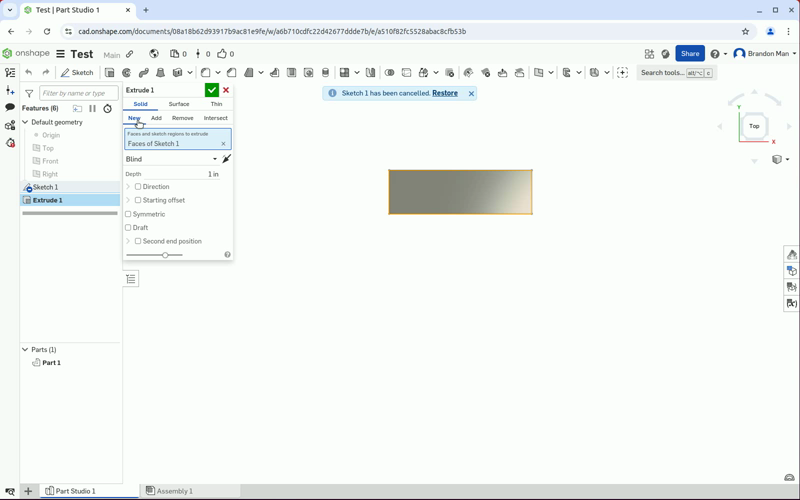
key(tab, 4)
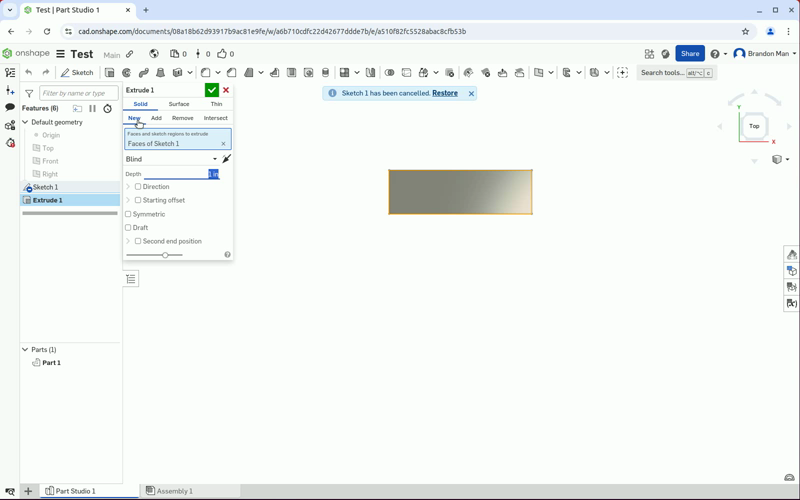
text(0.722)
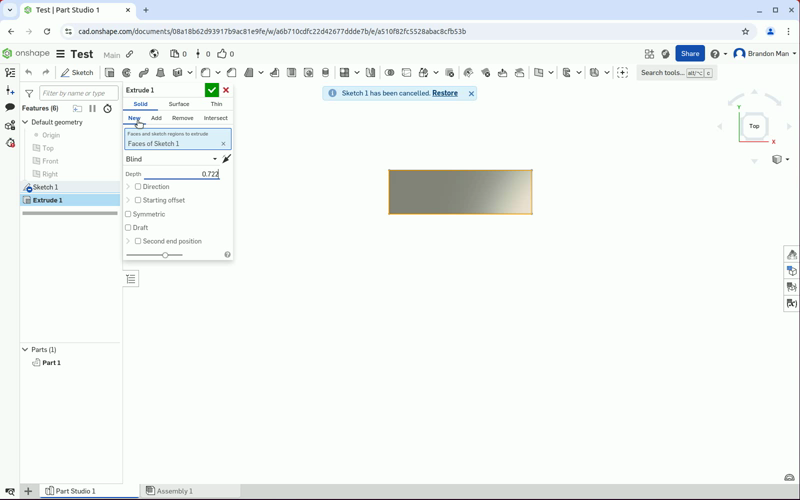
key(enter)
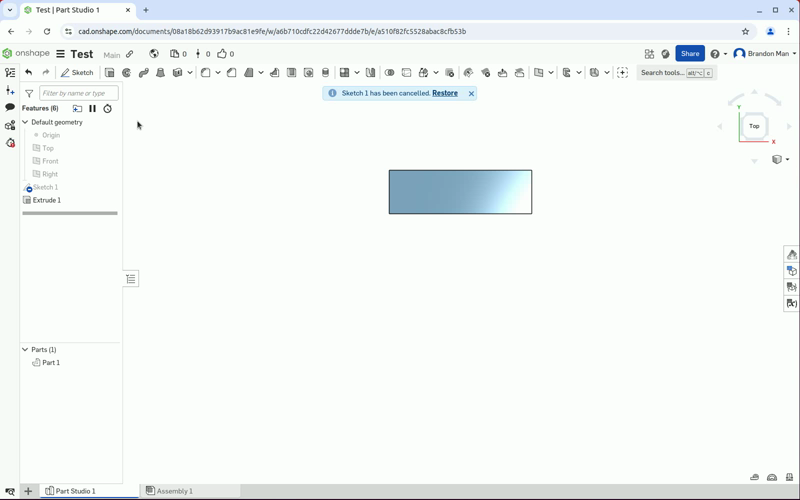
key(shift+h)
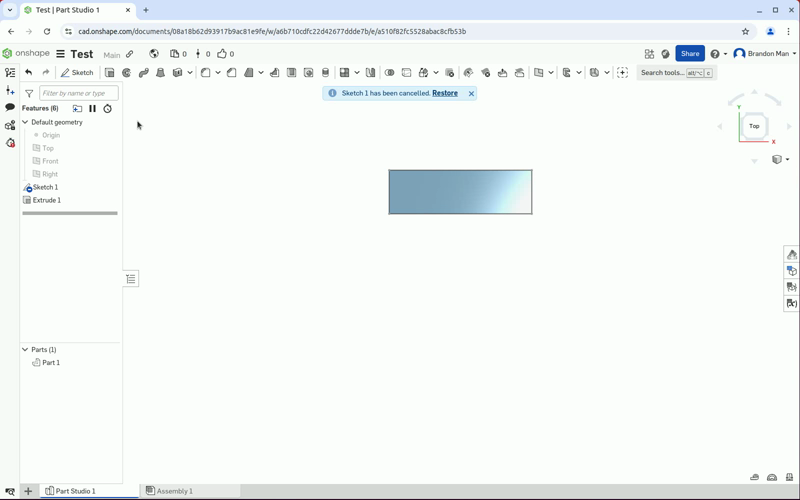
key(shift+h)
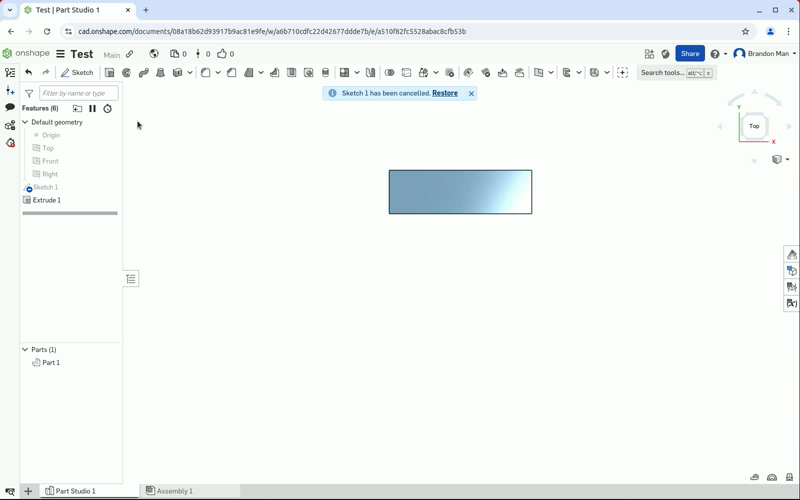
mouse_move(73, 189)
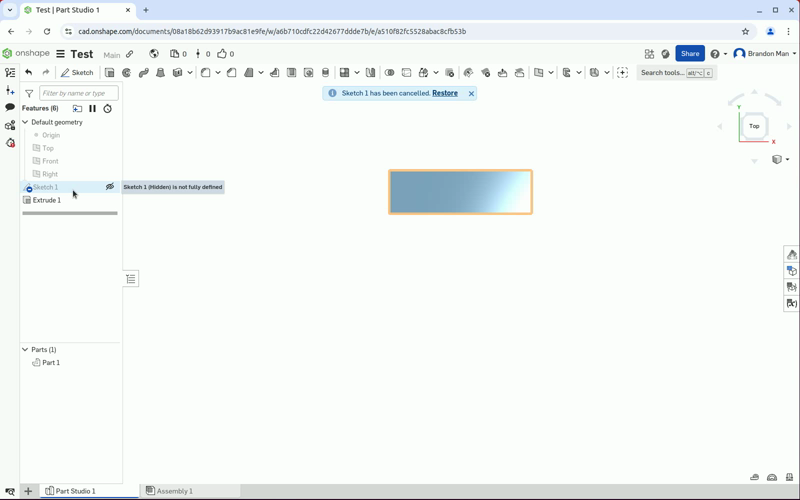
click(73, 189)
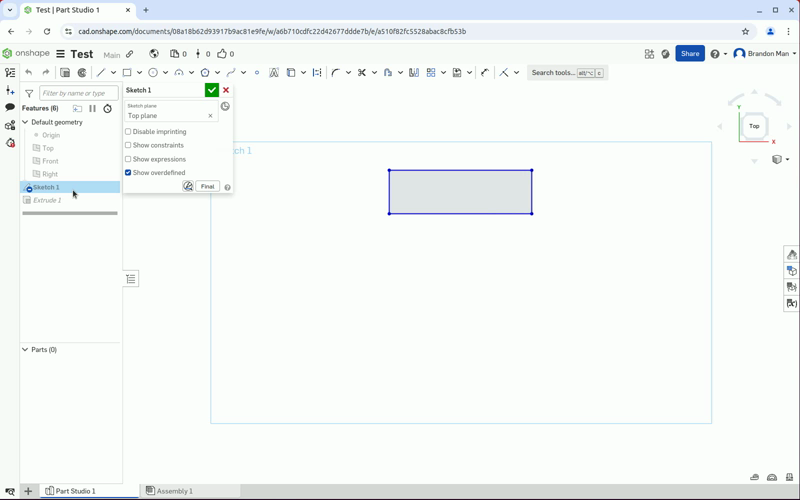
mouse_move(229, 92)
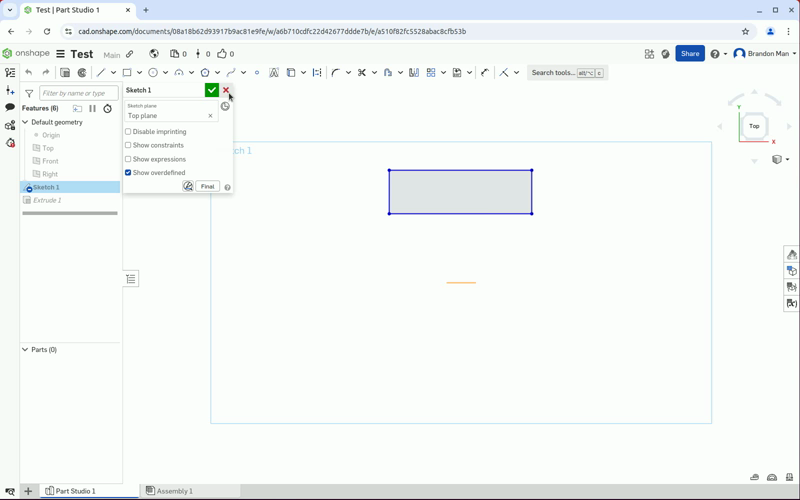
click(229, 92)
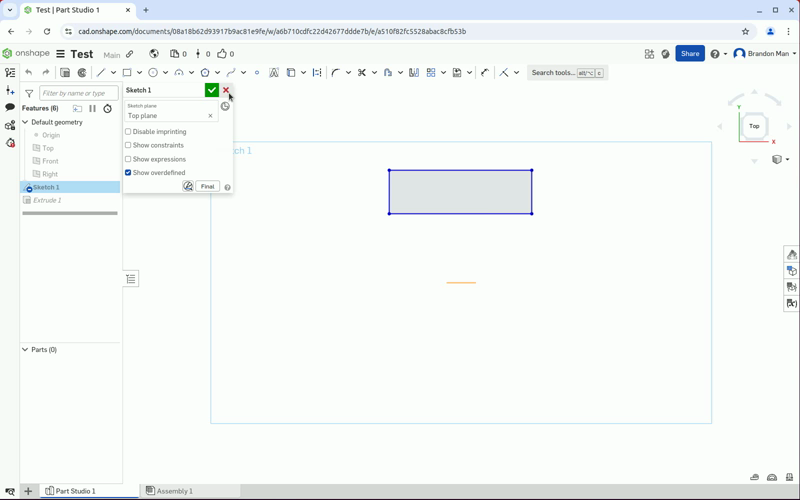
key(shift+s)
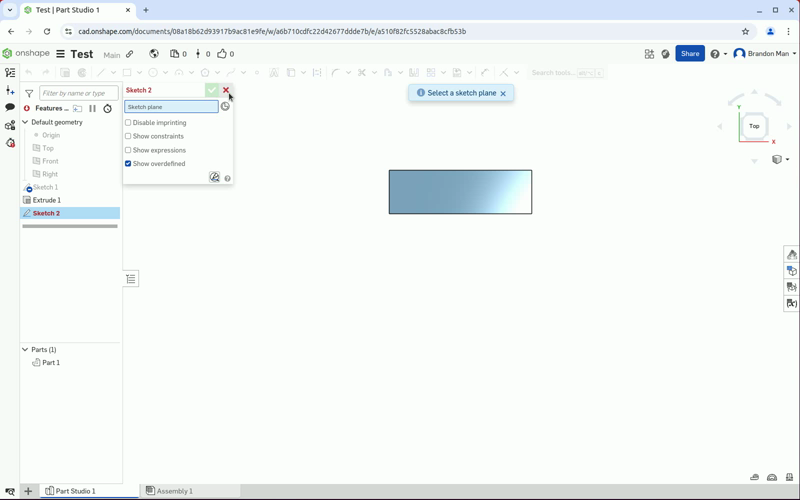
mouse_move(73, 150)
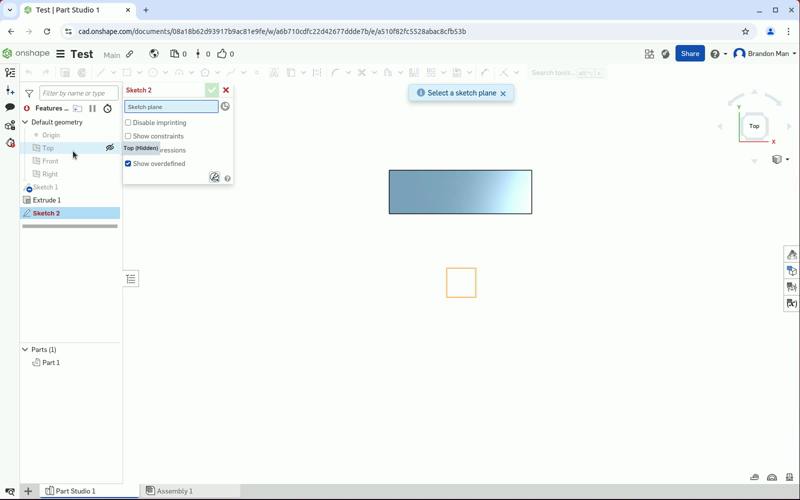
click(73, 150)
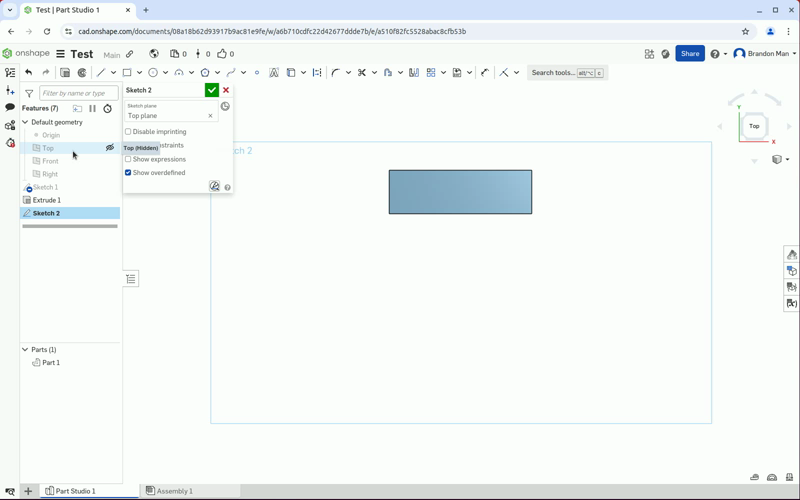
mouse_move(73, 352)
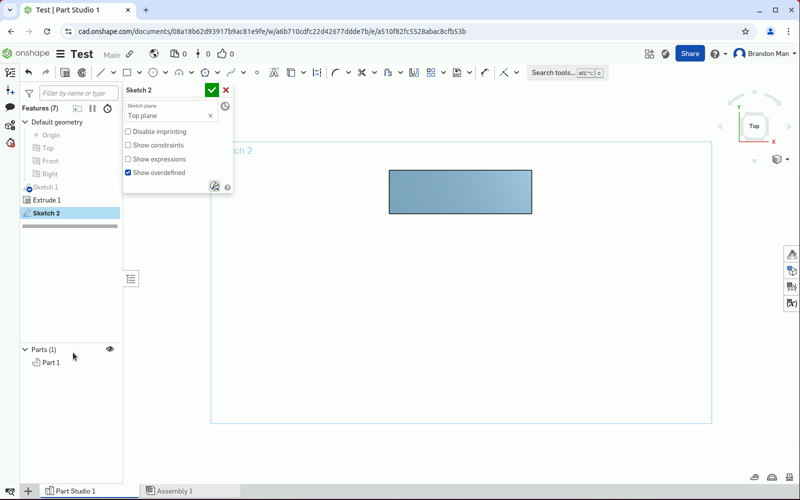
key(y)
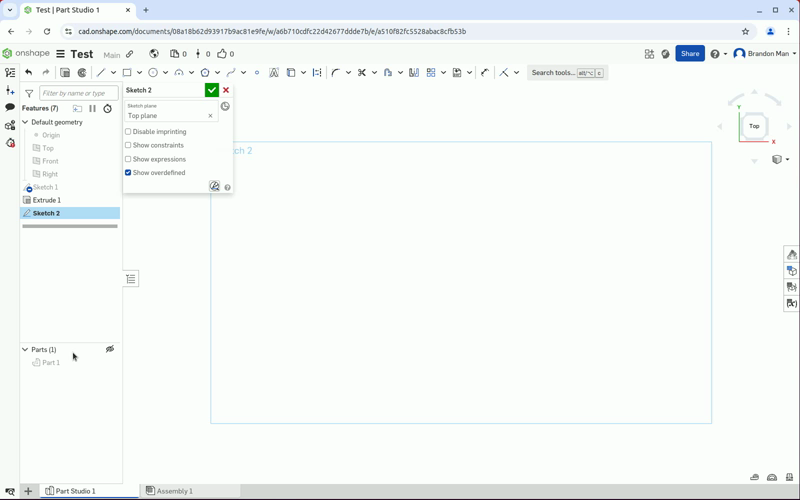
key(l)
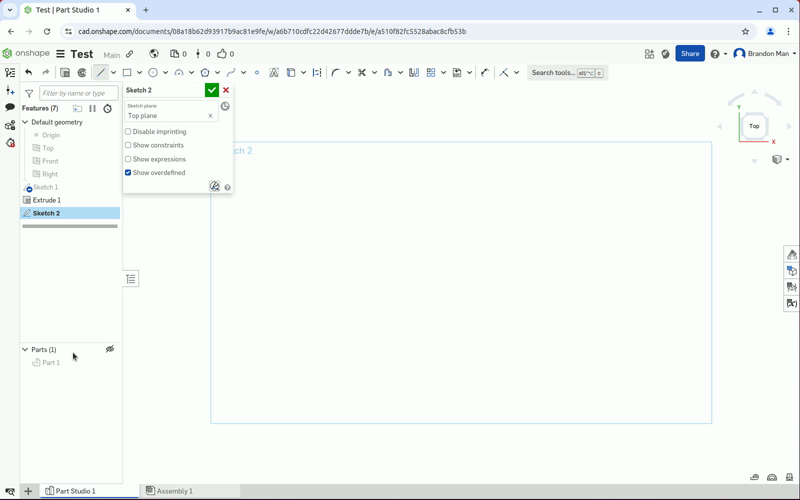
key_down(shift)
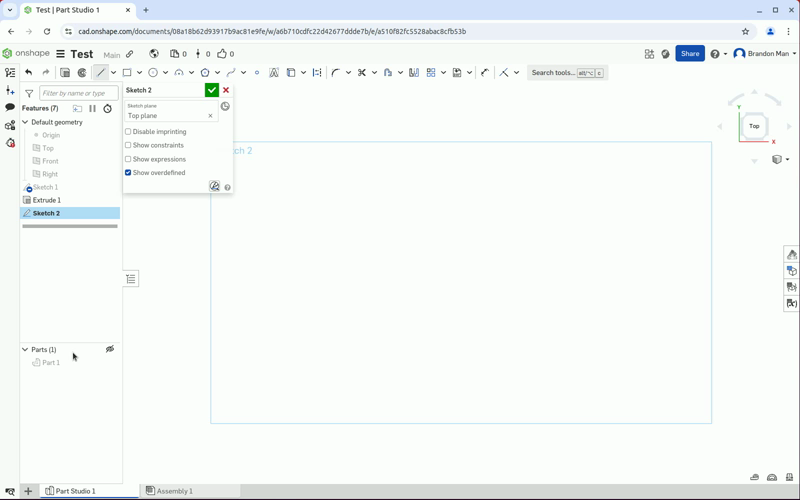
mouse_move(389, 265)
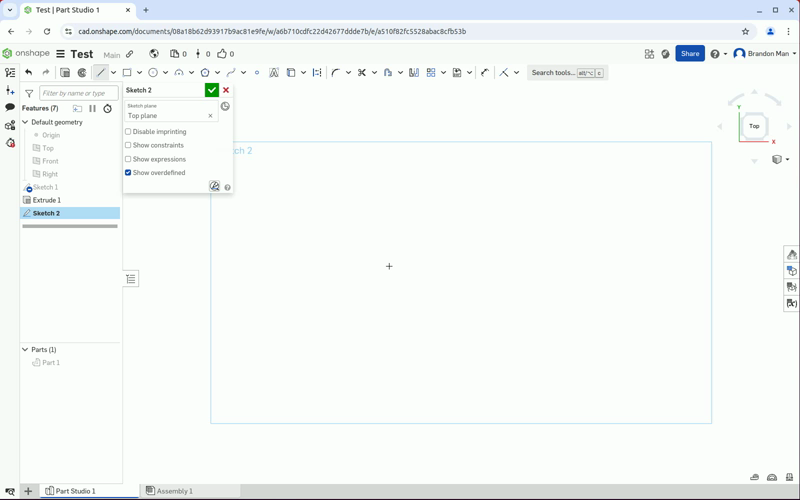
click(389, 265)
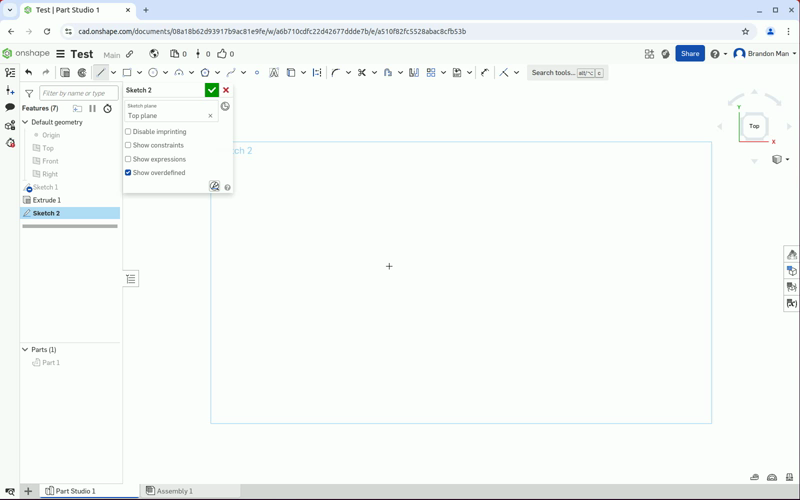
key_up(shift)
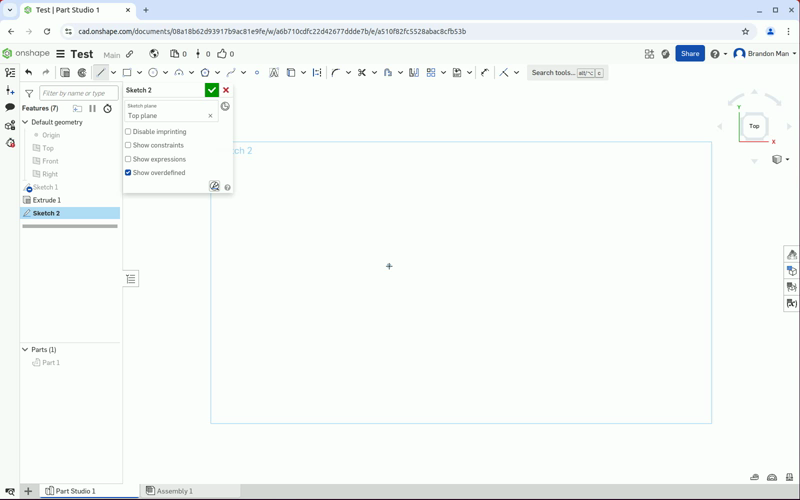
key_down(shift)
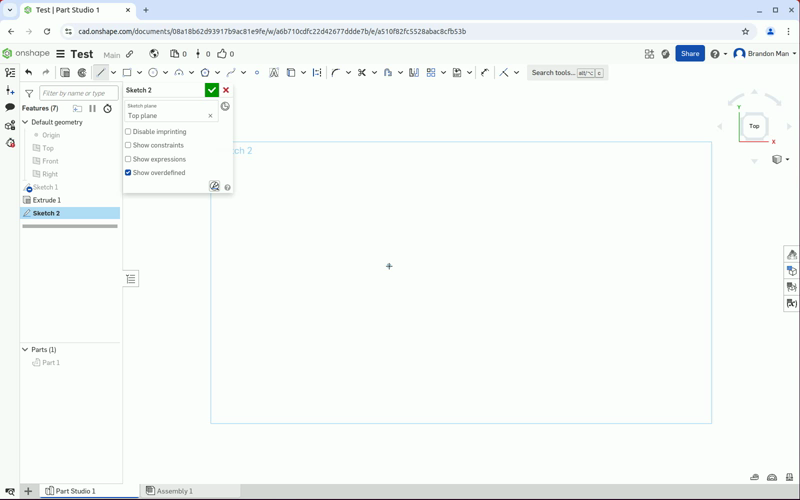
mouse_move(531, 265)
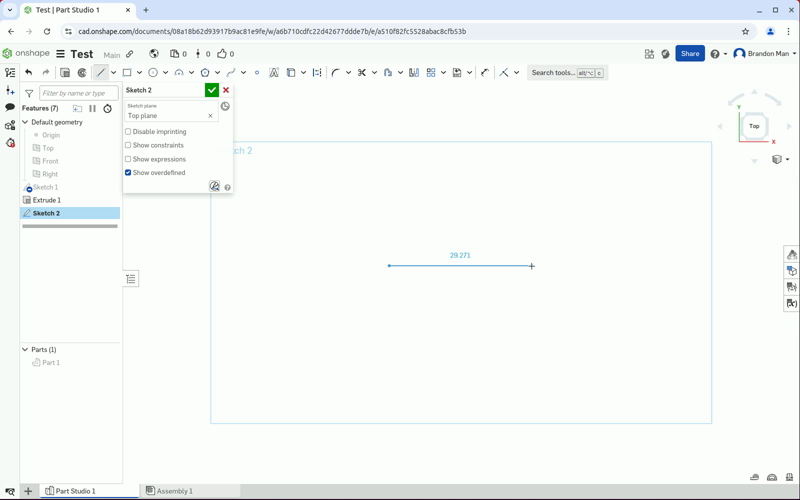
click(531, 265)
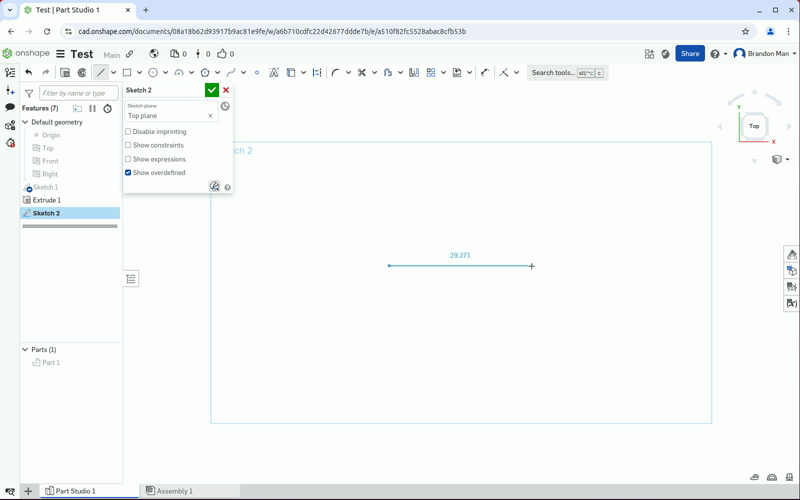
key_up(shift)
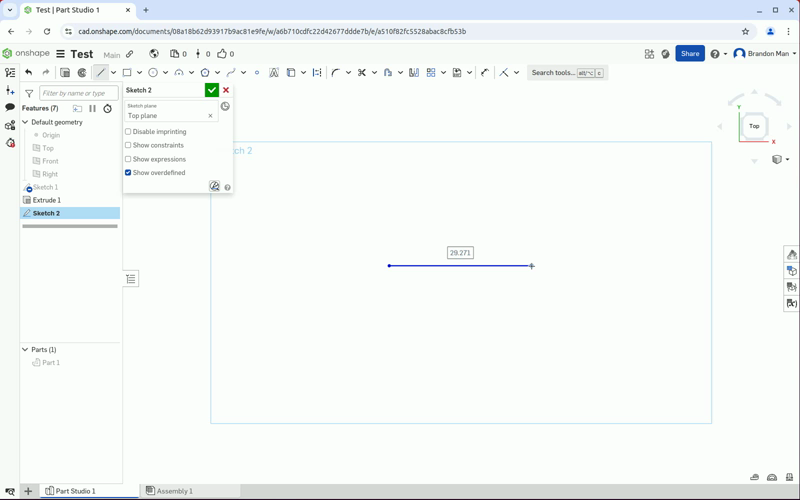
key_down(shift)
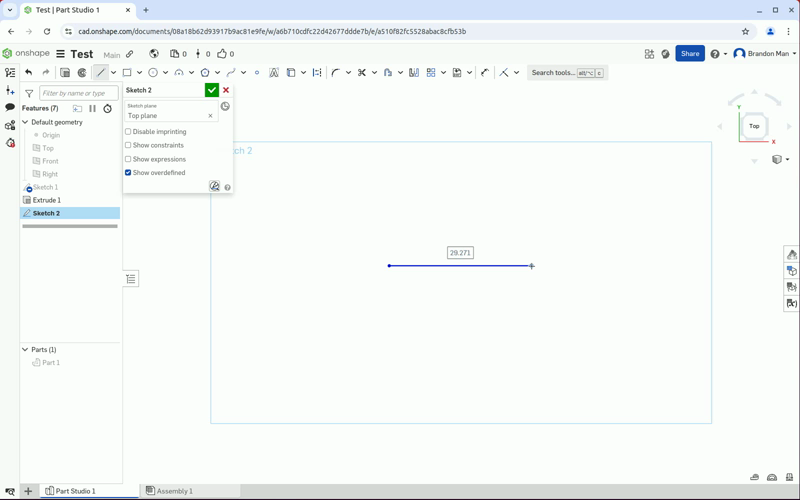
mouse_move(561, 265)
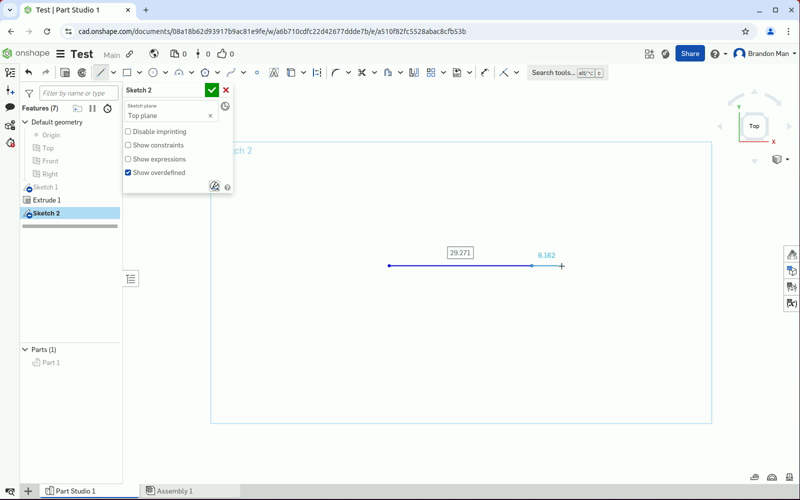
mouse_move(531, 221)
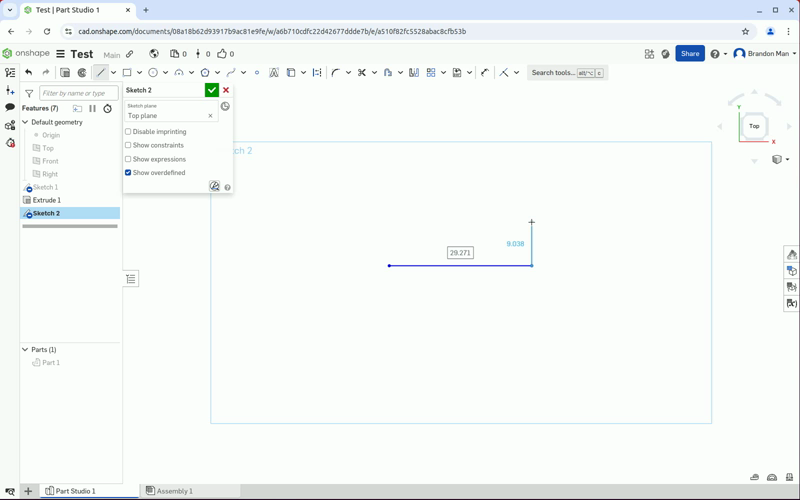
click(531, 221)
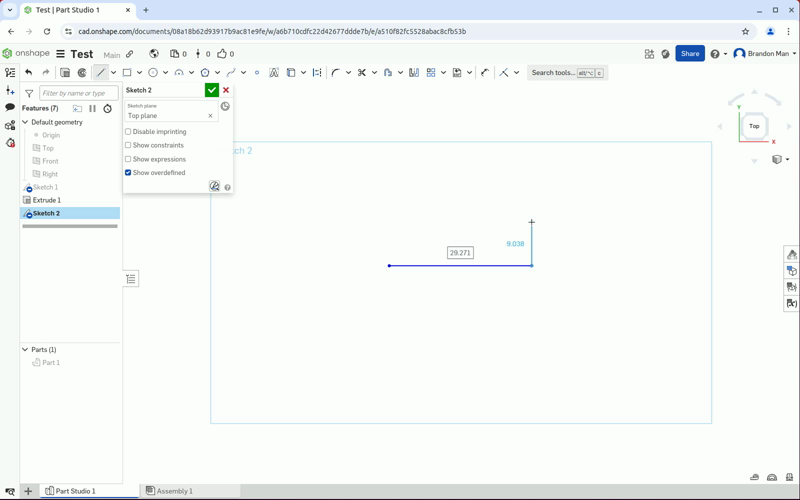
key_up(shift)
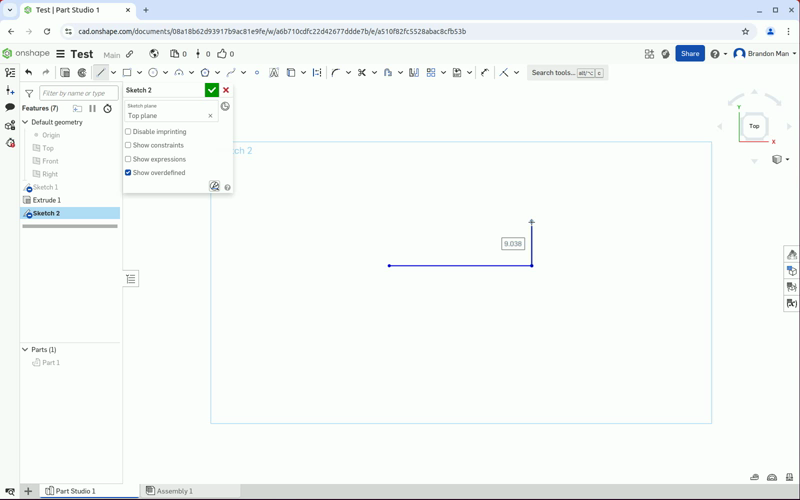
key_down(shift)
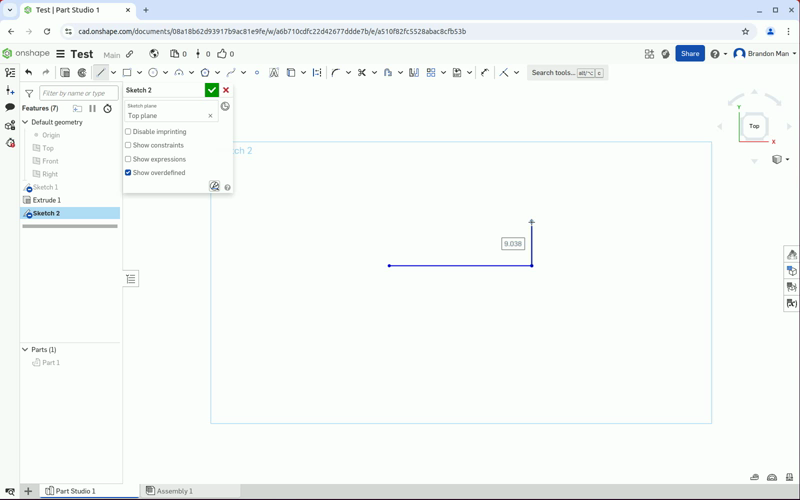
mouse_move(389, 221)
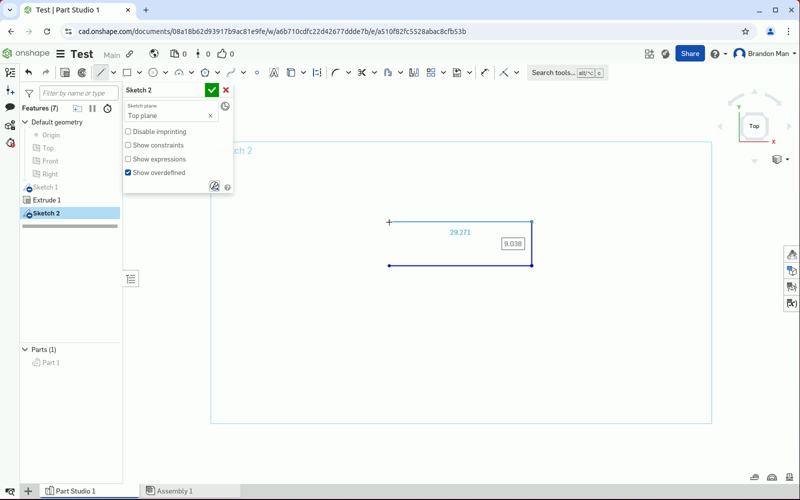
click(389, 221)
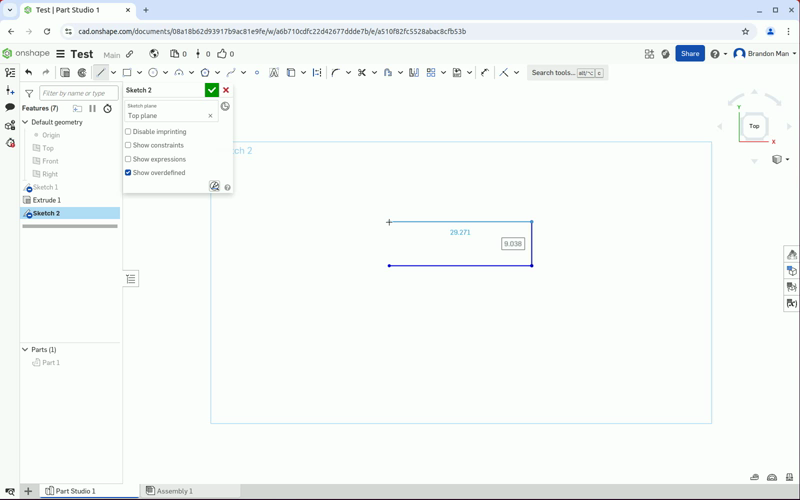
key_up(shift)
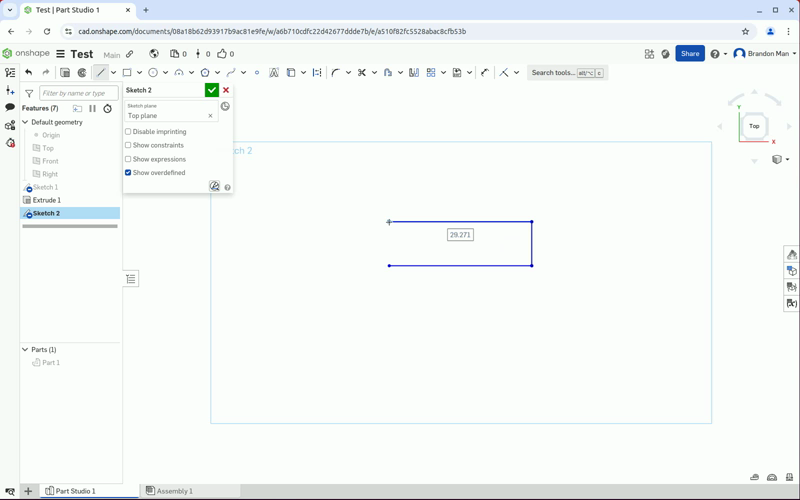
mouse_move(419, 221)
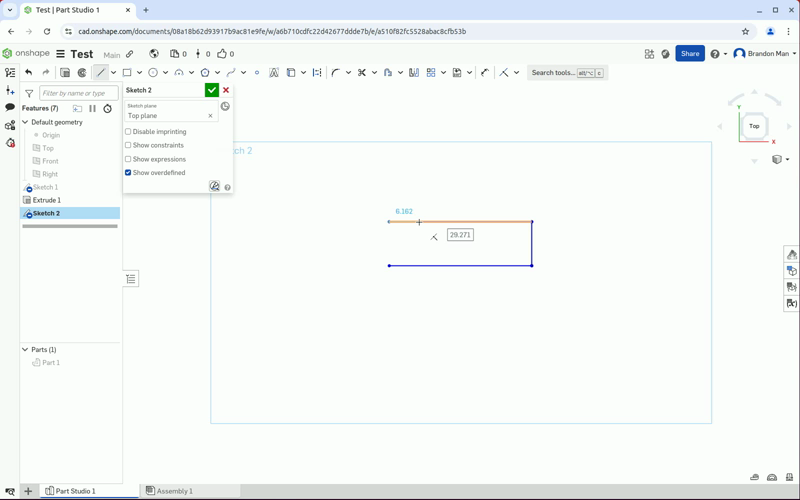
key_down(shift)
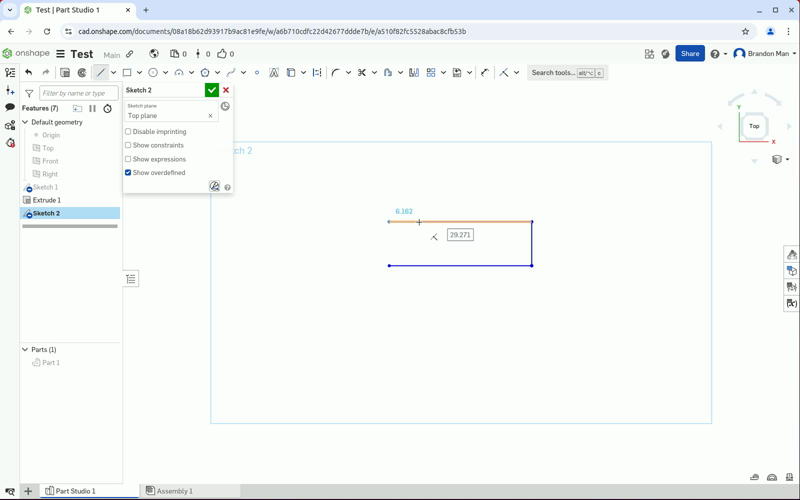
mouse_move(389, 265)
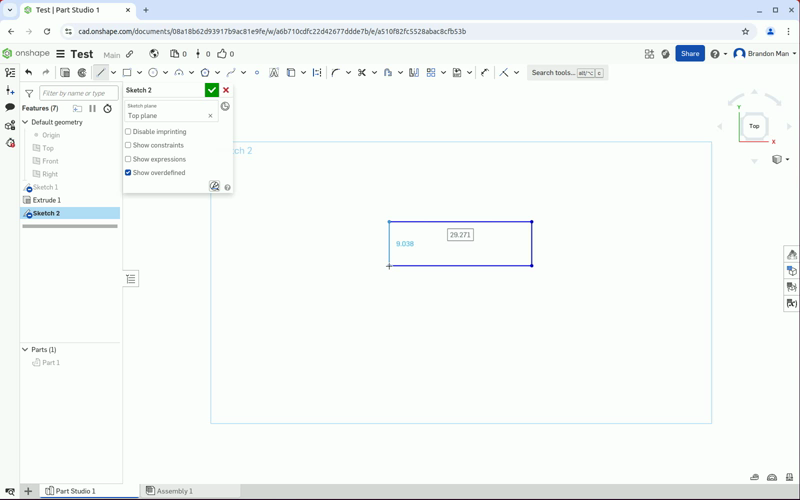
key_up(shift)
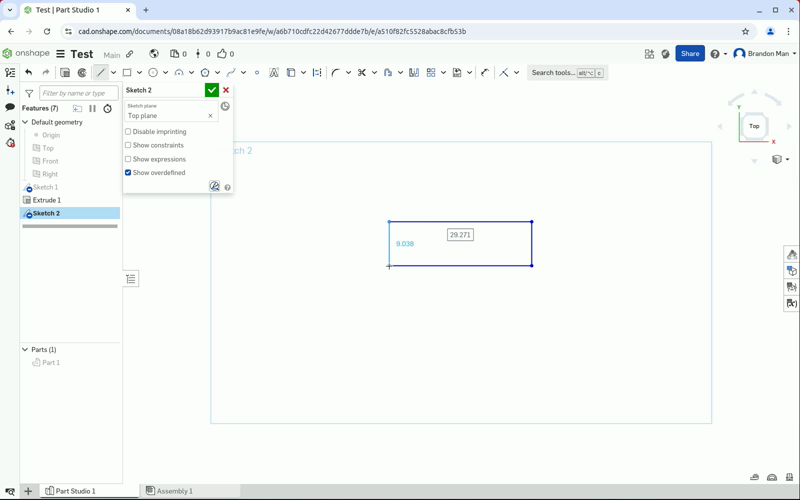
click(389, 265)
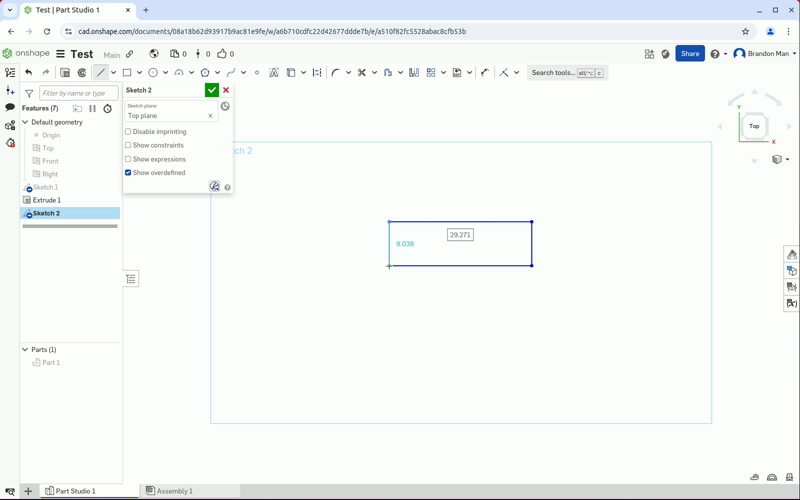
key(esc)
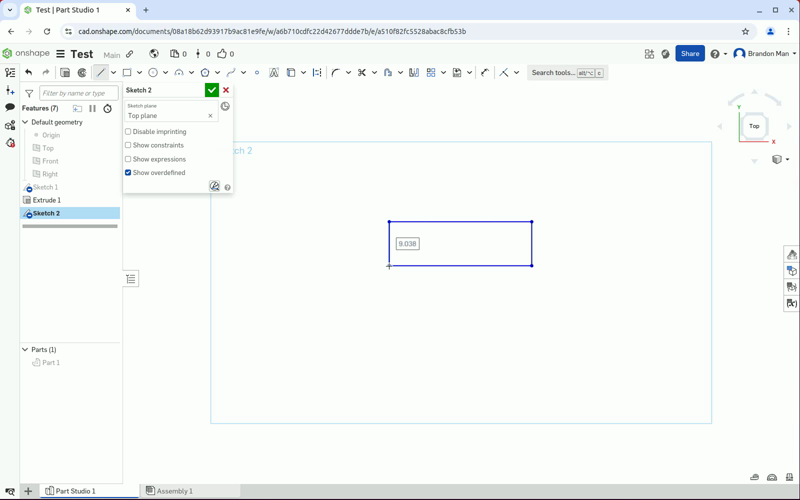
mouse_move(459, 237)
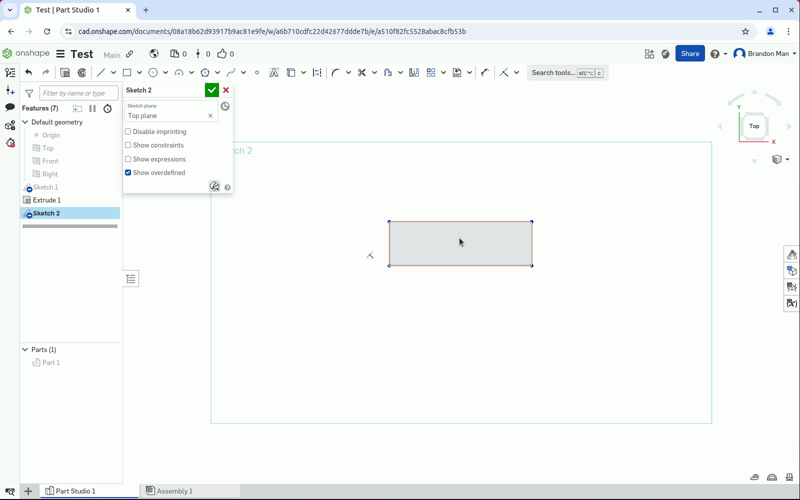
click(459, 237)
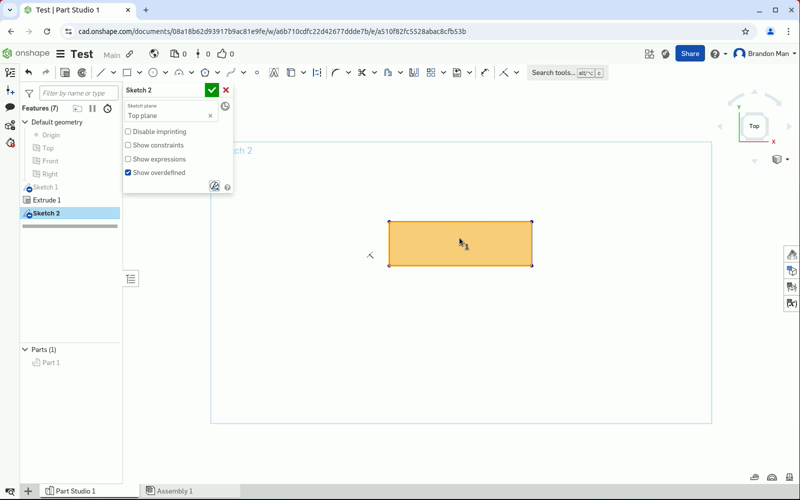
mouse_move(73, 352)
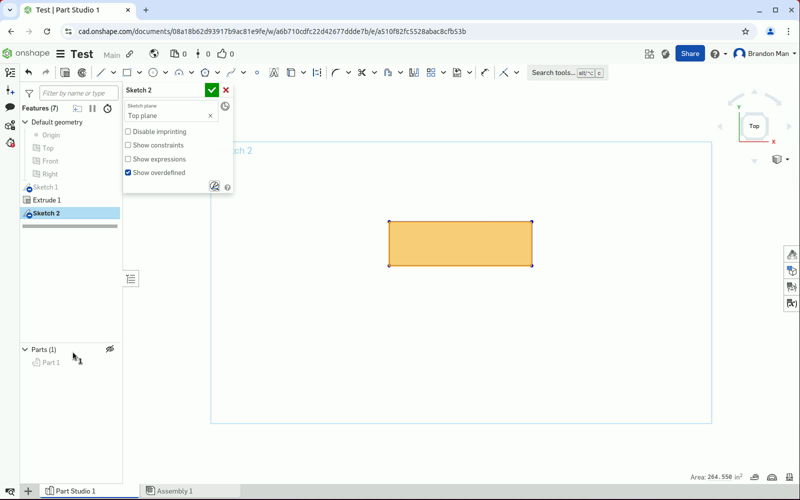
key(shift+y)
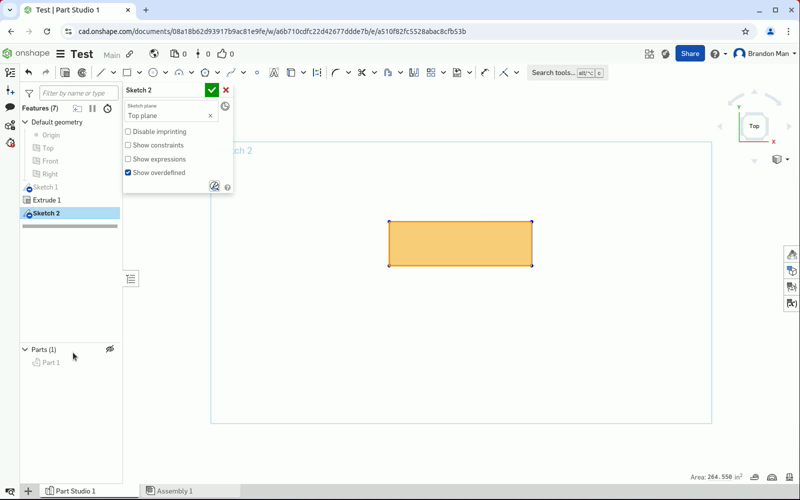
key(shift+e)
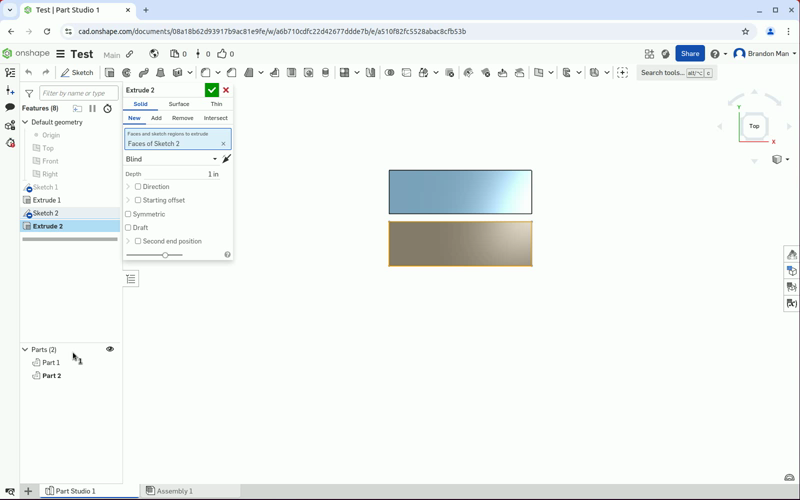
mouse_move(143, 106)
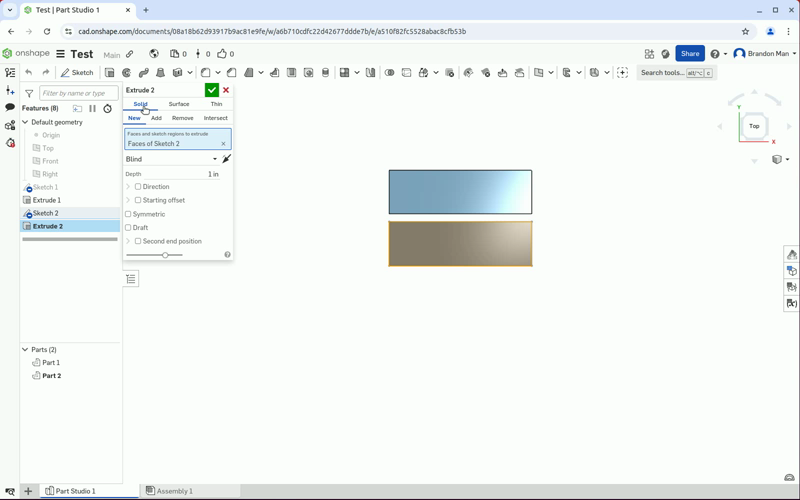
click(143, 106)
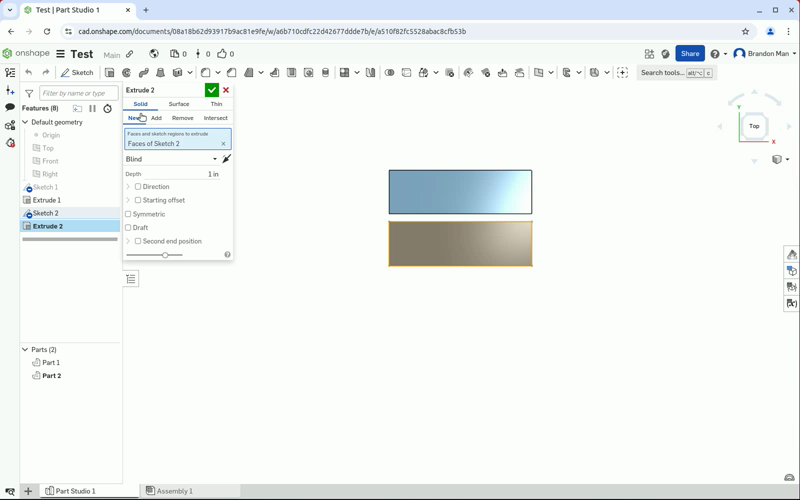
mouse_move(137, 120)
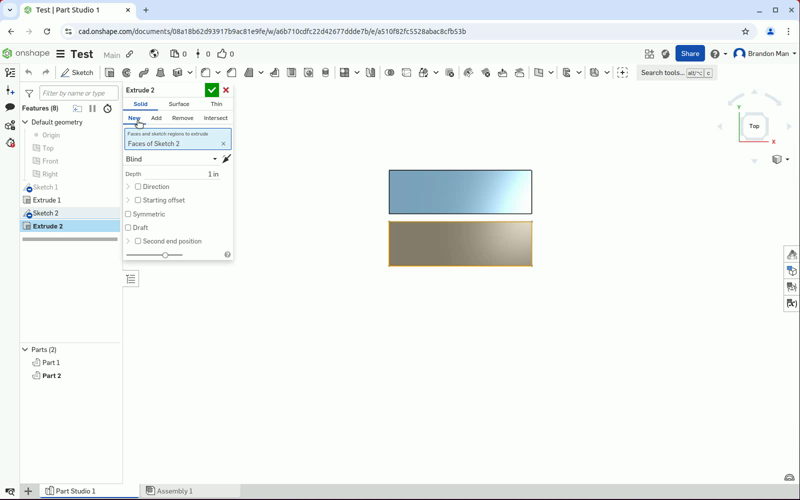
click(137, 120)
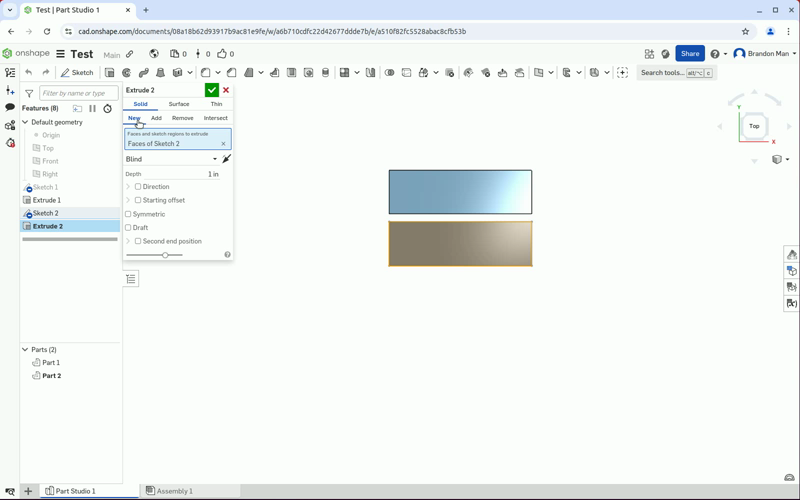
key(tab, 4)
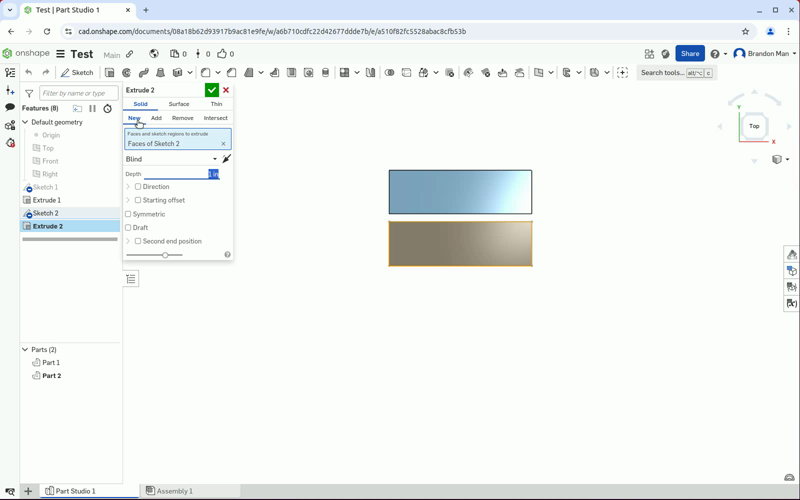
text(0.722)
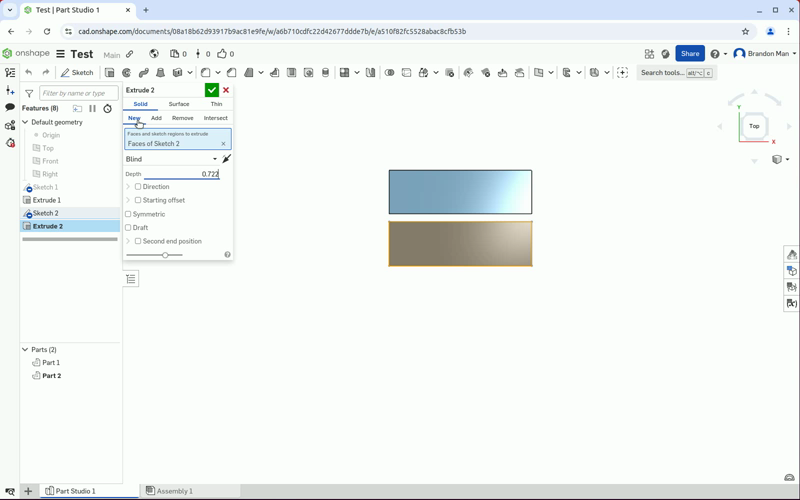
key(enter)
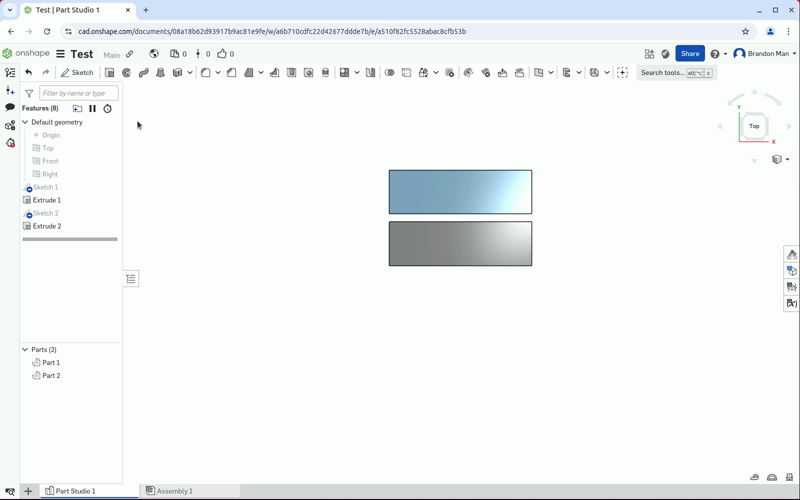
key(shift+h)
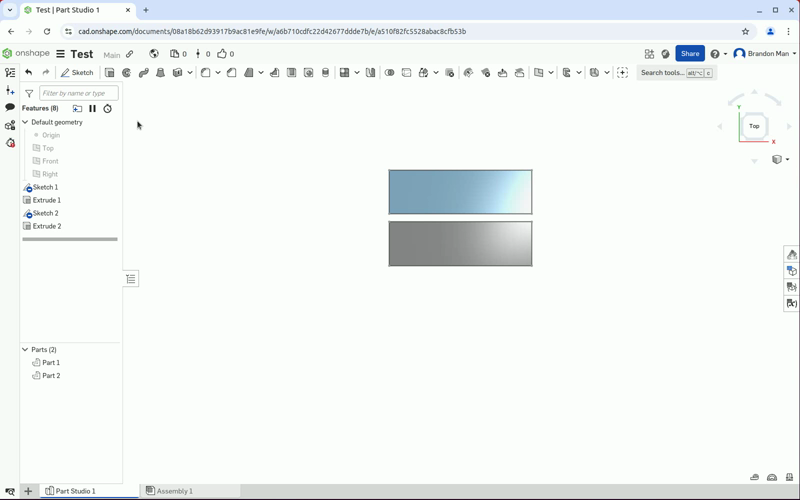
key(shift+h)
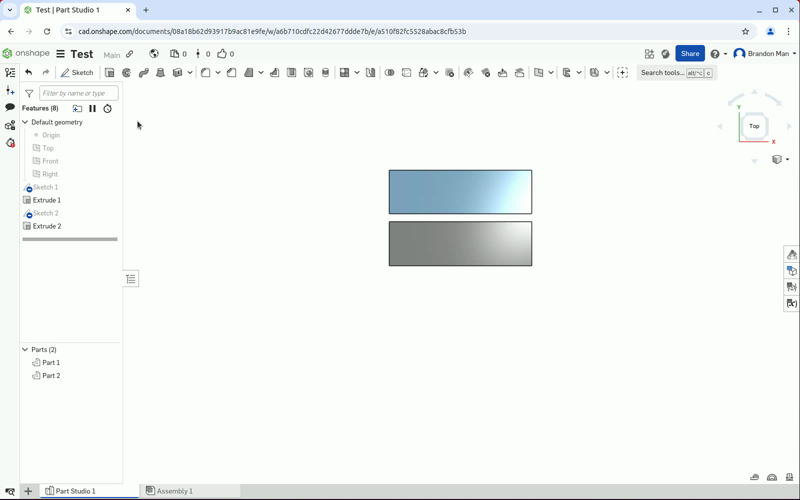
mouse_move(73, 189)
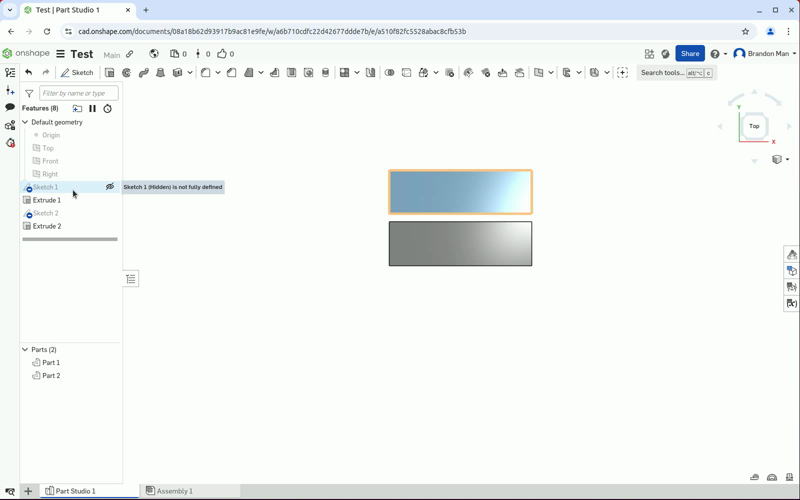
click(73, 189)
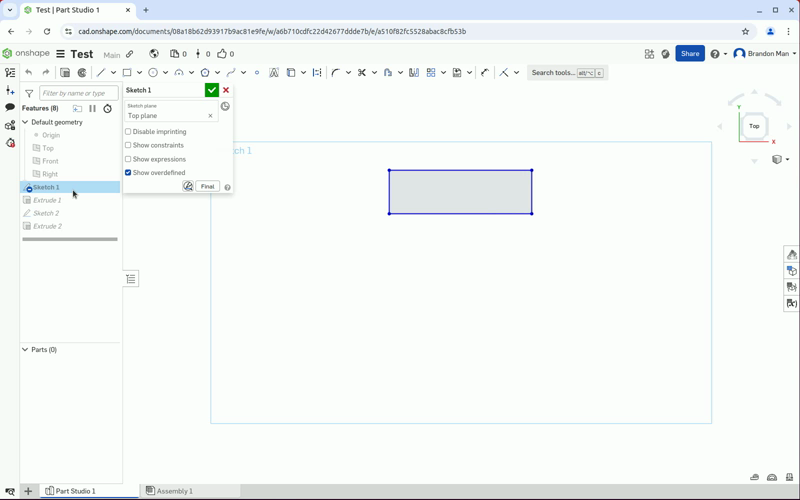
mouse_move(229, 92)
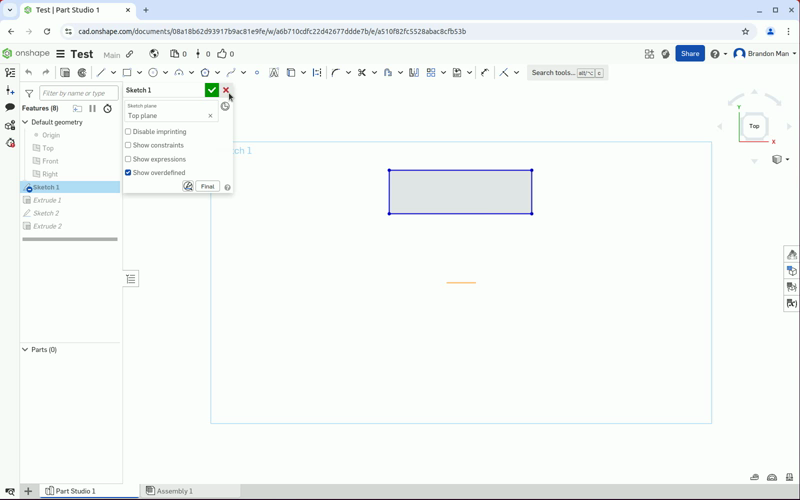
click(229, 92)
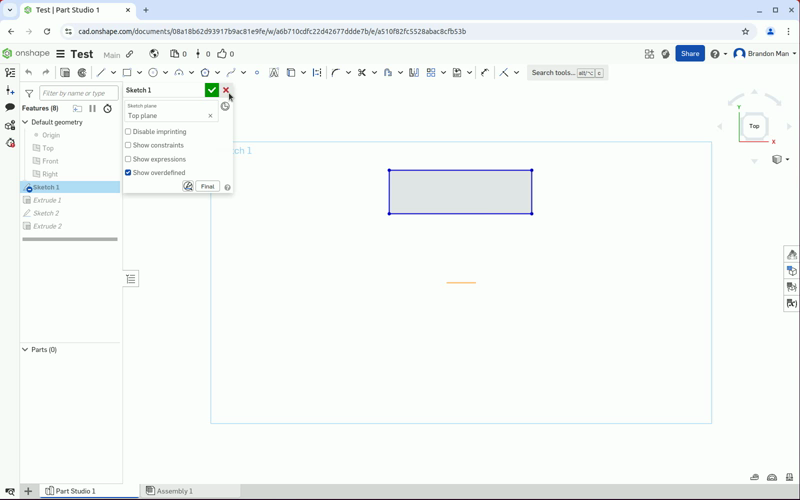
key(shift+s)
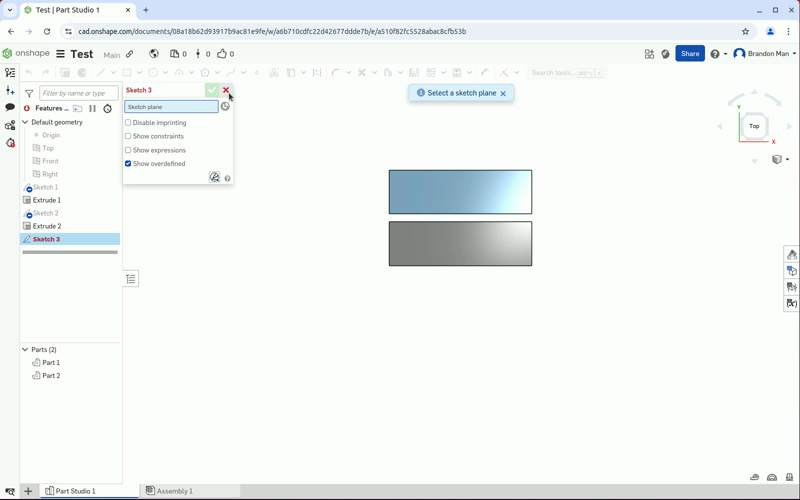
mouse_move(73, 150)
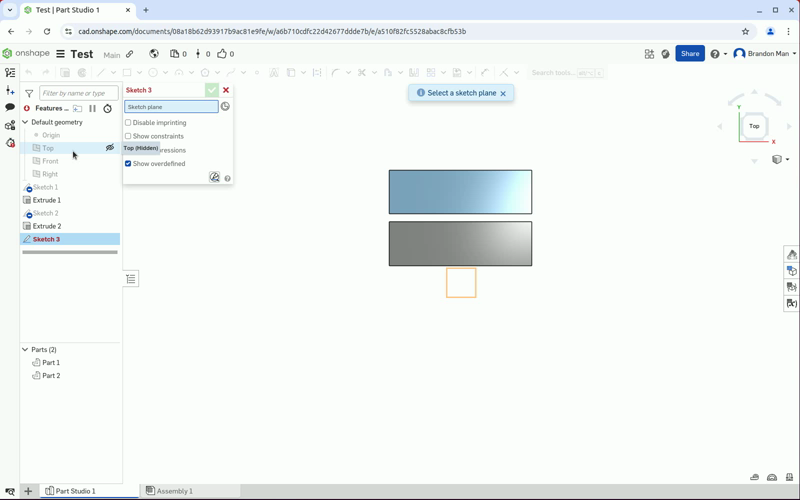
click(73, 150)
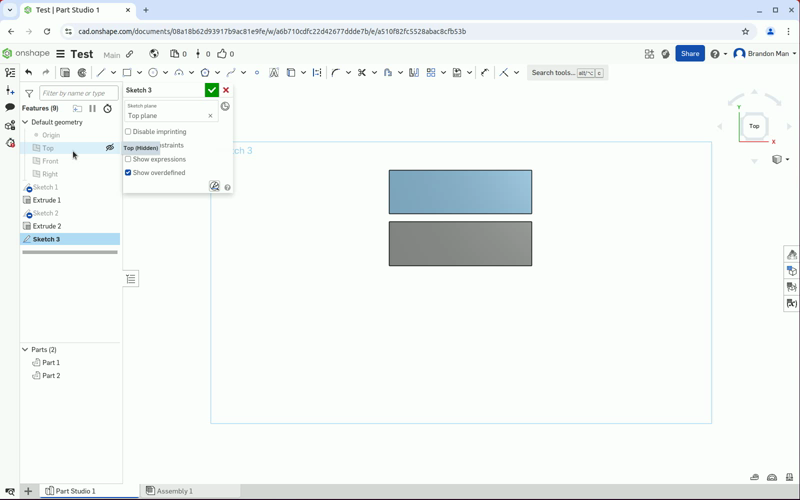
mouse_move(73, 352)
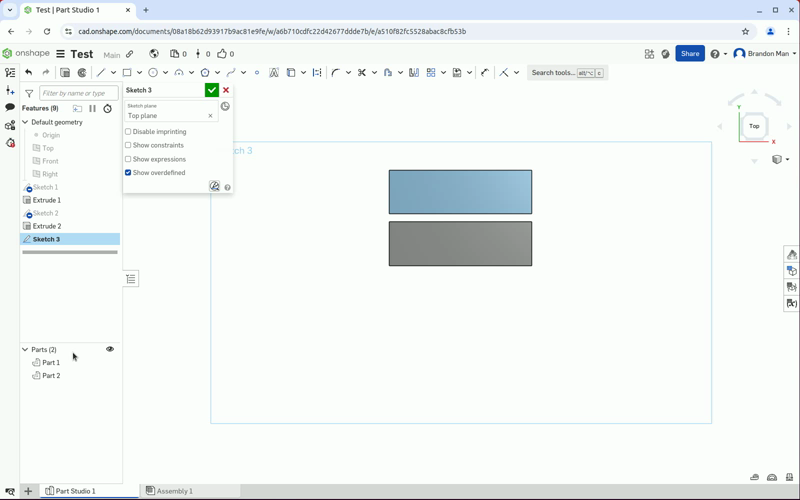
key(y)
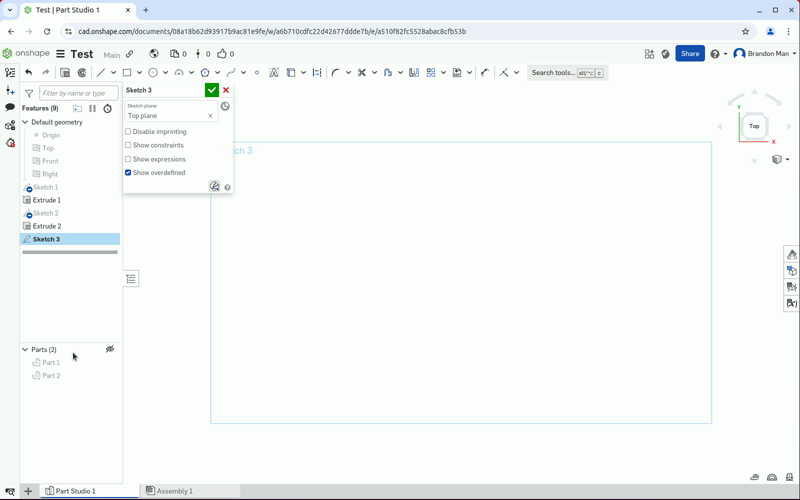
key(l)
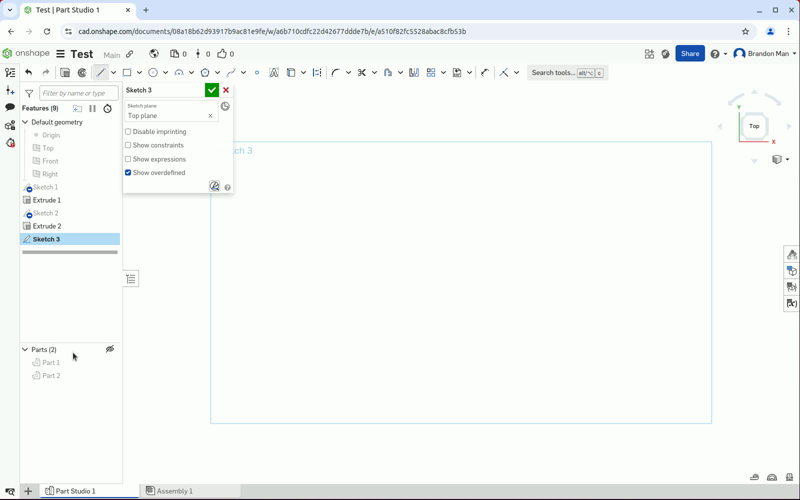
key_down(shift)
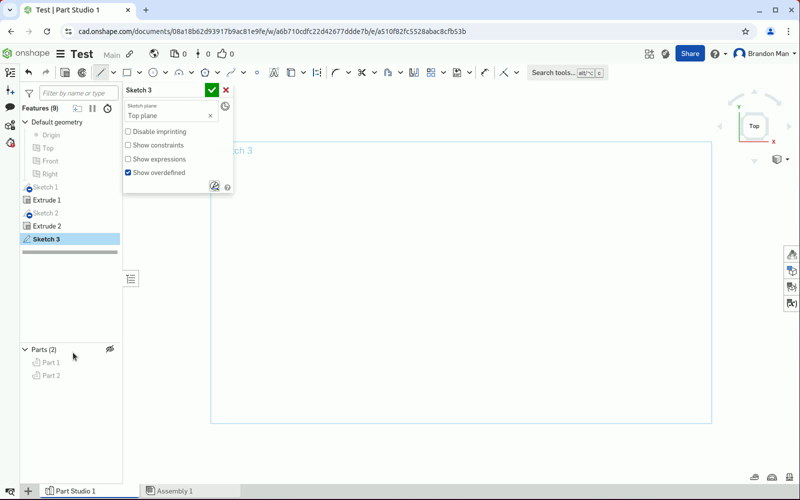
mouse_move(365, 315)
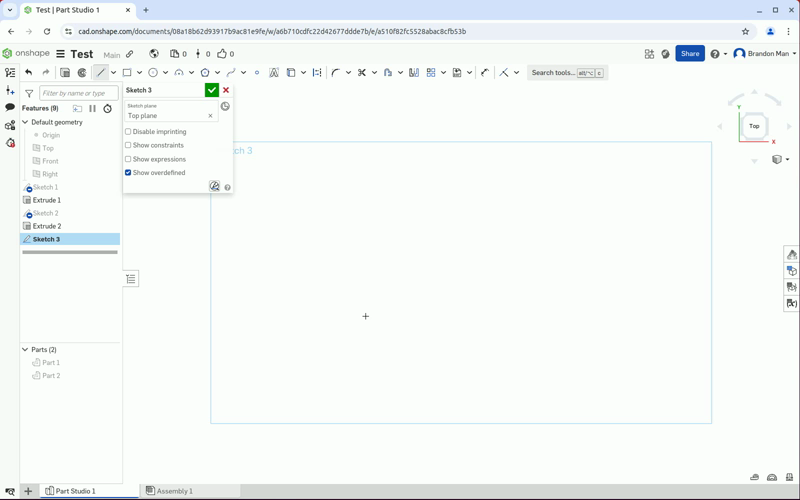
click(365, 315)
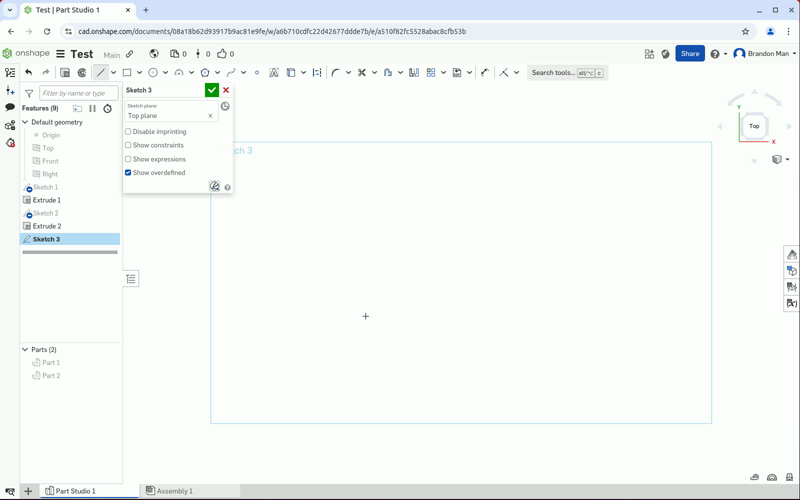
key_up(shift)
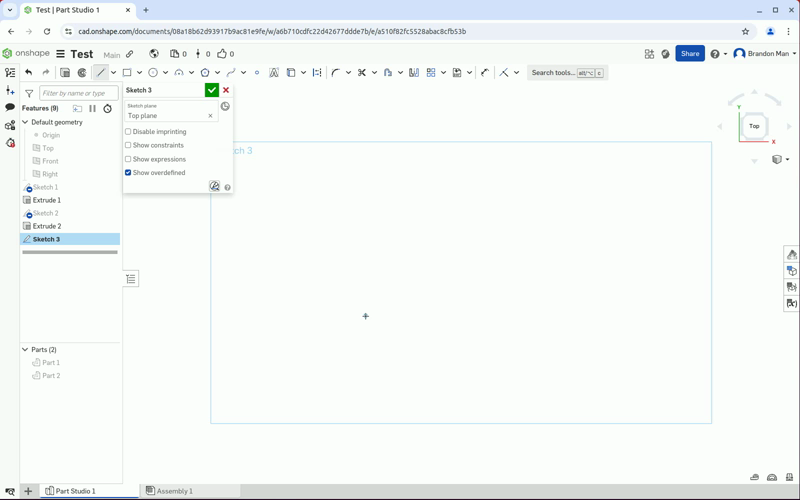
key_down(shift)
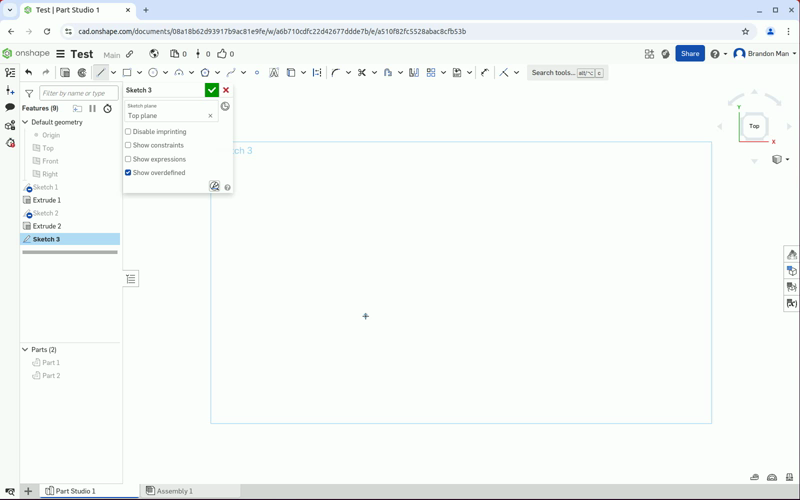
mouse_move(553, 315)
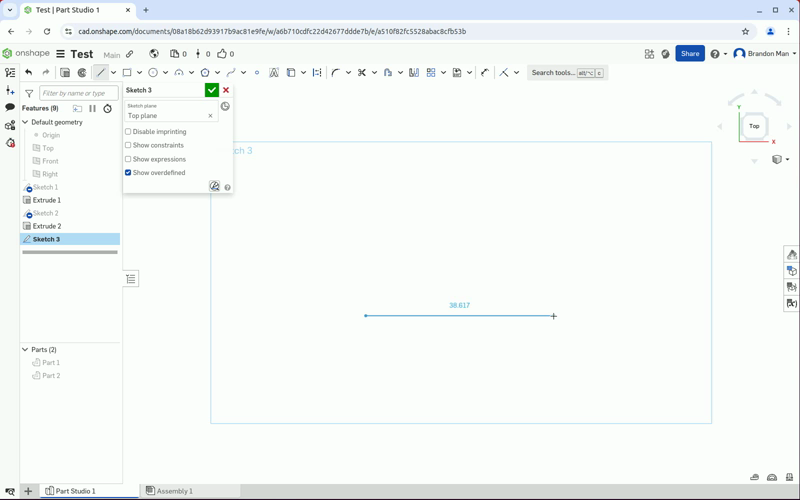
click(553, 315)
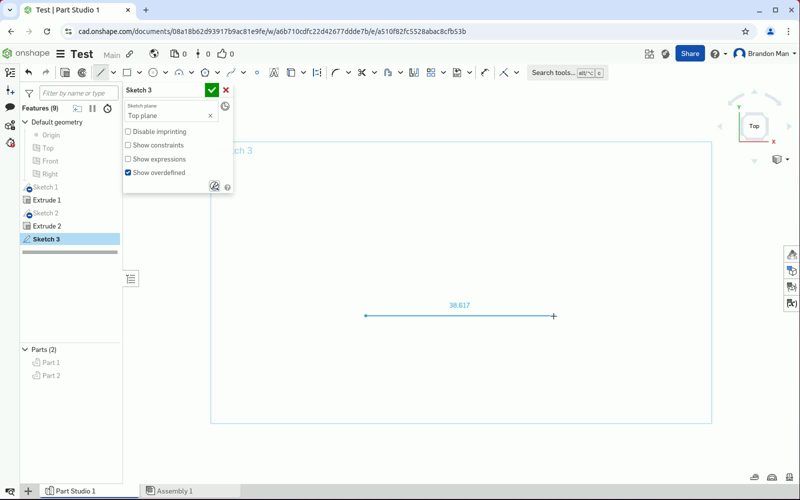
key_up(shift)
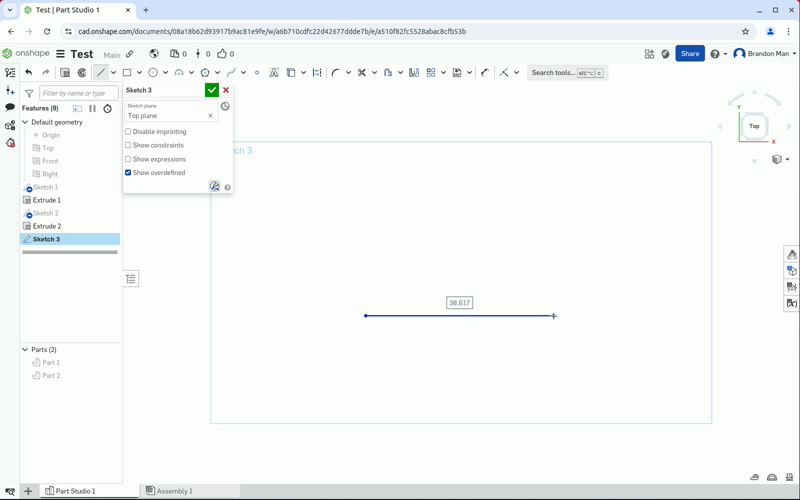
key_down(shift)
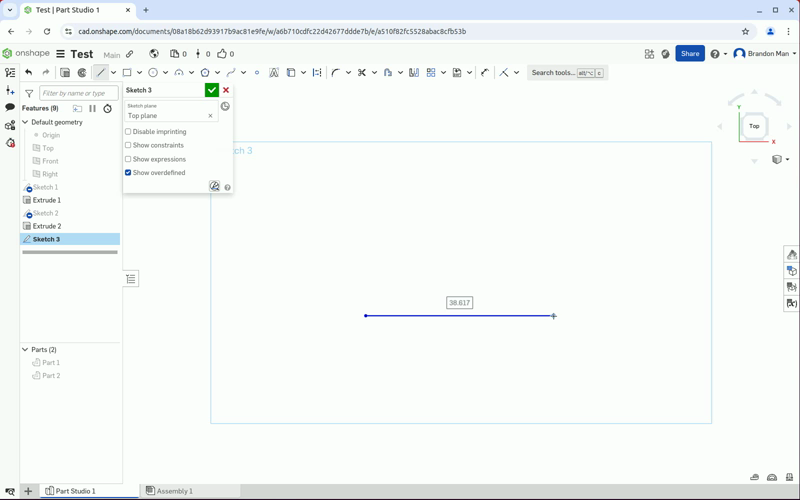
mouse_move(583, 315)
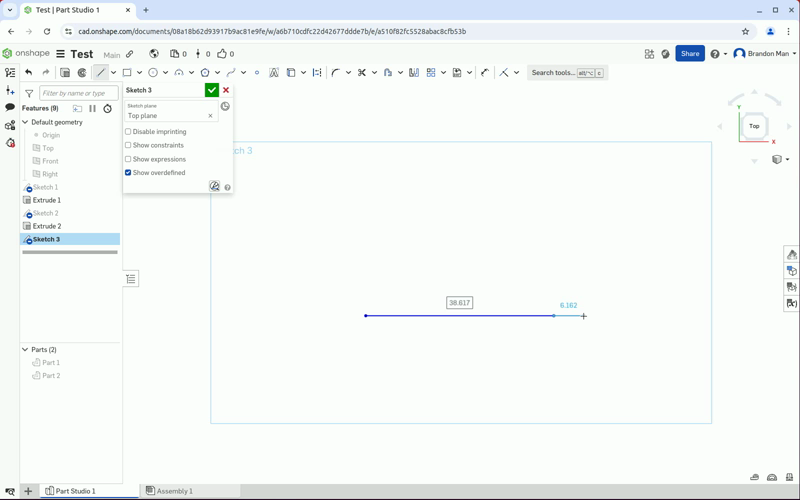
mouse_move(553, 272)
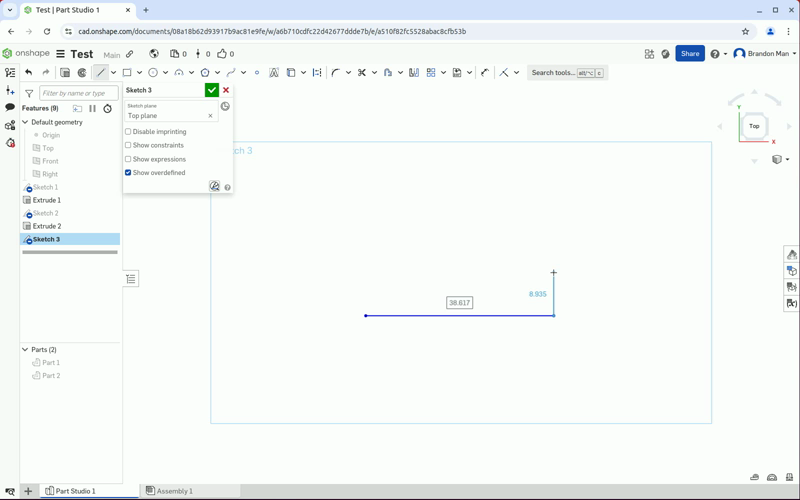
click(553, 272)
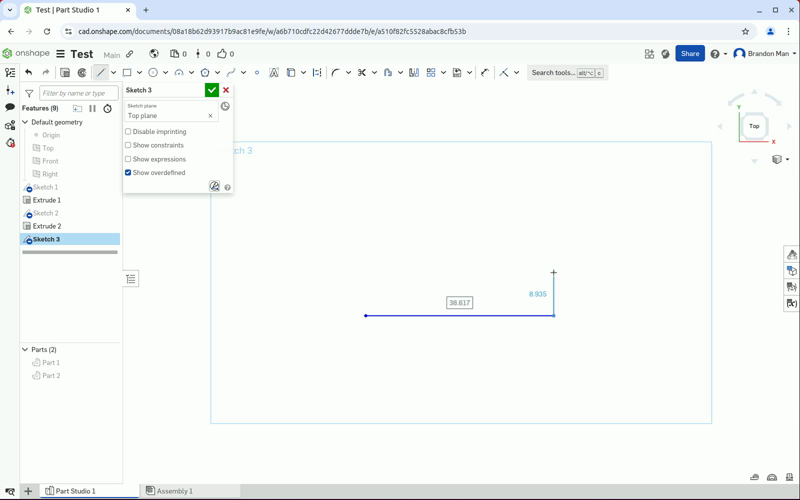
key_up(shift)
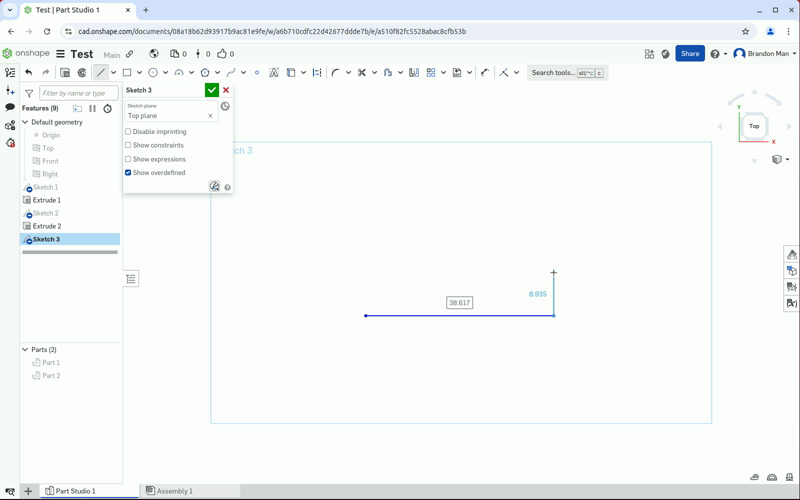
key_down(shift)
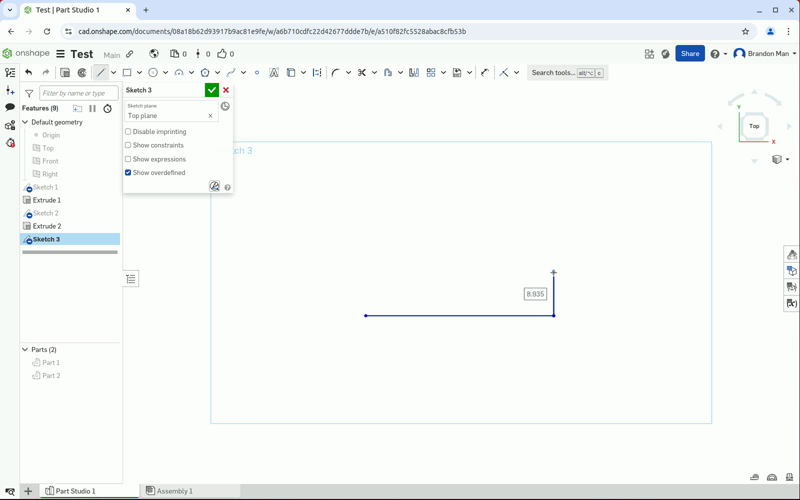
mouse_move(365, 272)
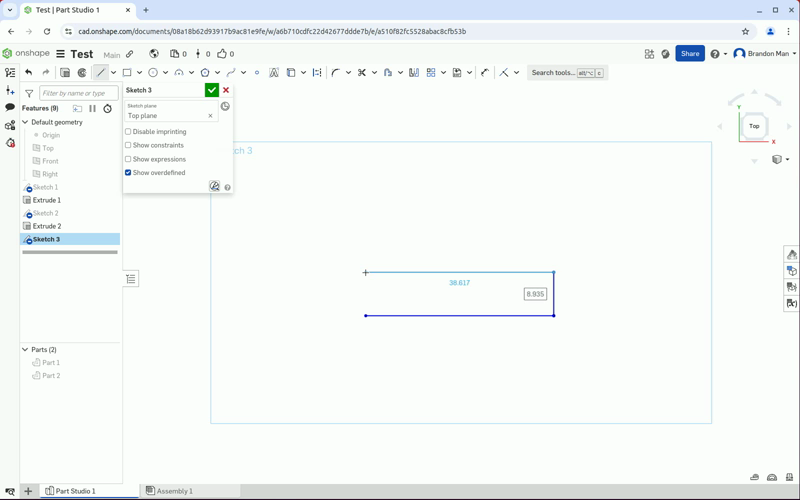
click(365, 272)
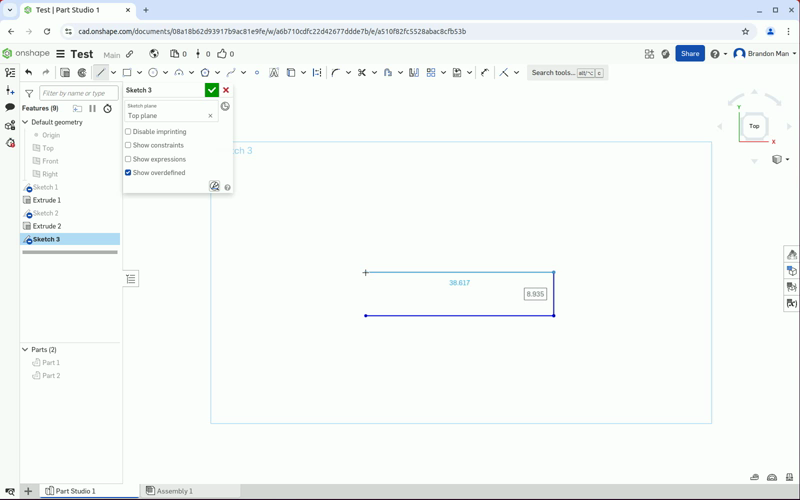
key_up(shift)
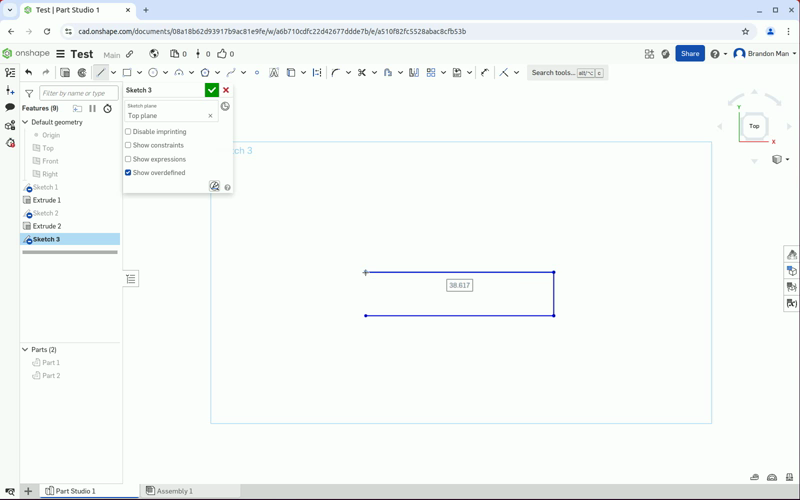
mouse_move(395, 272)
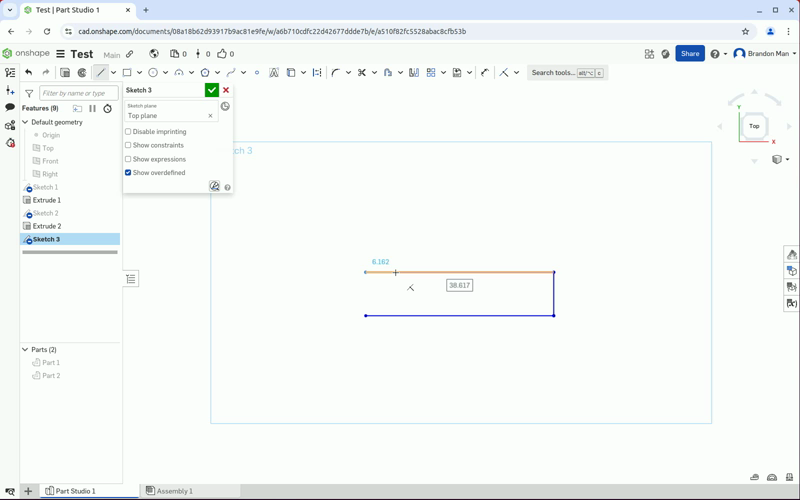
key_down(shift)
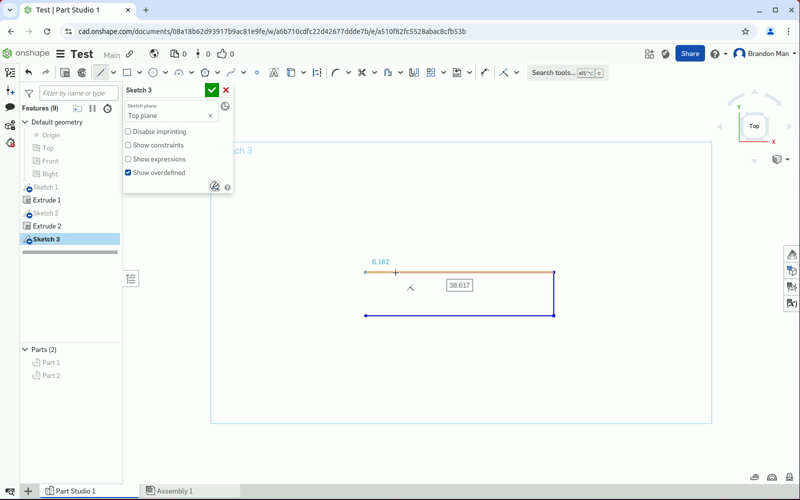
mouse_move(365, 315)
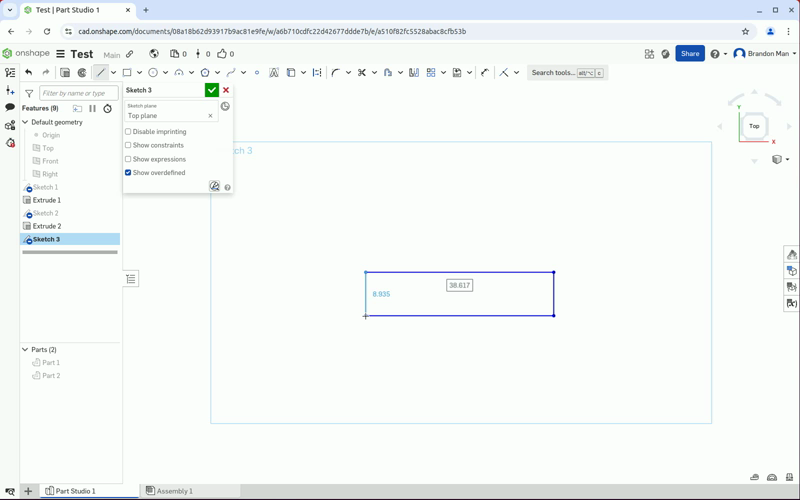
key_up(shift)
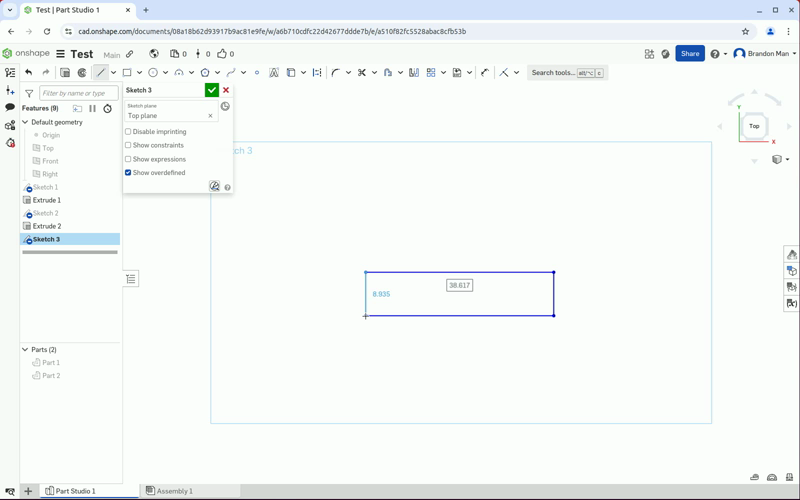
click(365, 315)
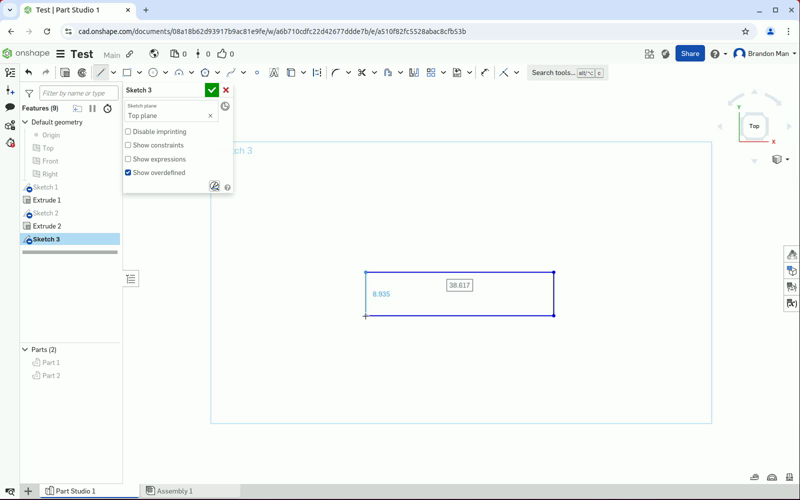
key(esc)
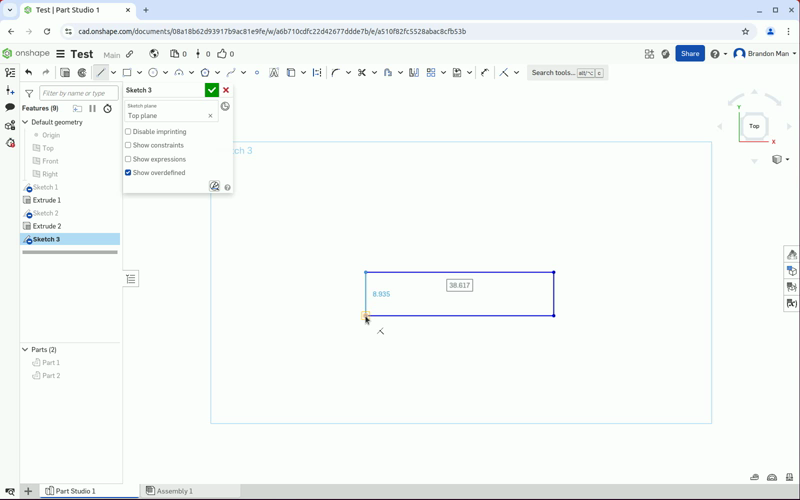
mouse_move(371, 292)
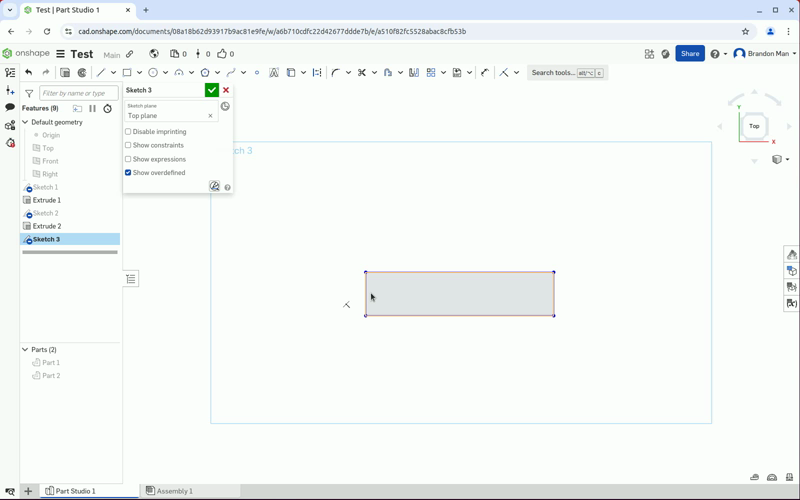
click(371, 292)
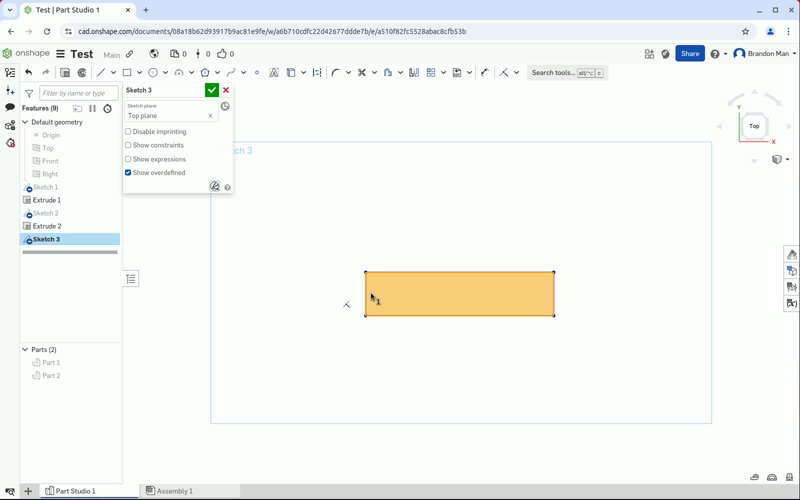
mouse_move(73, 352)
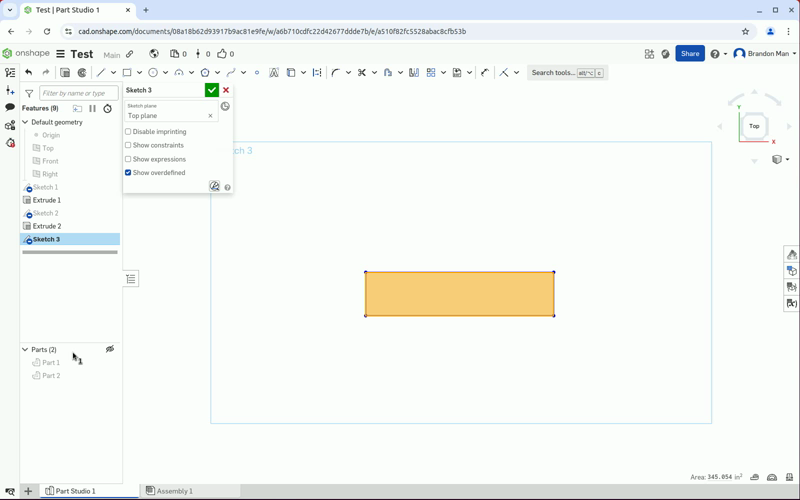
key(shift+y)
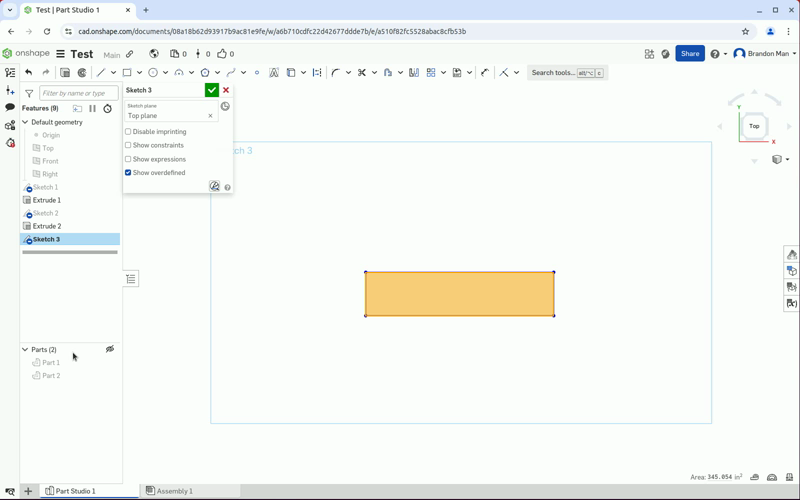
key(shift+e)
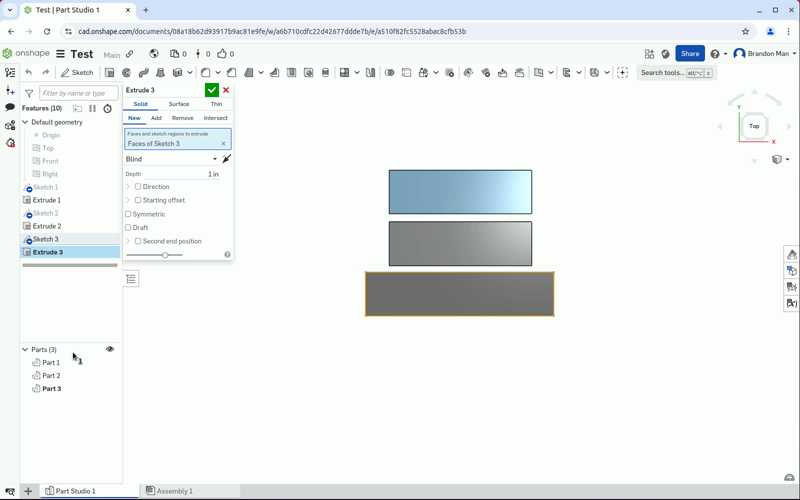
mouse_move(143, 106)
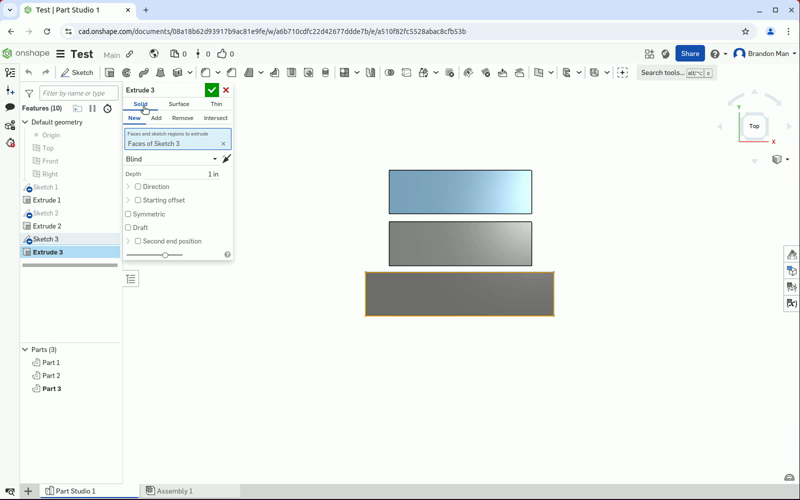
click(143, 106)
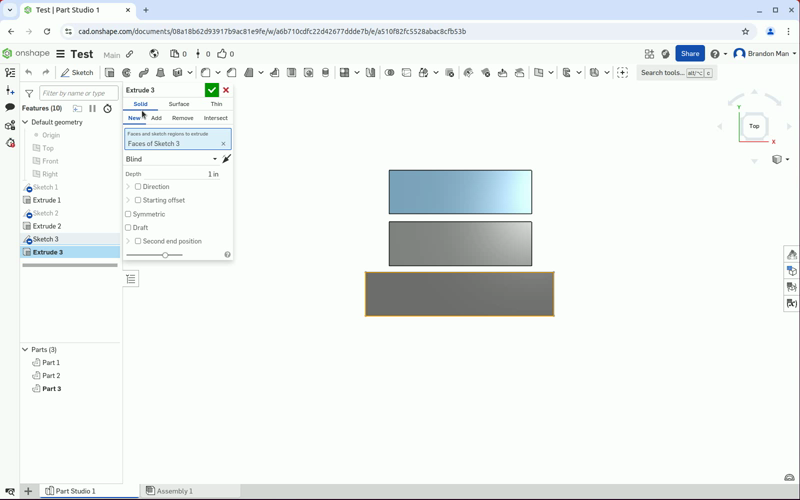
mouse_move(137, 120)
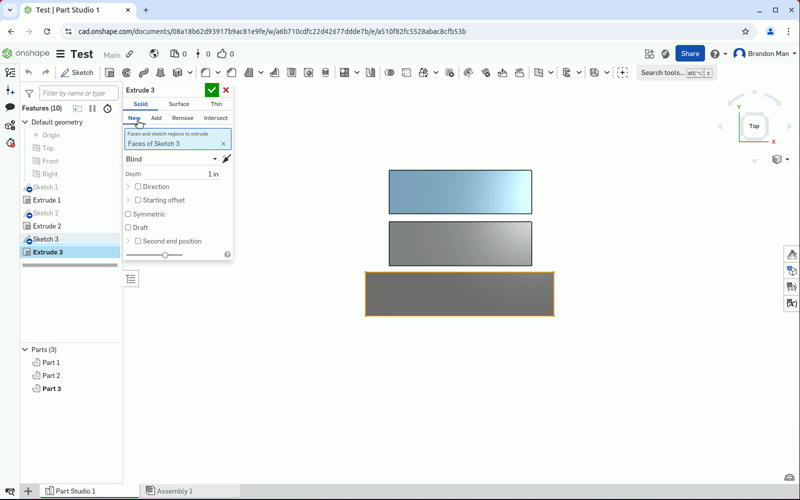
click(137, 120)
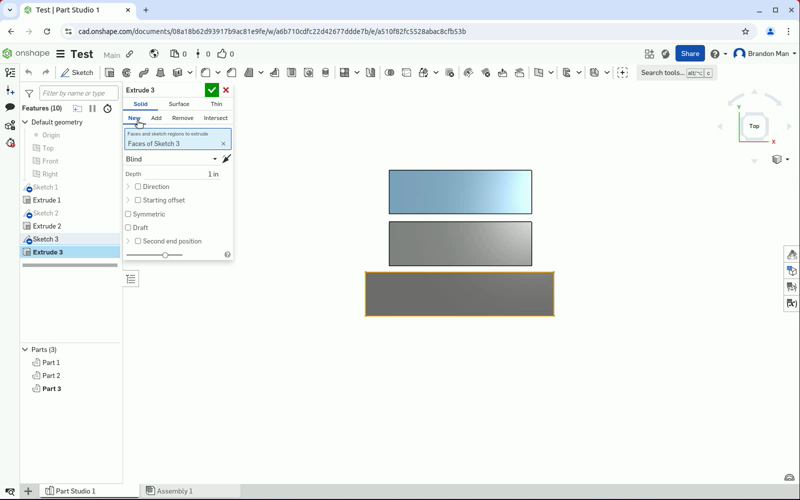
key(tab, 4)
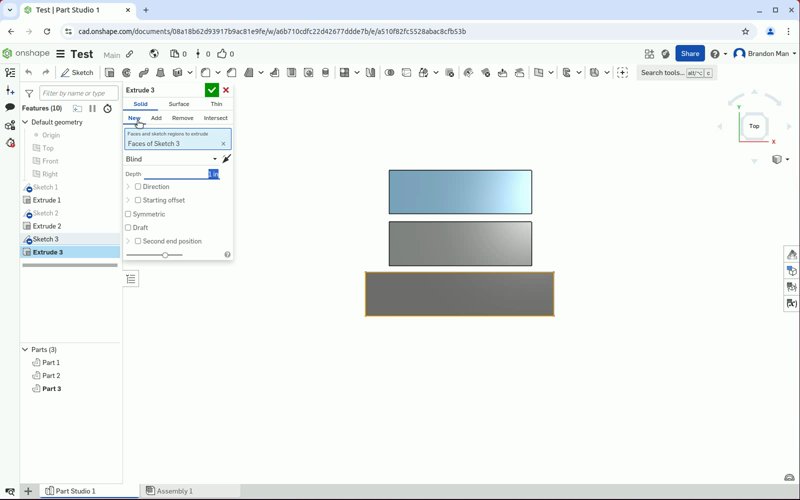
text(0.722)
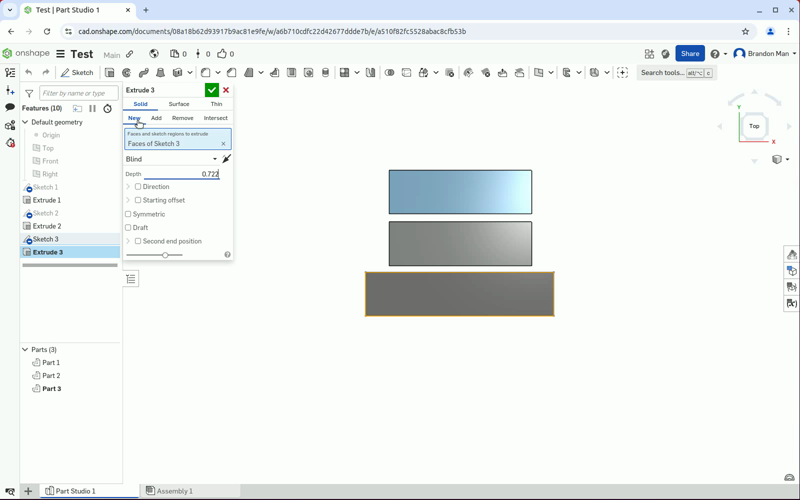
key(enter)
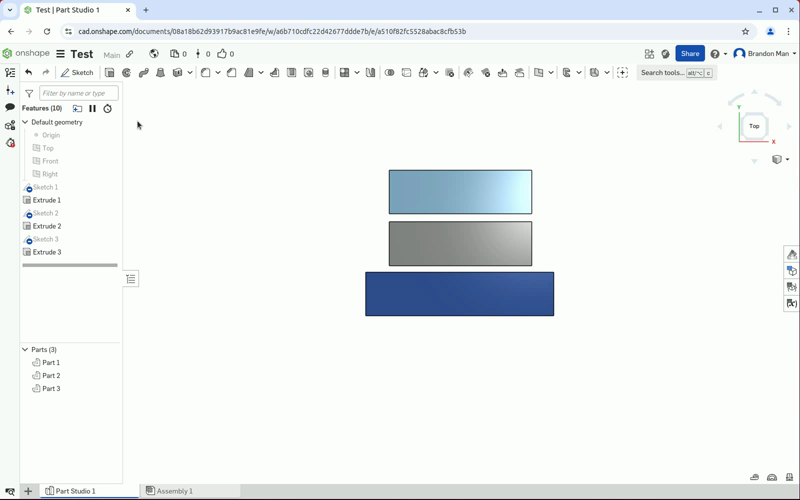
key(shift+h)
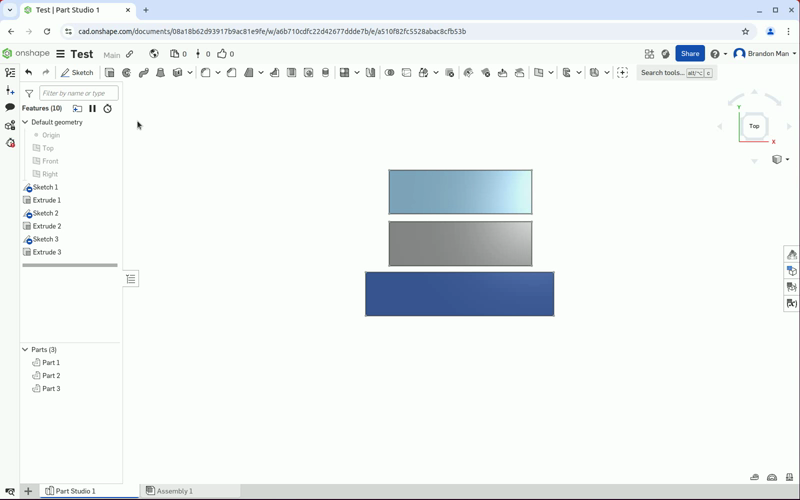
key(shift+h)
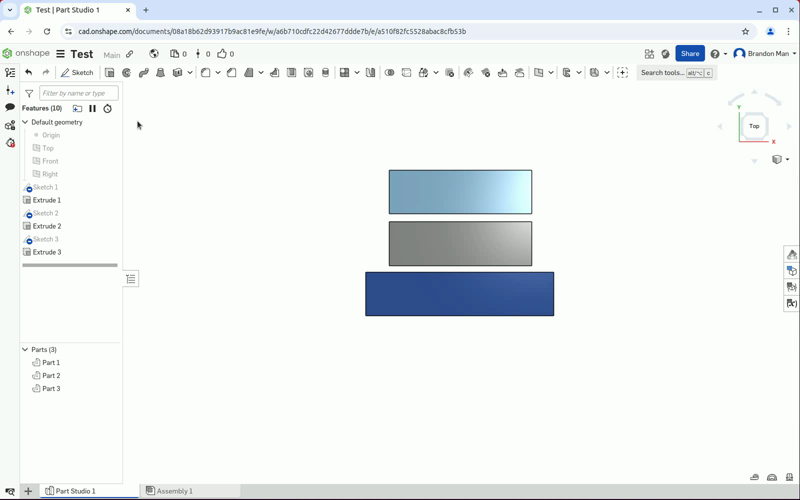
mouse_move(73, 189)
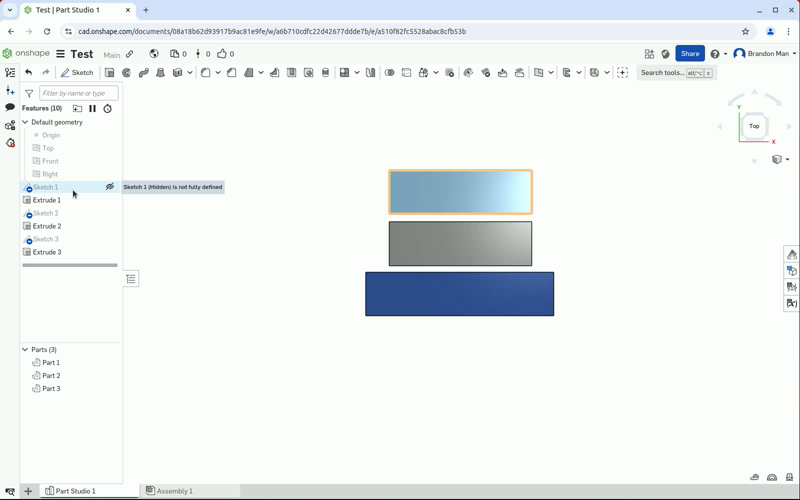
click(73, 189)
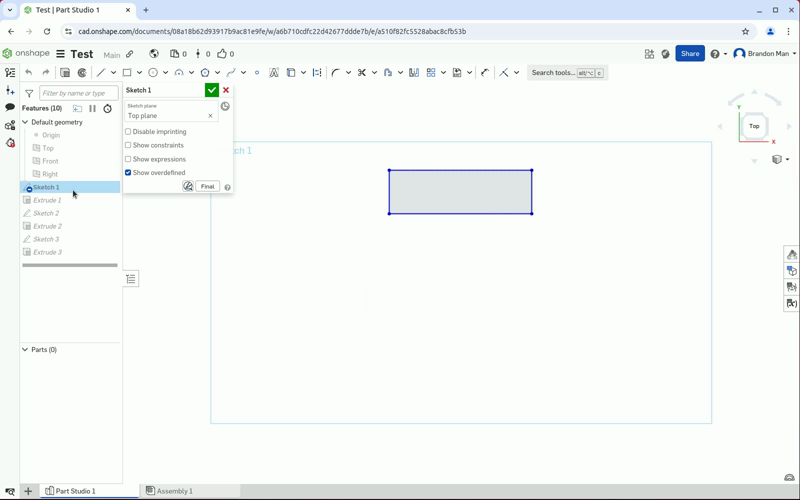
mouse_move(229, 92)
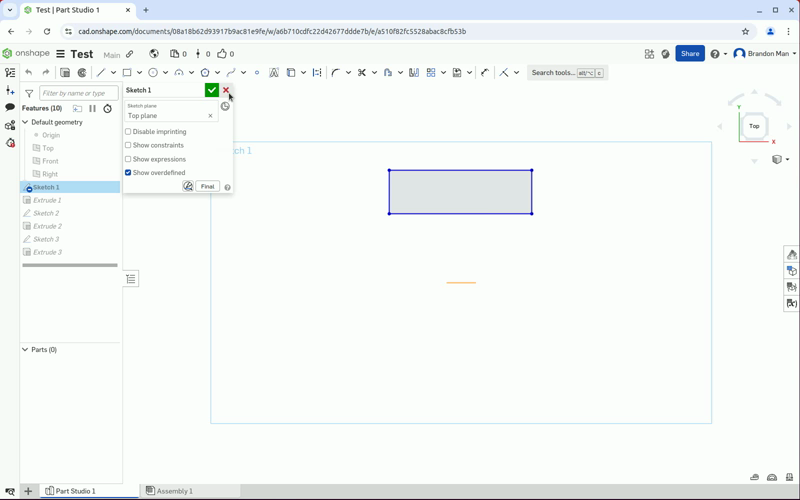
click(229, 92)
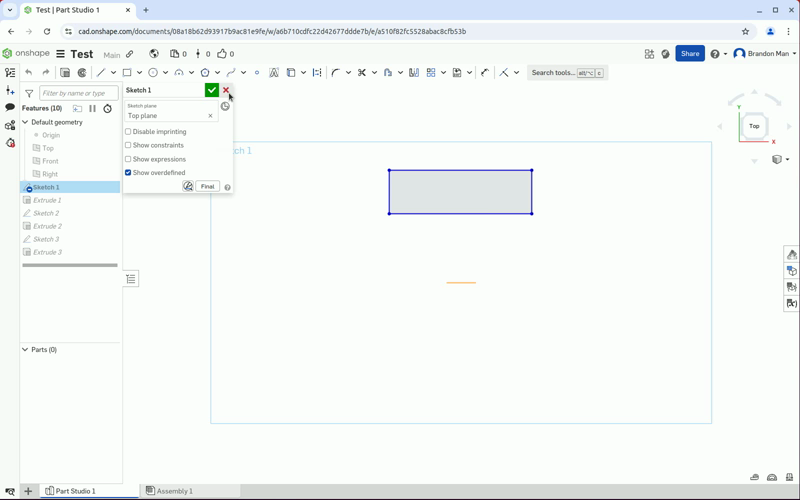
key(shift+s)
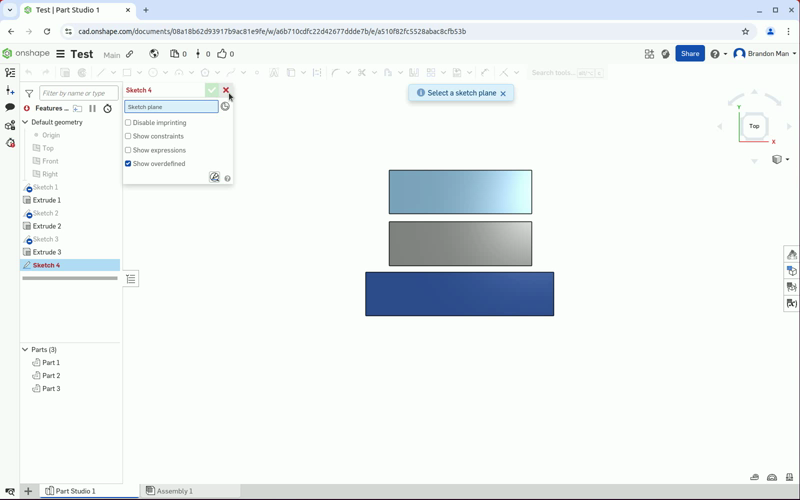
mouse_move(73, 150)
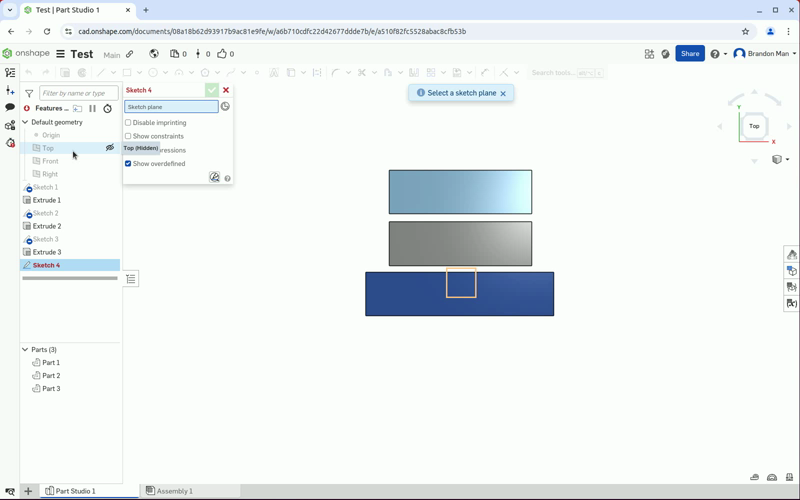
click(73, 150)
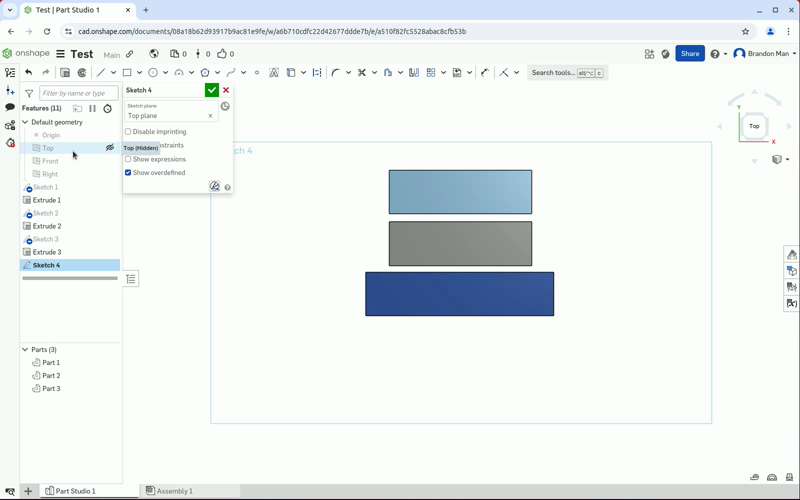
mouse_move(73, 352)
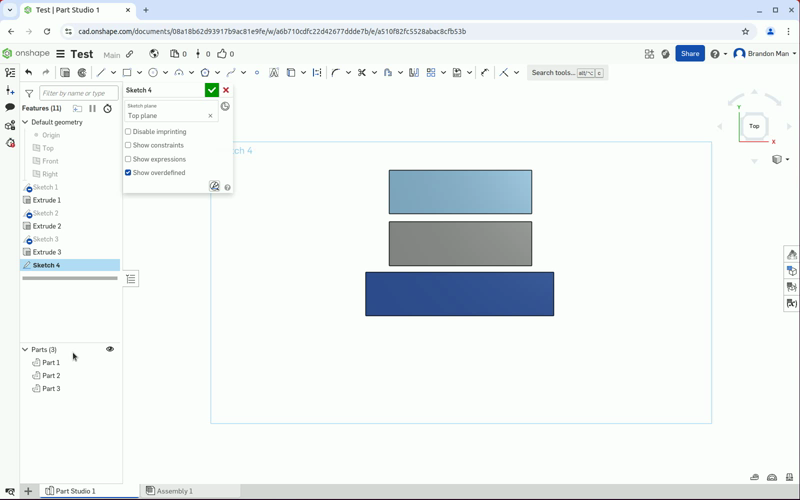
key(y)
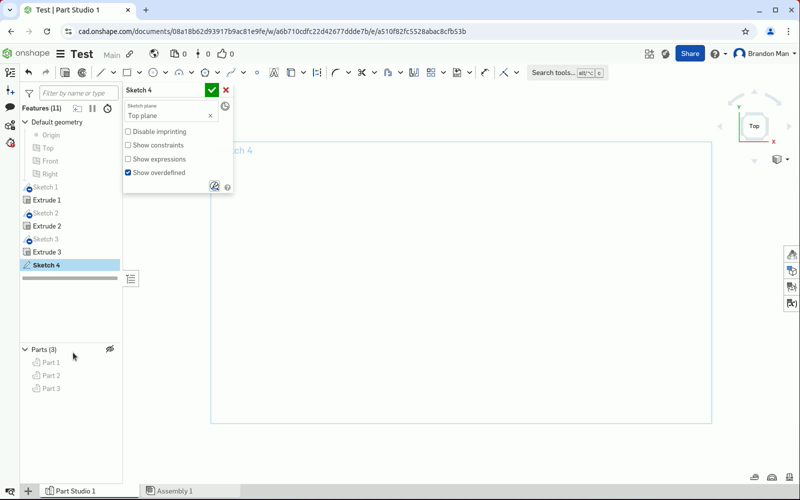
key(l)
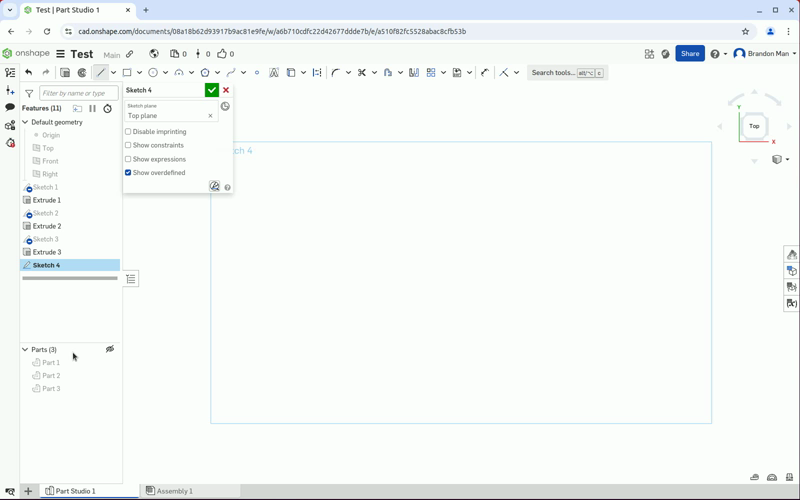
key_down(shift)
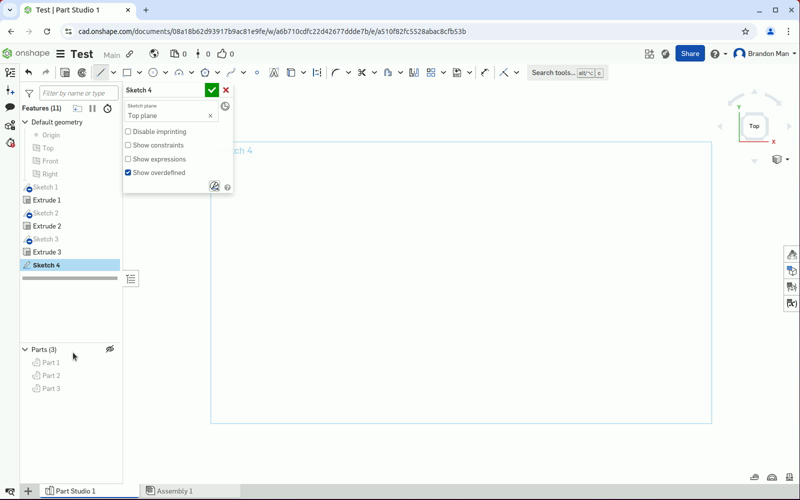
mouse_move(365, 366)
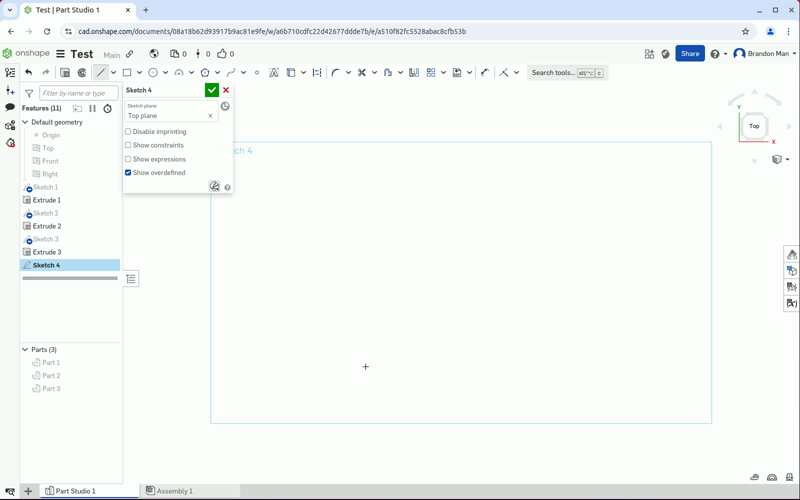
click(365, 366)
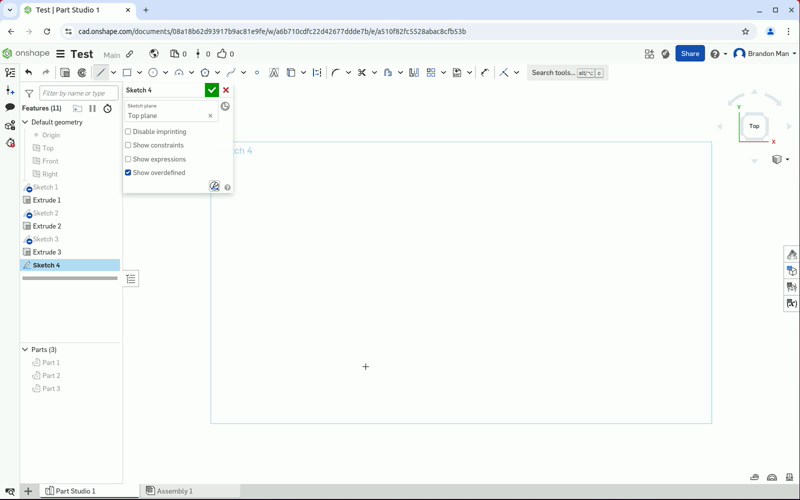
key_up(shift)
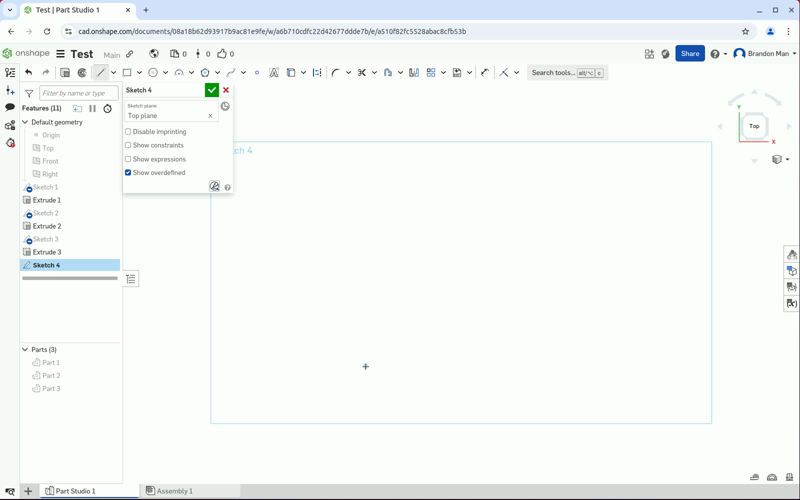
key_down(shift)
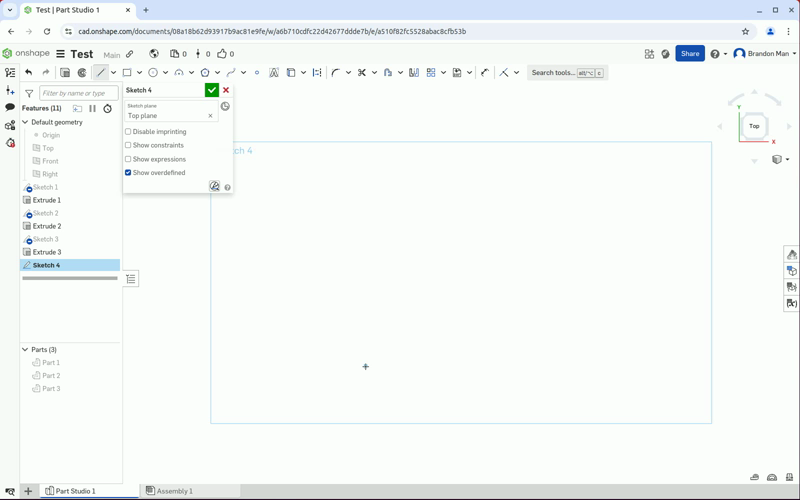
mouse_move(553, 366)
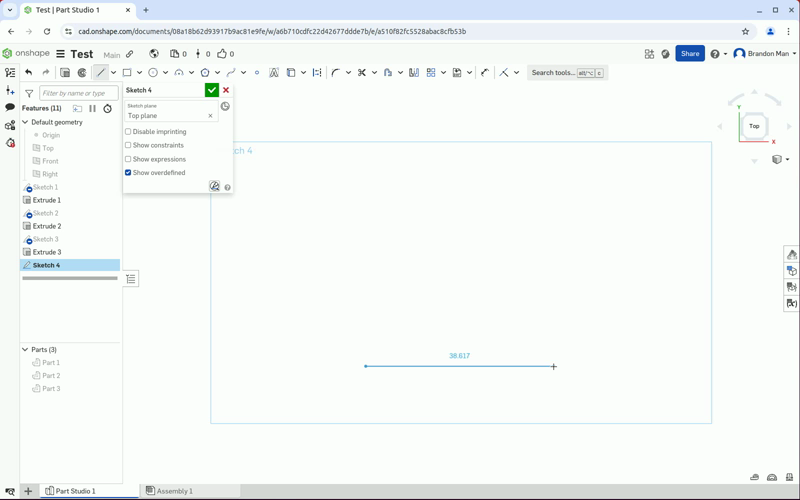
click(553, 366)
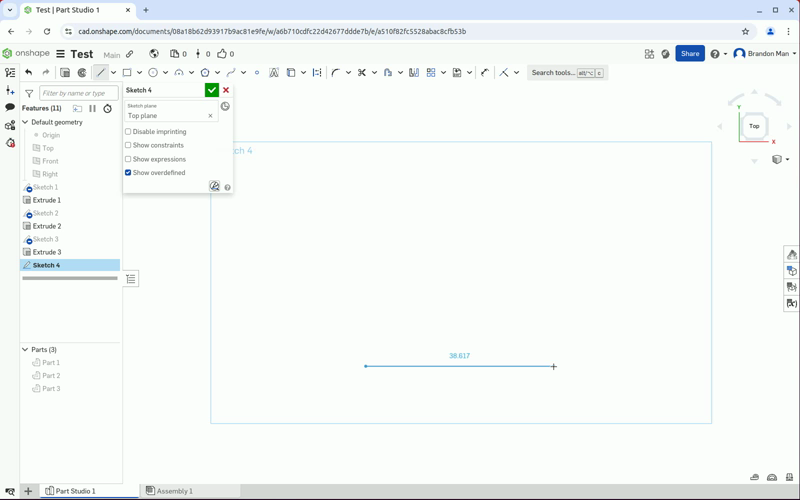
key_up(shift)
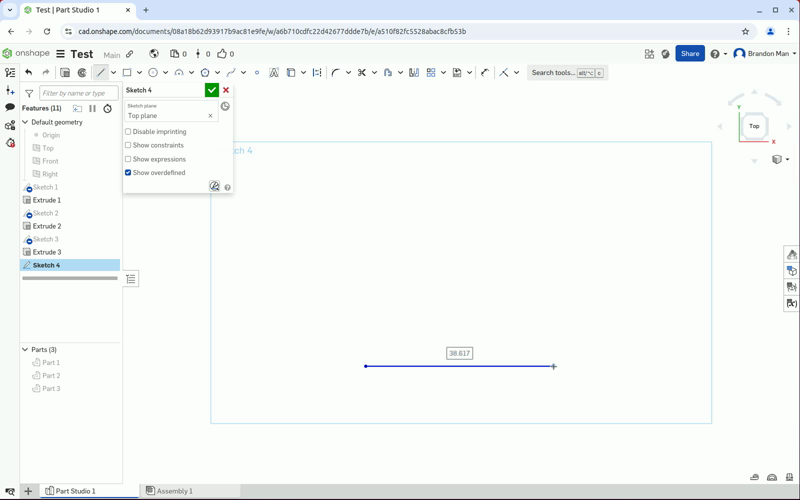
key_down(shift)
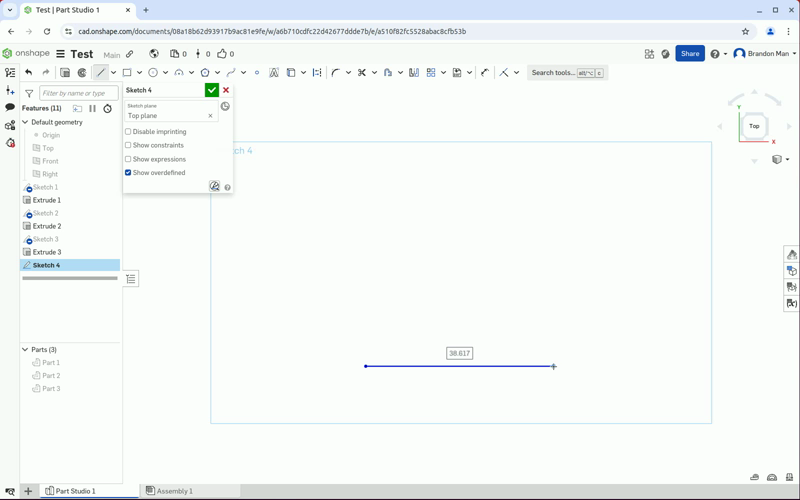
mouse_move(583, 366)
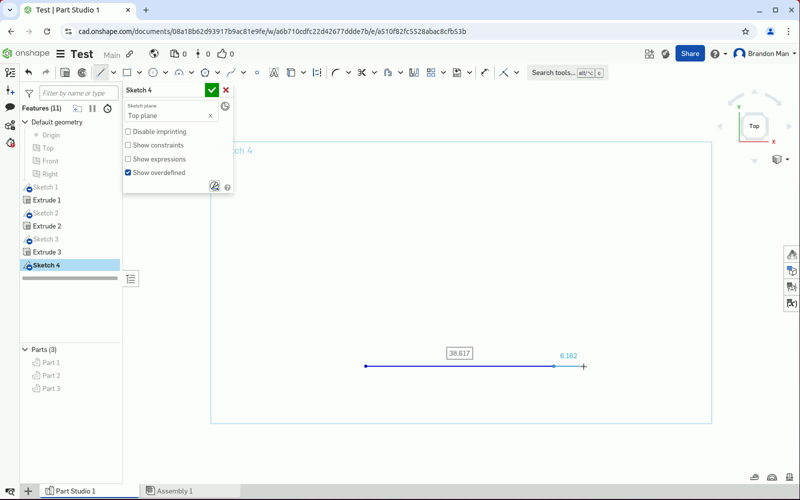
mouse_move(553, 322)
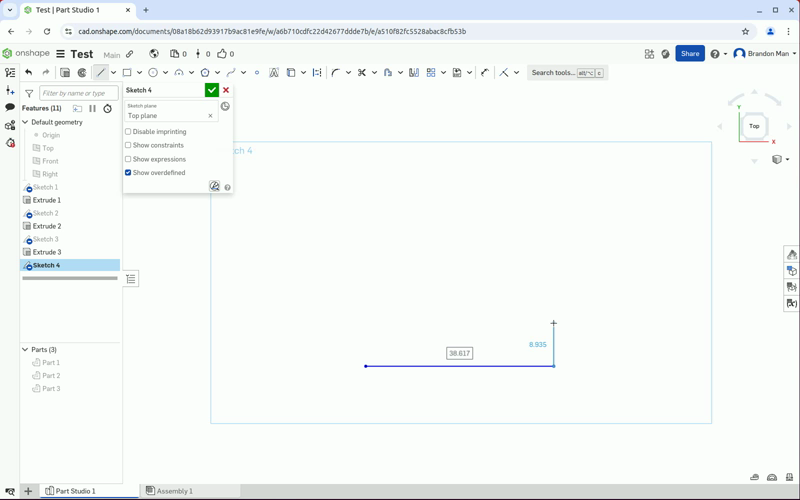
click(553, 322)
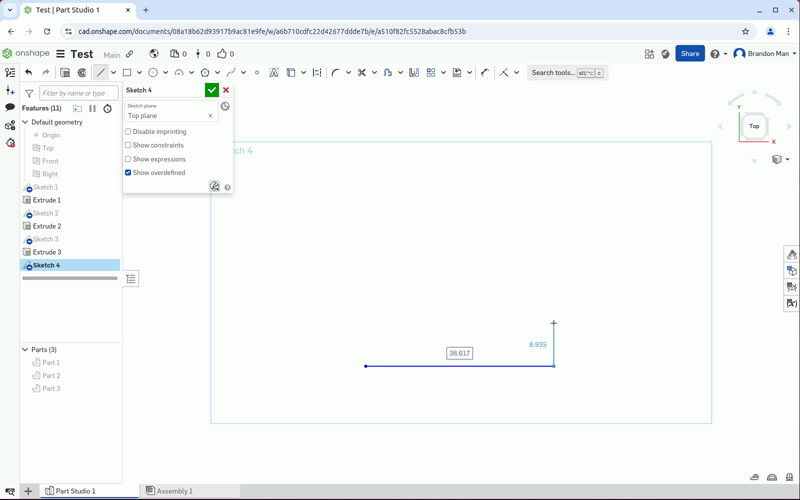
key_up(shift)
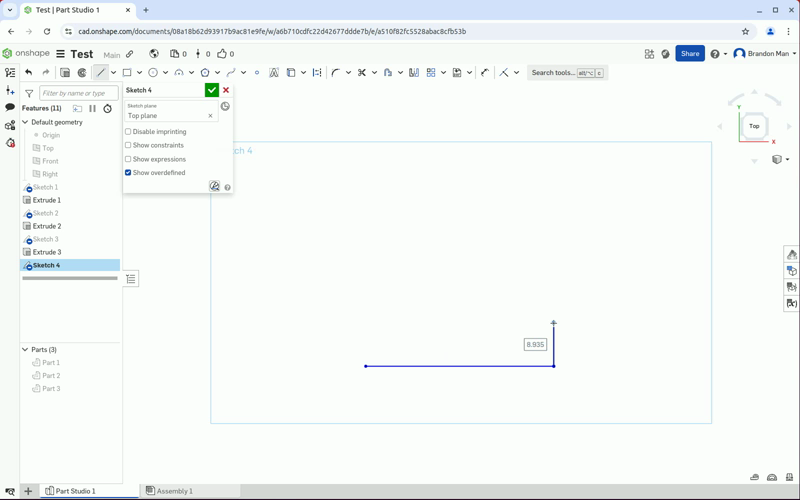
key_down(shift)
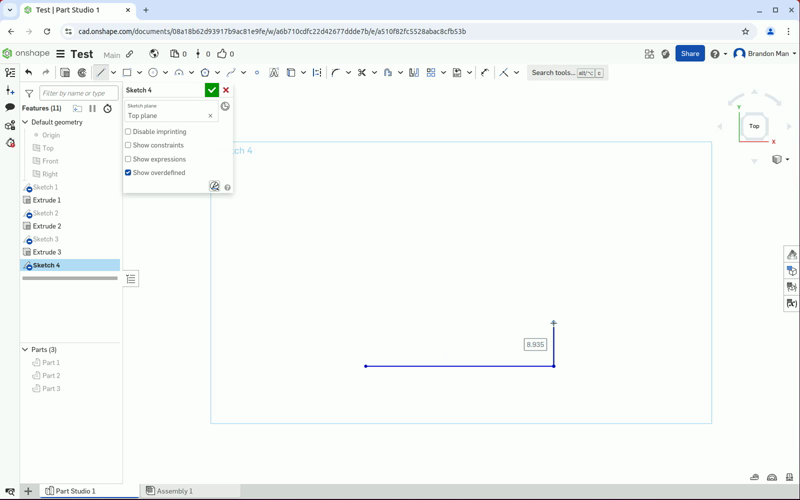
mouse_move(365, 322)
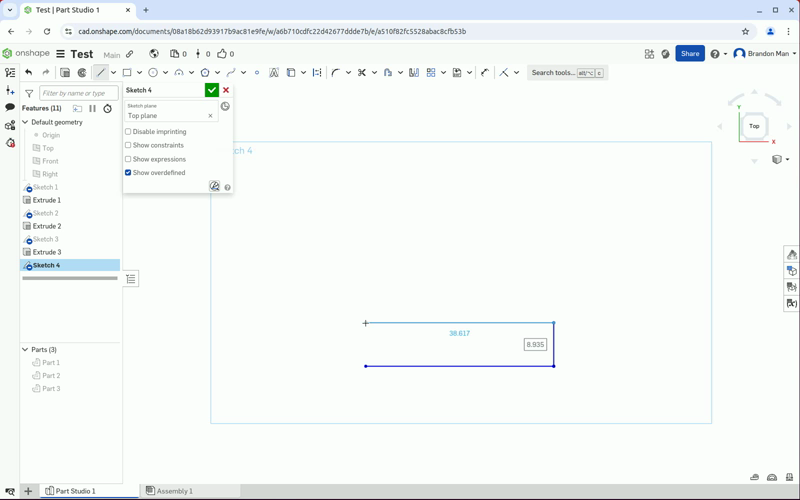
click(365, 322)
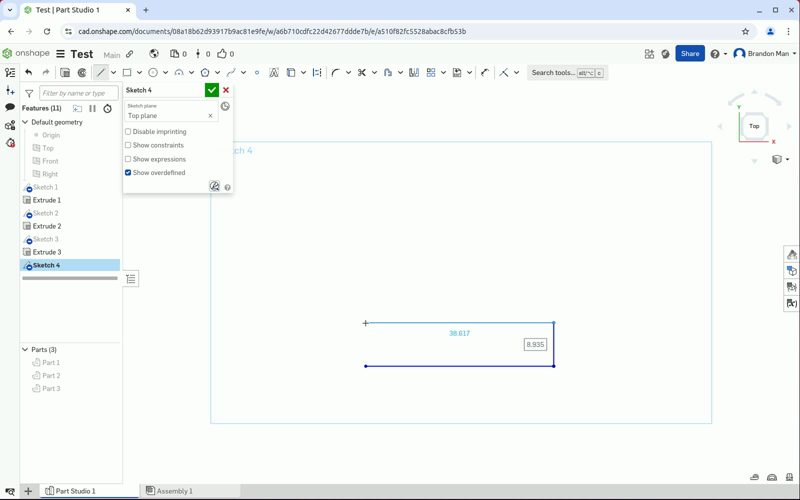
key_up(shift)
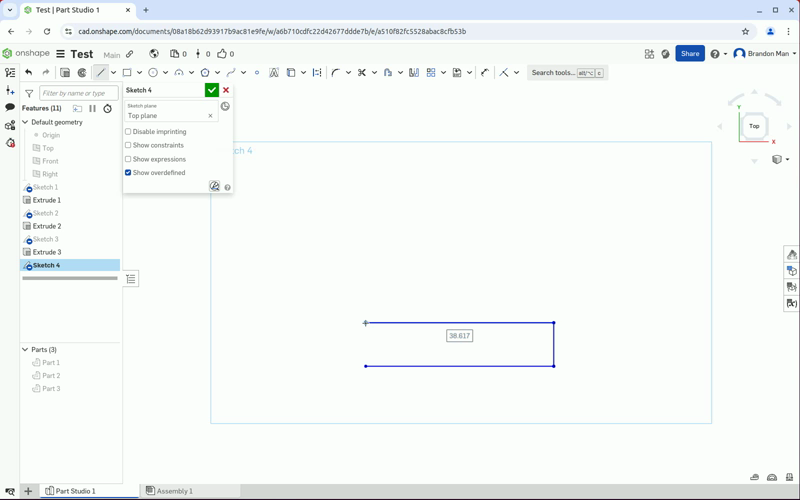
mouse_move(395, 322)
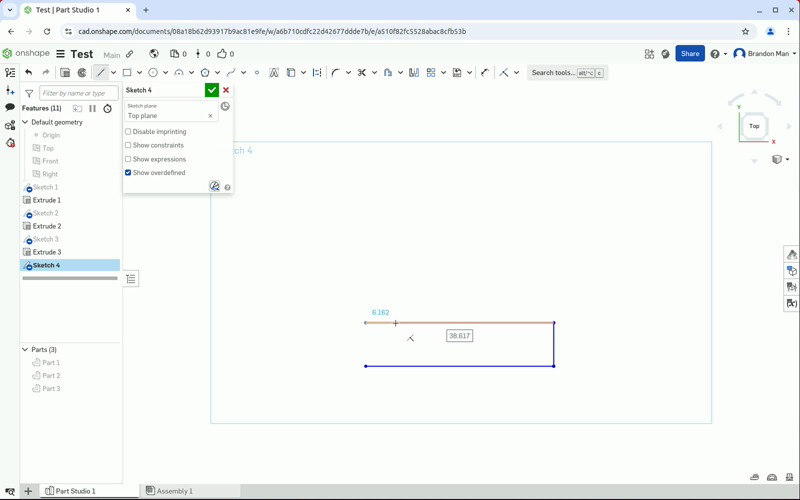
key_down(shift)
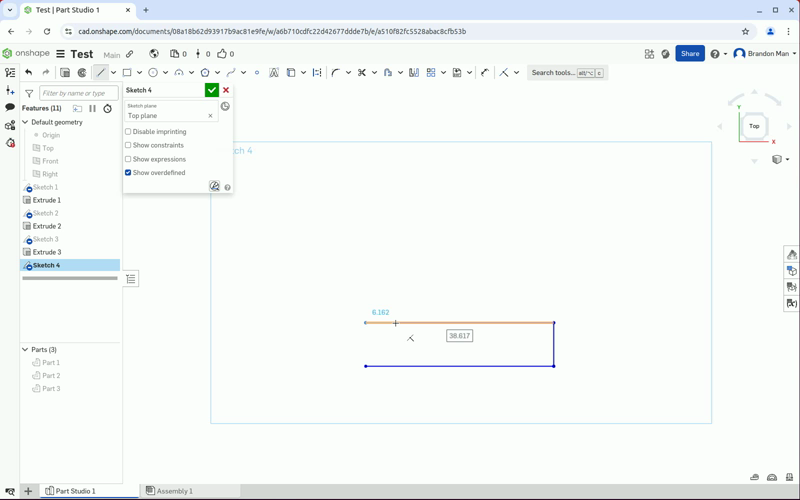
mouse_move(365, 366)
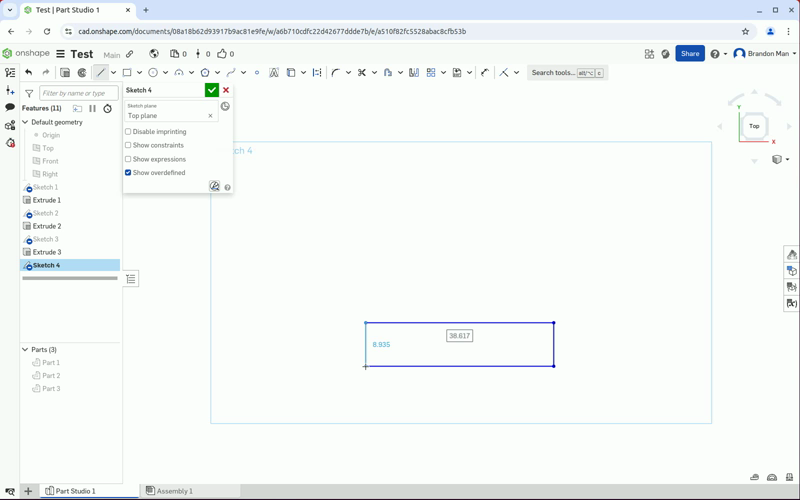
key_up(shift)
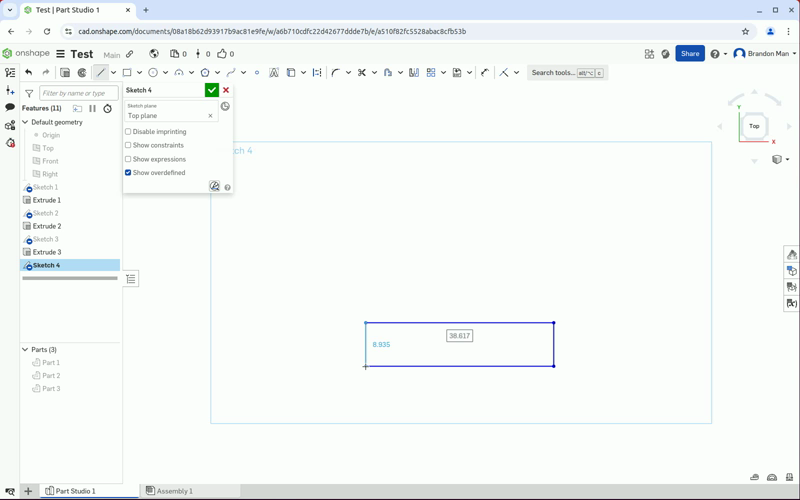
click(365, 366)
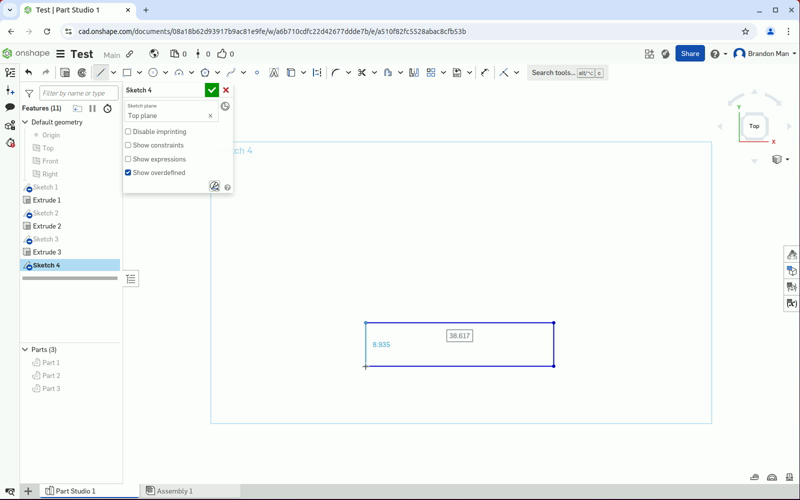
key(esc)
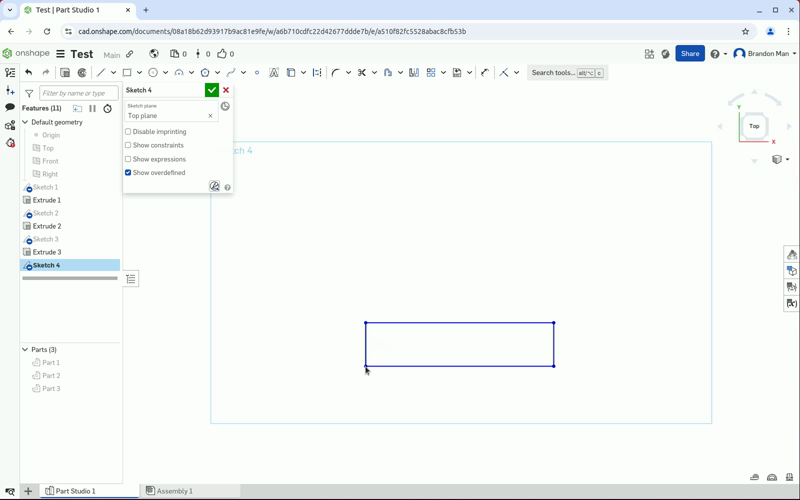
mouse_move(446, 344)
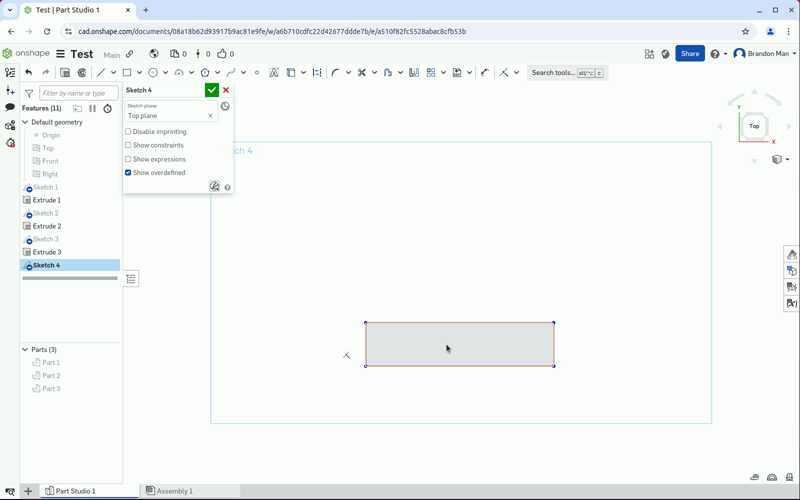
click(446, 344)
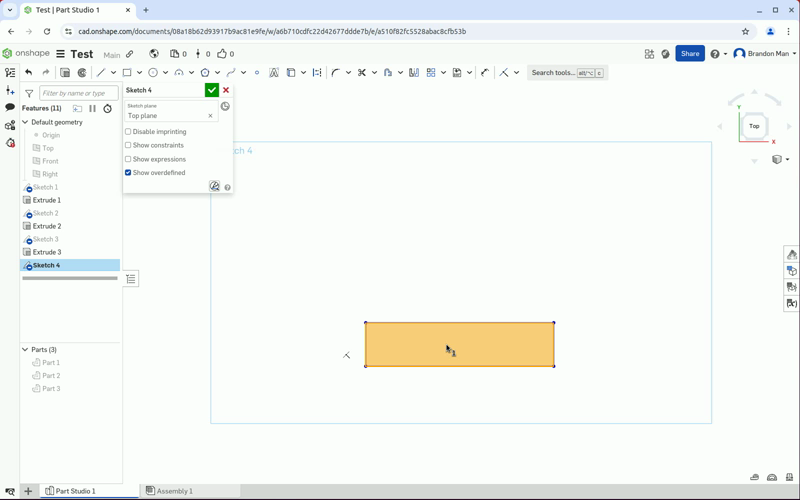
mouse_move(73, 352)
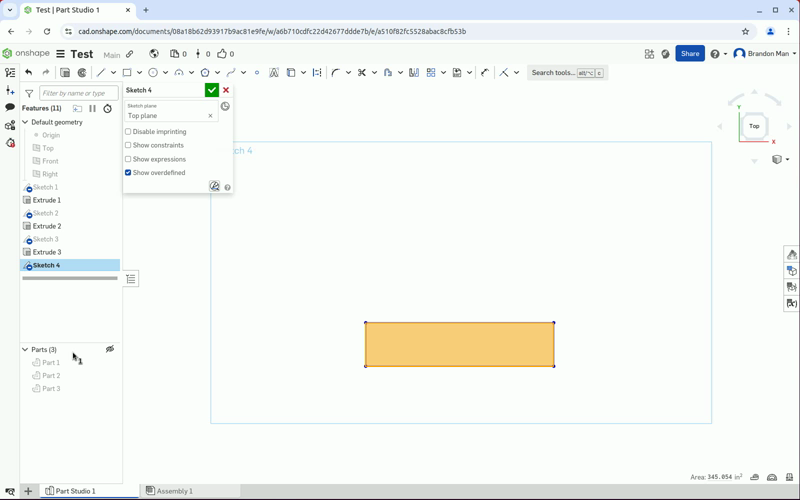
key(shift+y)
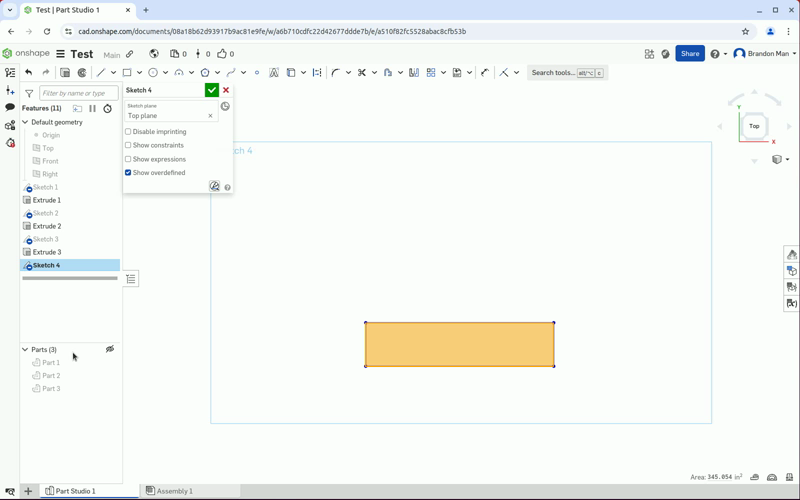
key(shift+e)
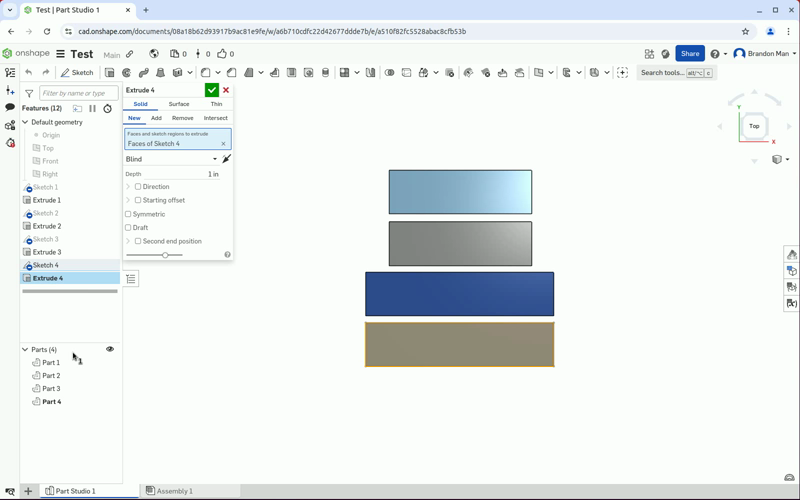
mouse_move(143, 106)
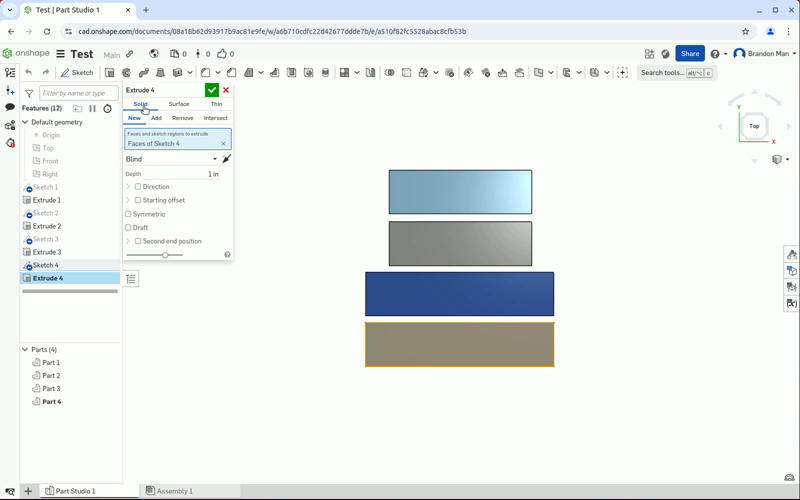
click(143, 106)
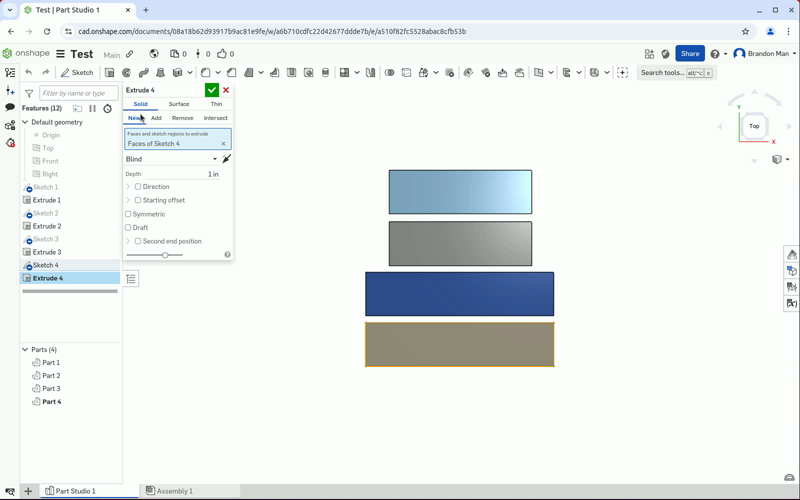
mouse_move(137, 120)
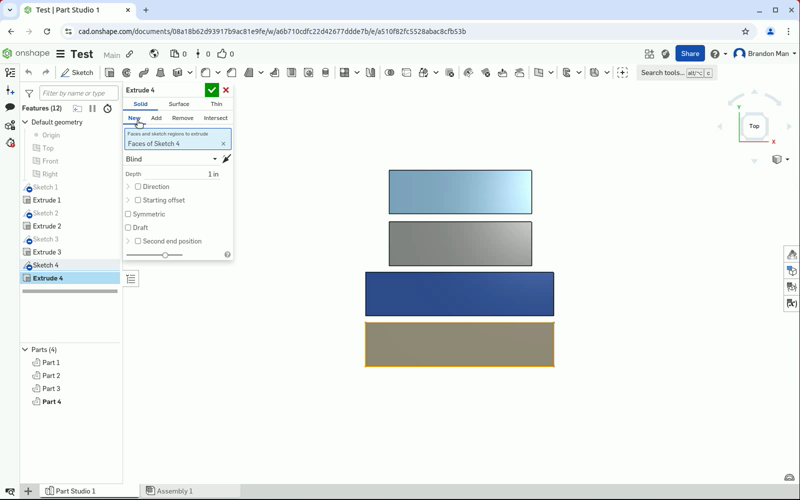
click(137, 120)
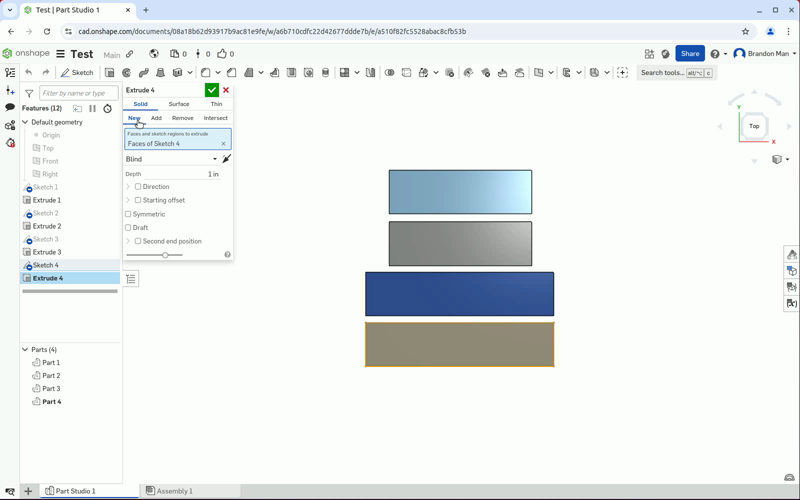
key(tab, 4)
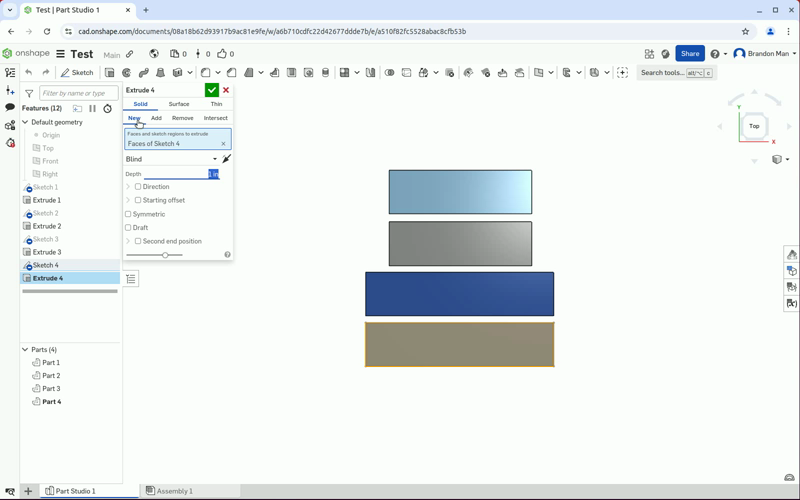
text(0.722)
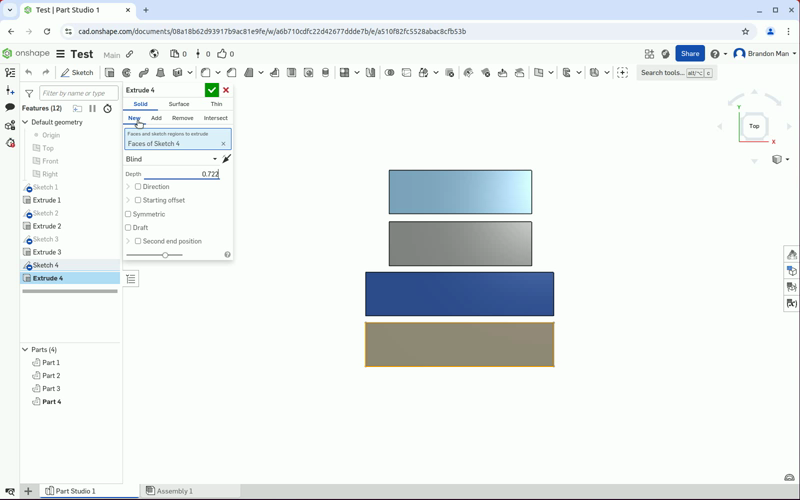
key(enter)
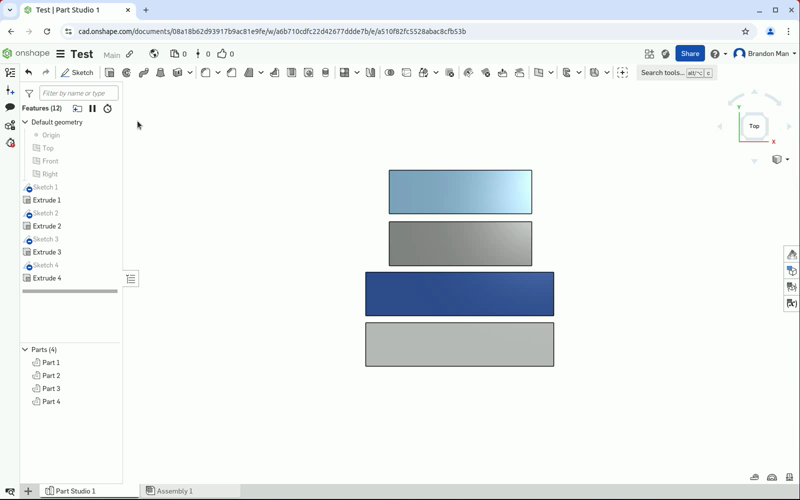
key(shift+h)
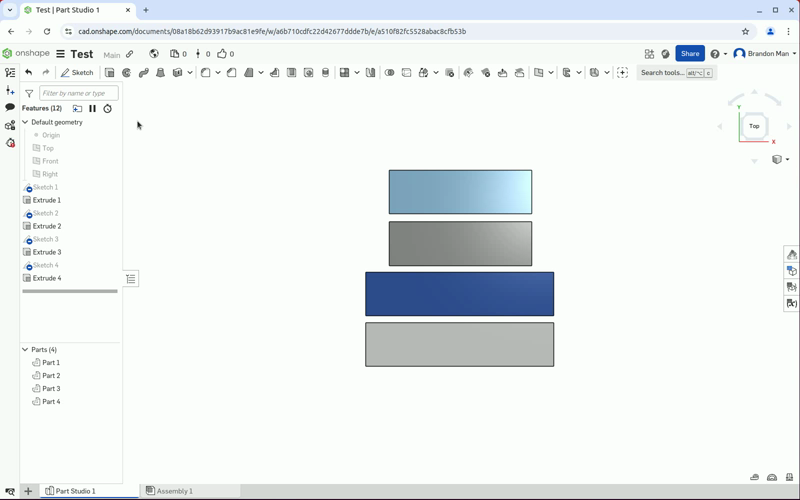
key(shift+h)
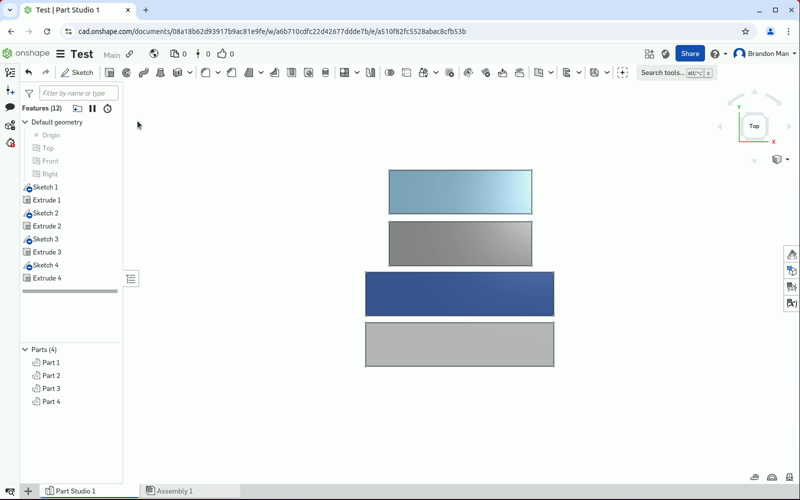
key(shift+7)
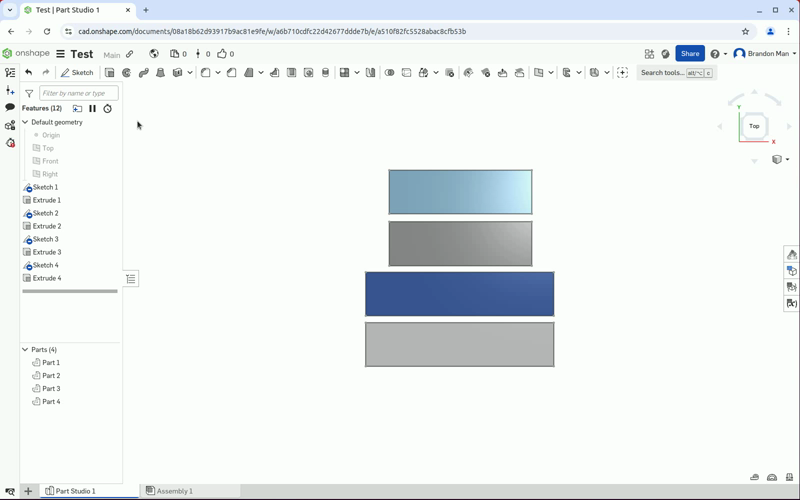
key(up, 3)
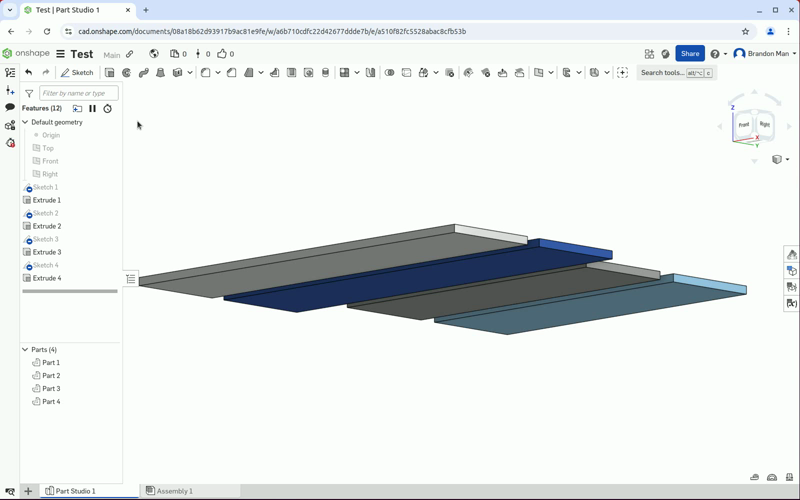
key(left, 3)
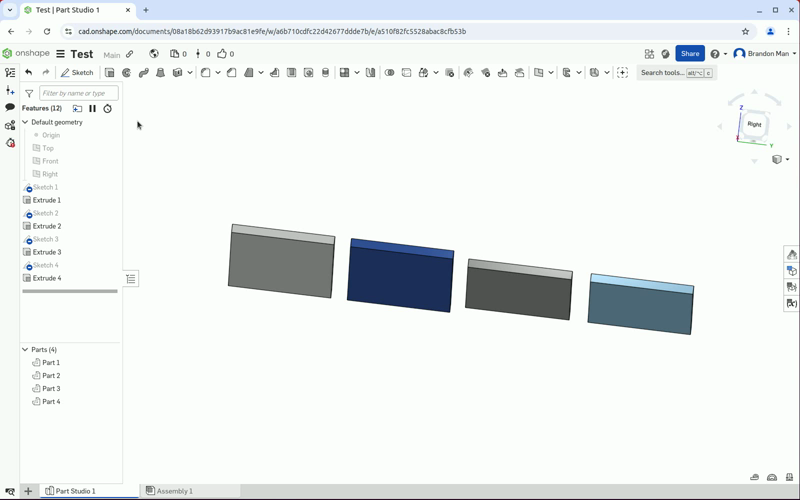
key(right, 3)
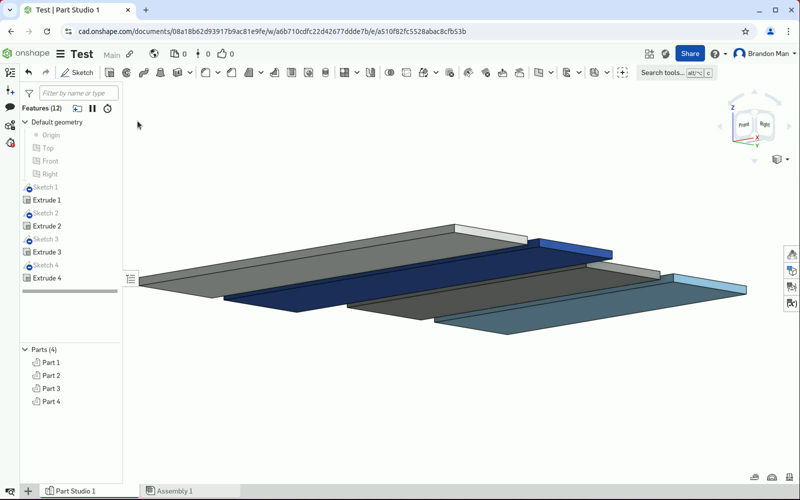
key(down, 3)
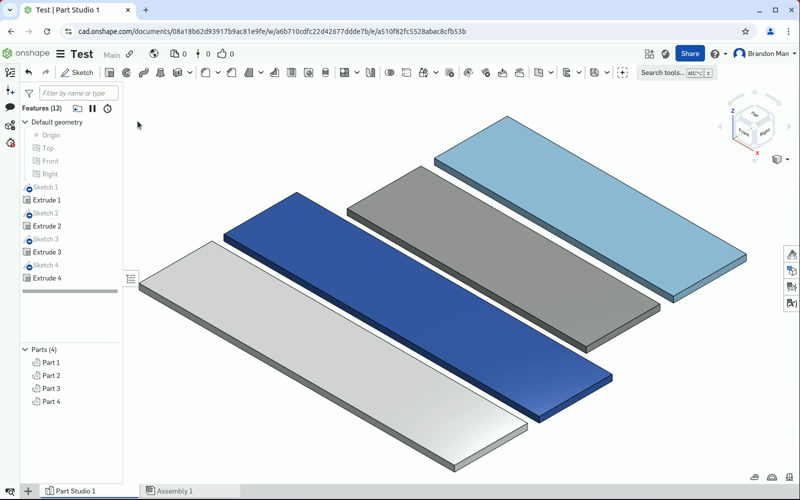
mouse_move(73, 189)
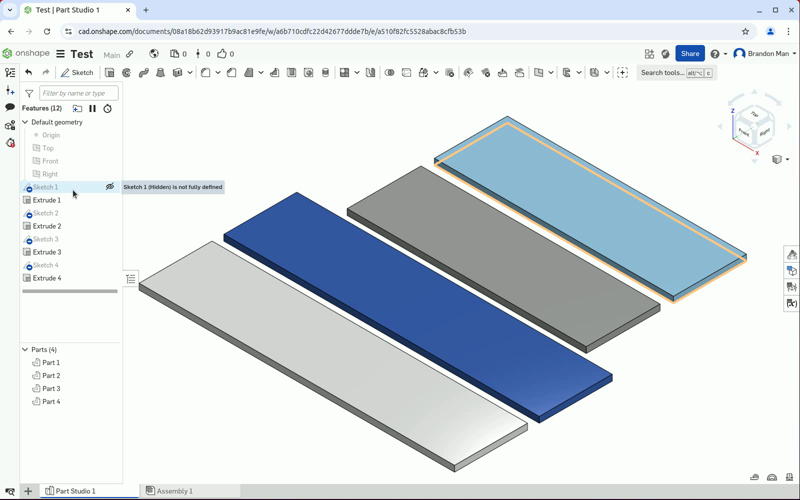
click(73, 189)